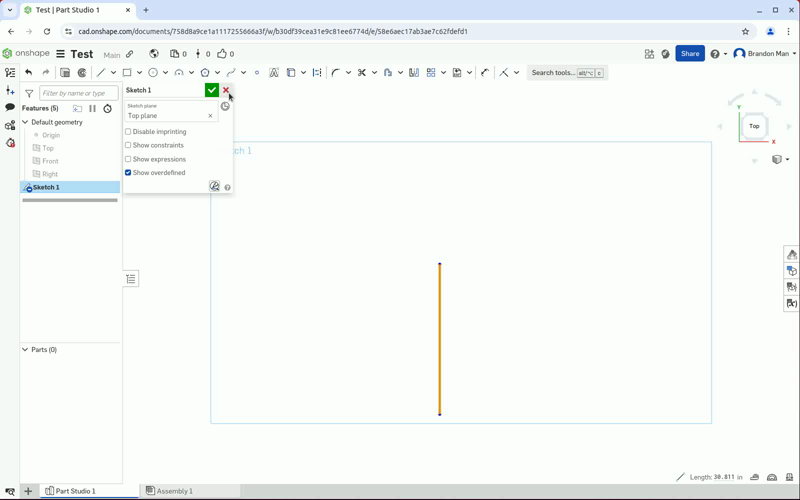
key(shift+h)
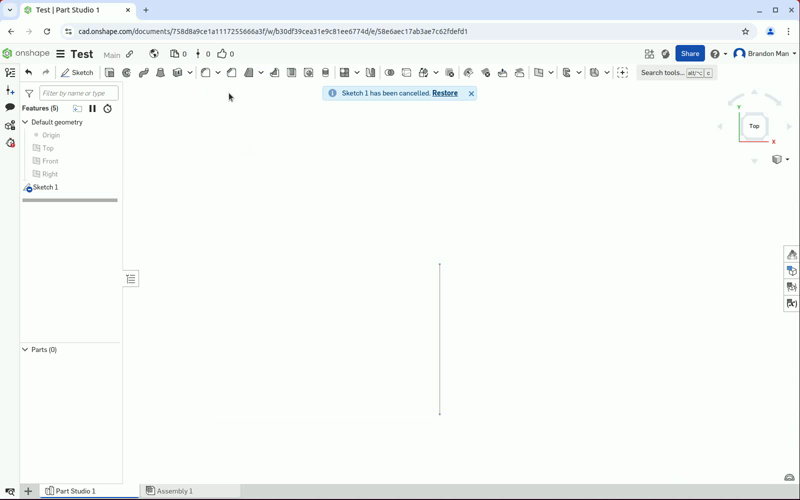
key(shift+s)
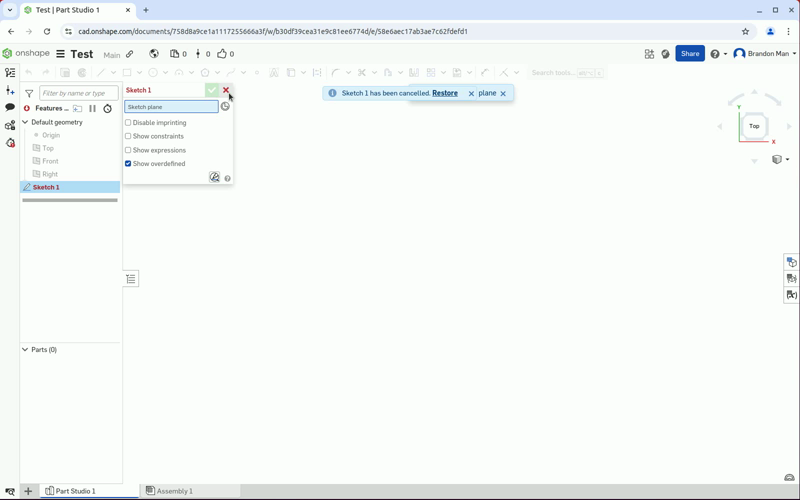
mouse_move(73, 150)
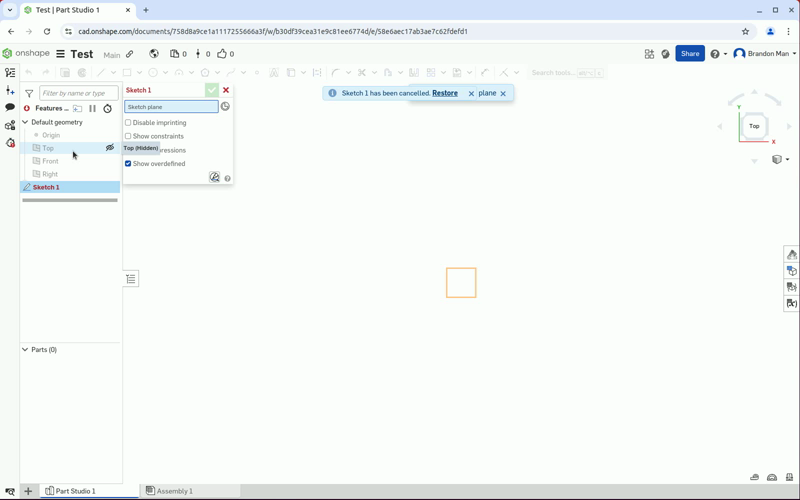
click(73, 150)
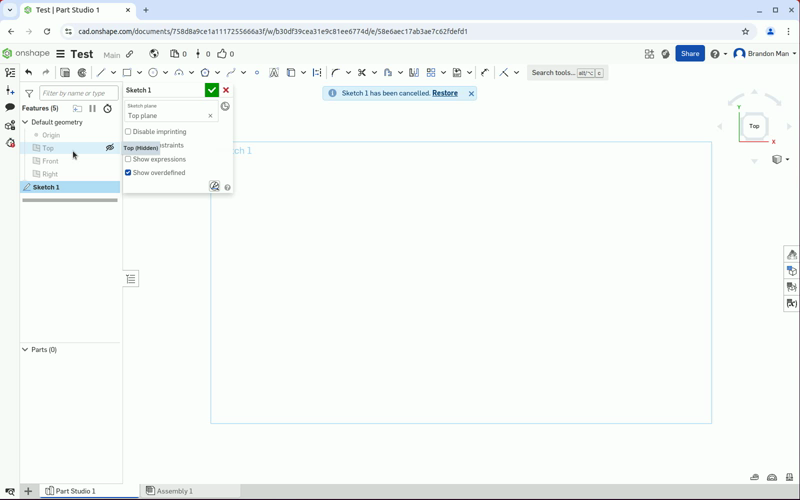
mouse_move(73, 352)
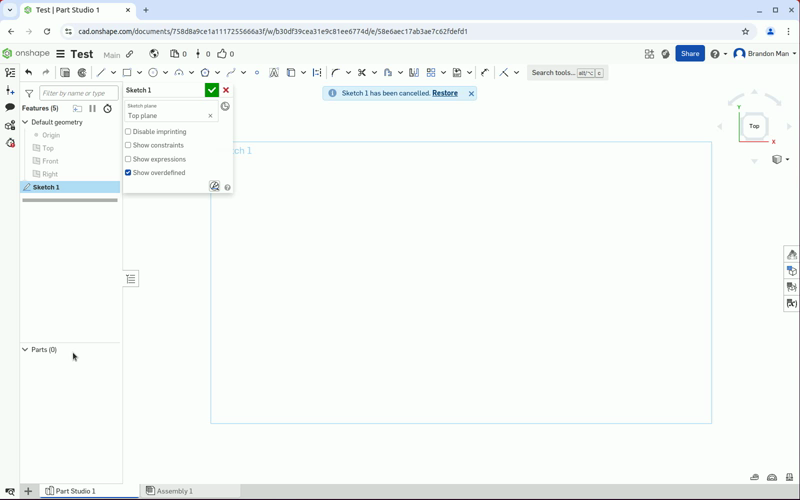
key(y)
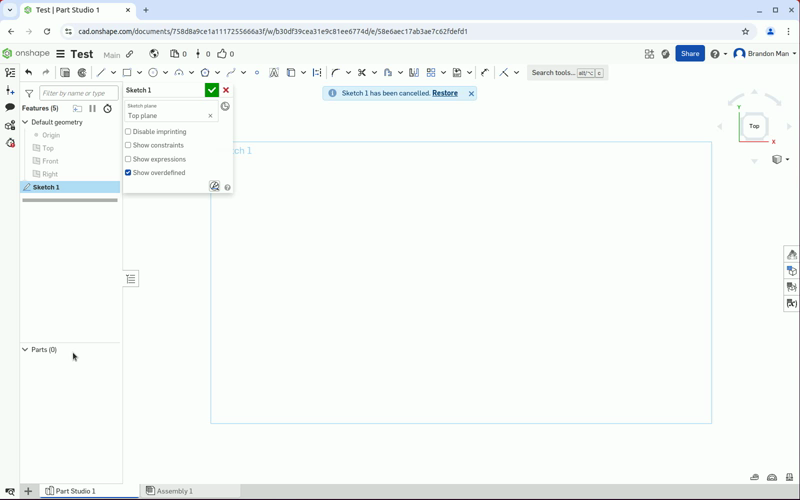
key(c)
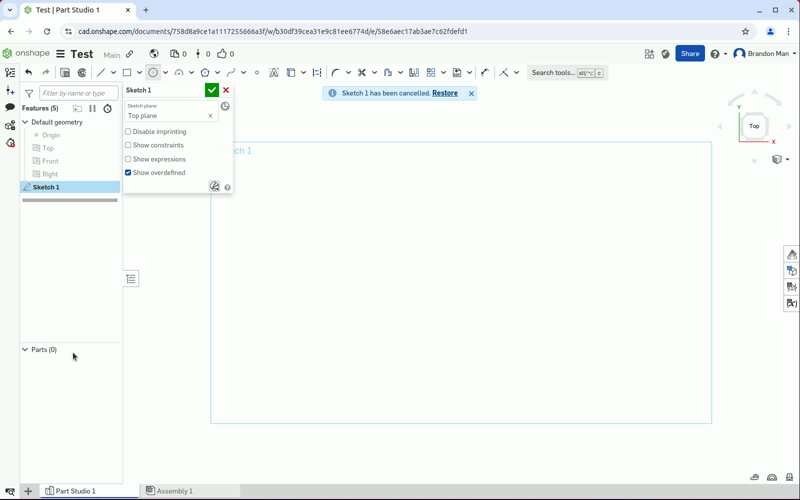
key_down(shift)
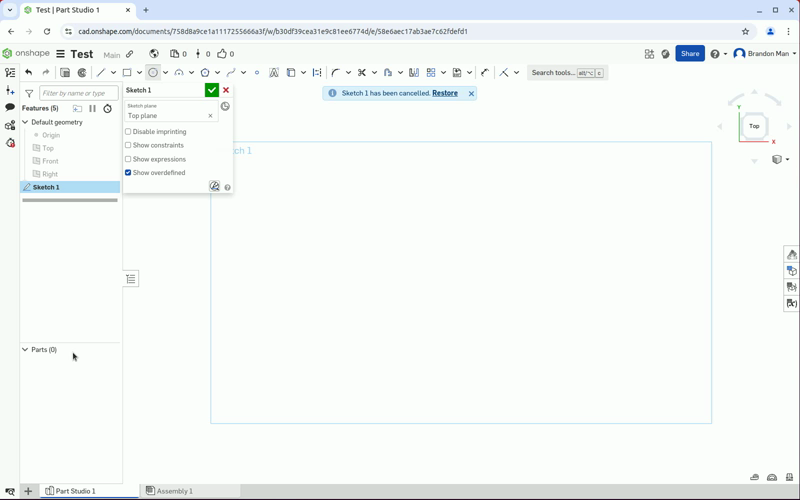
mouse_move(368, 282)
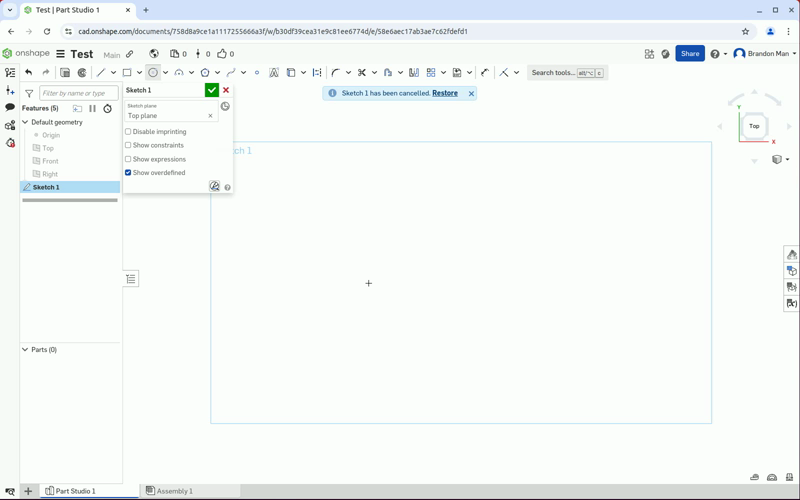
click(368, 282)
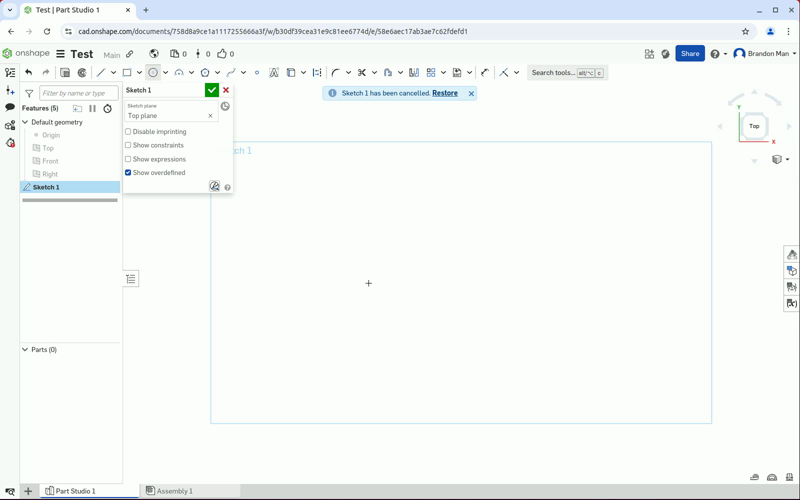
key_up(shift)
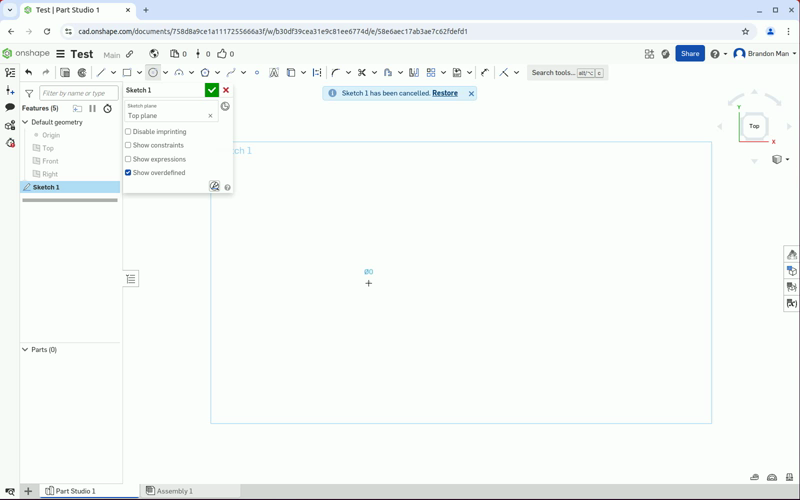
mouse_move(379, 282)
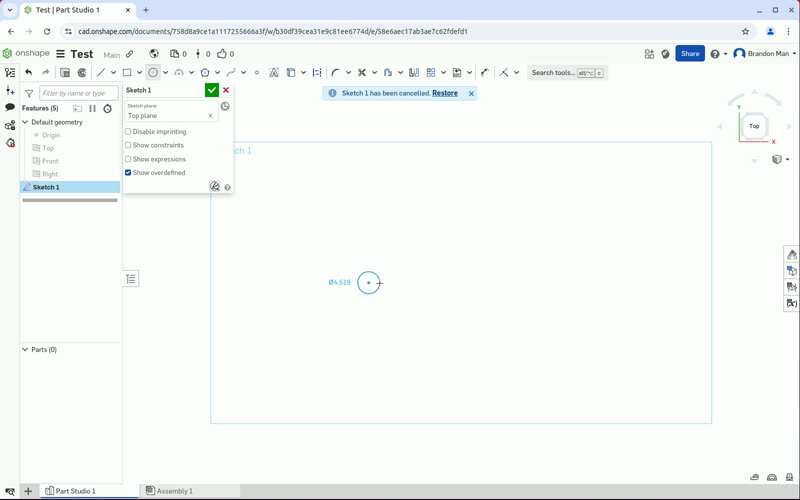
click(379, 282)
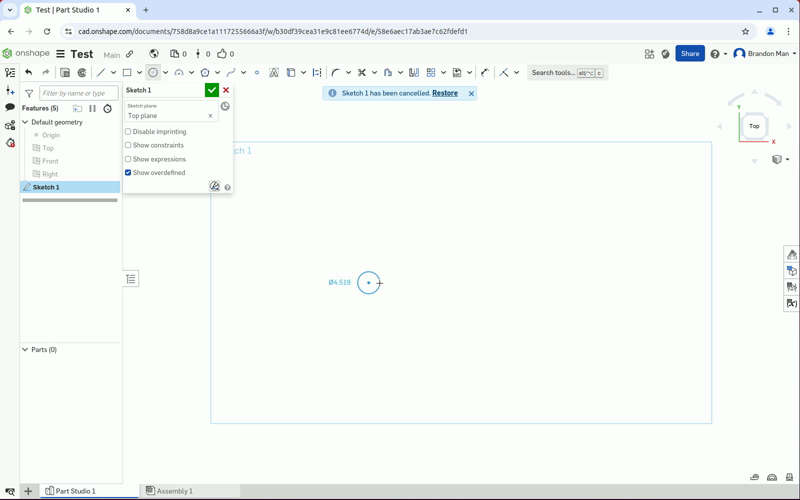
key(esc)
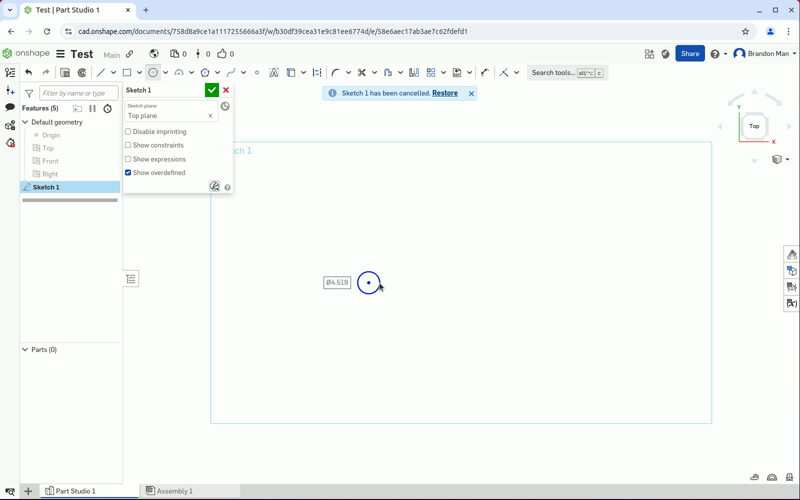
key(c)
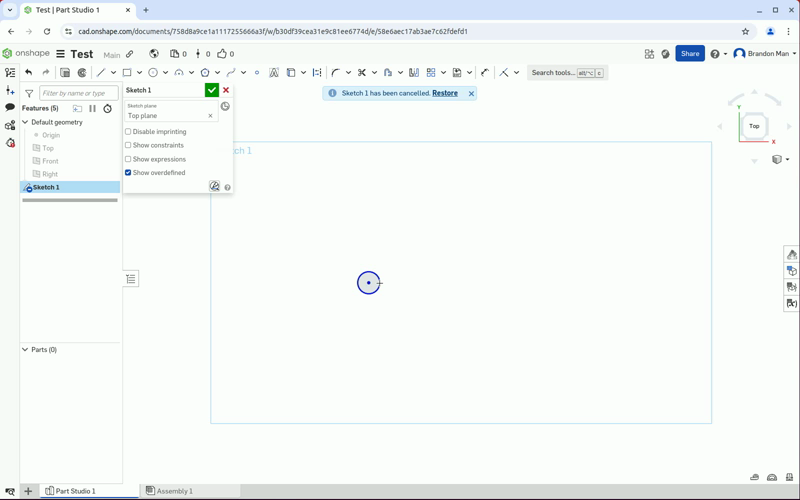
key_down(shift)
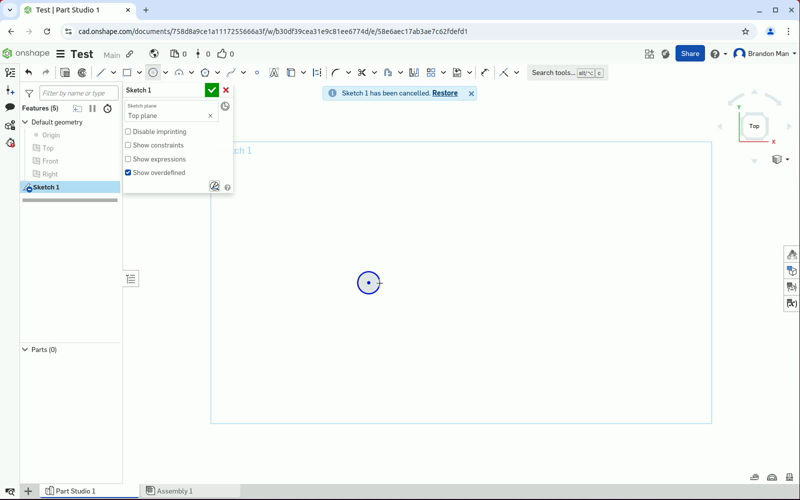
mouse_move(368, 282)
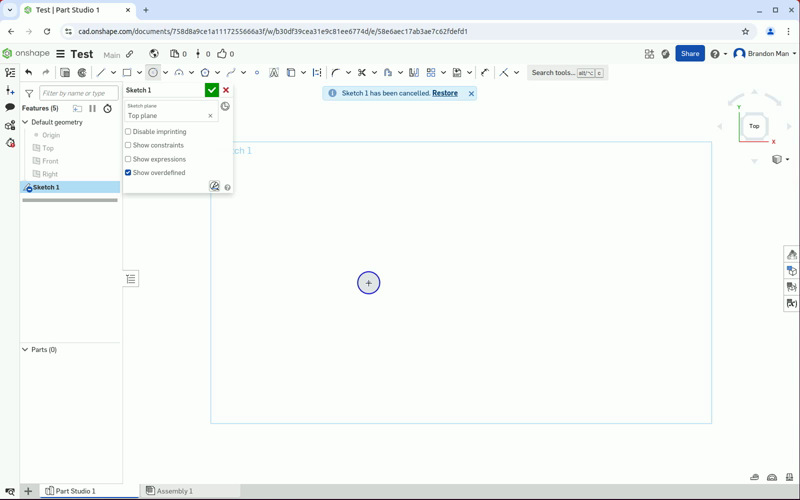
click(368, 282)
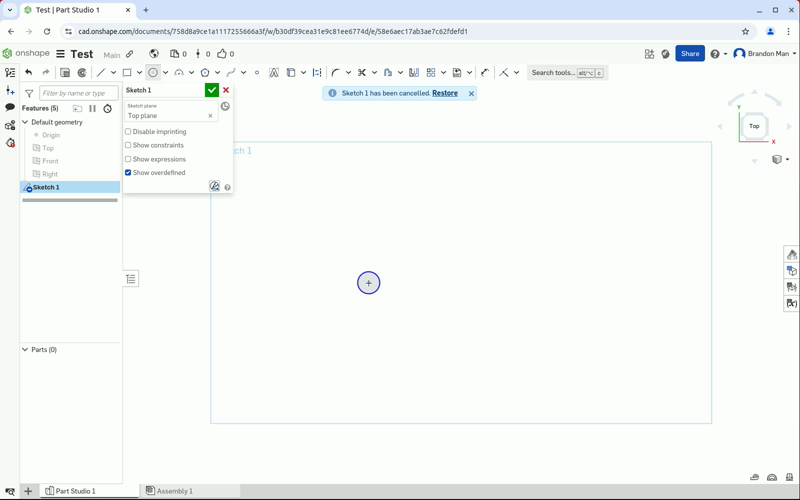
key_up(shift)
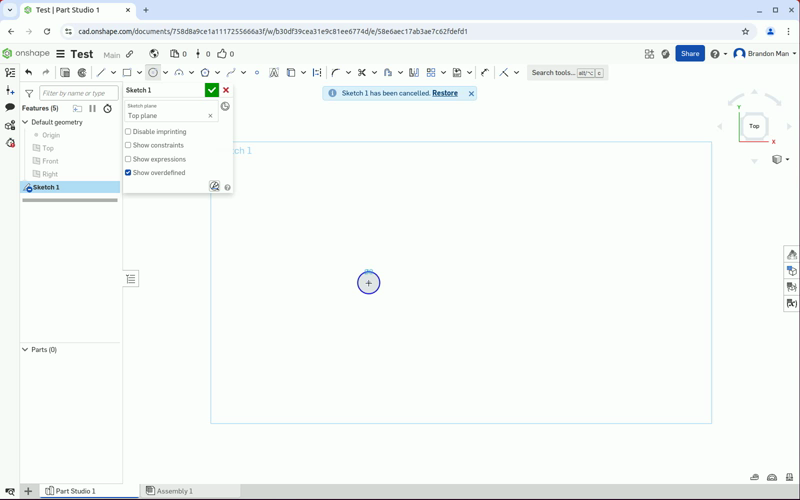
mouse_move(377, 282)
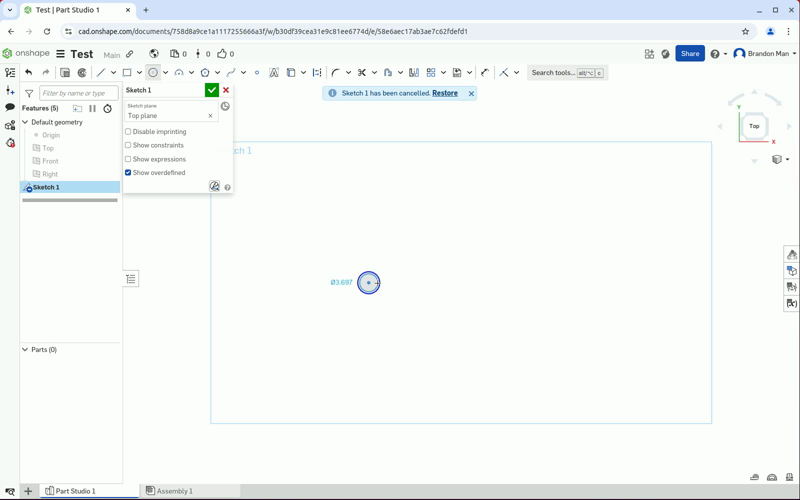
scroll(6)
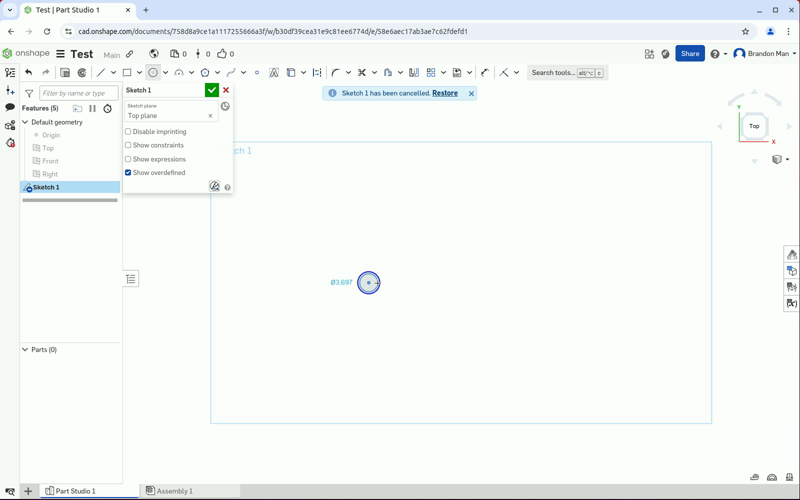
scroll(6)
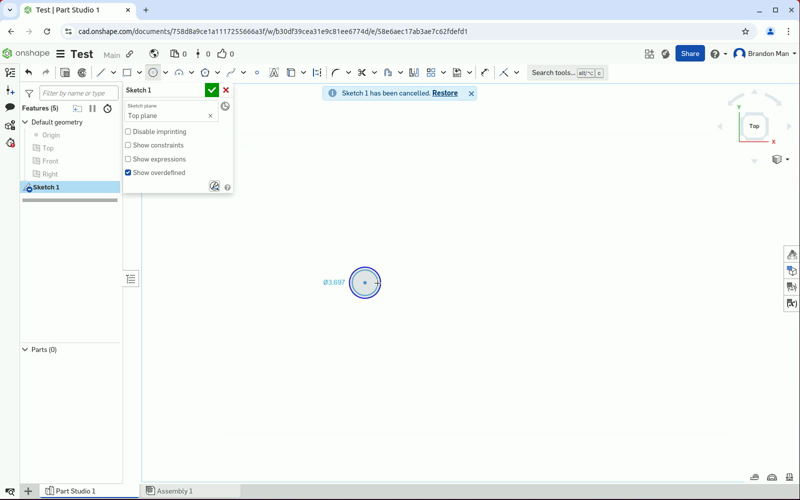
scroll(6)
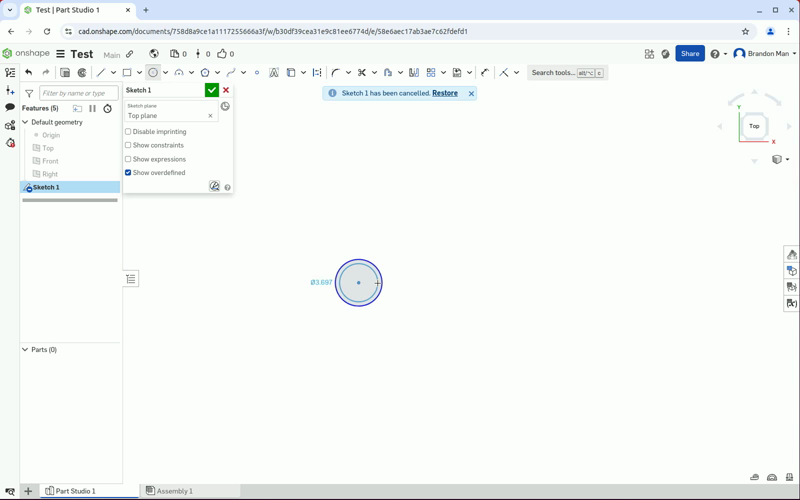
scroll(6)
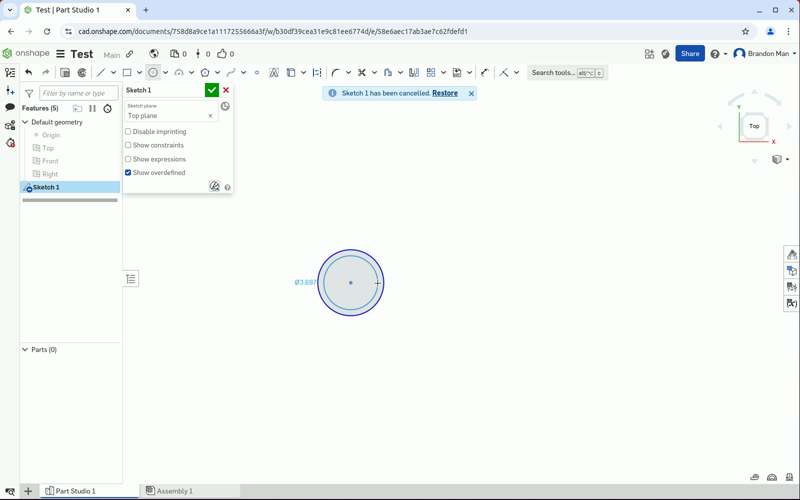
scroll(6)
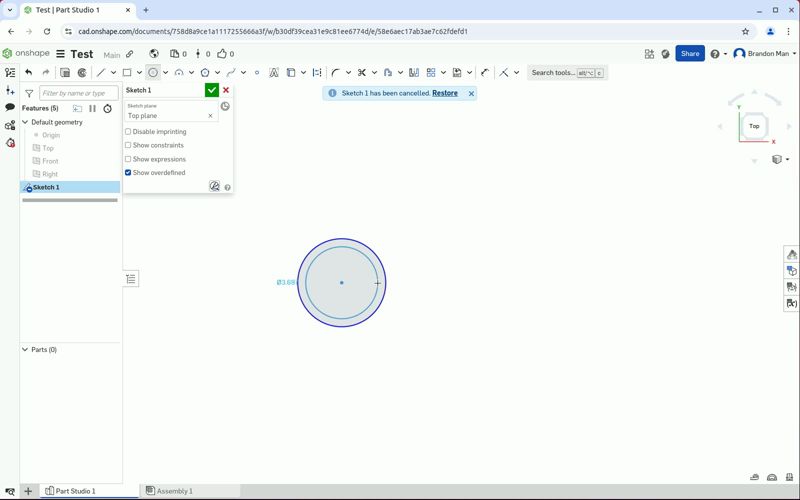
scroll(6)
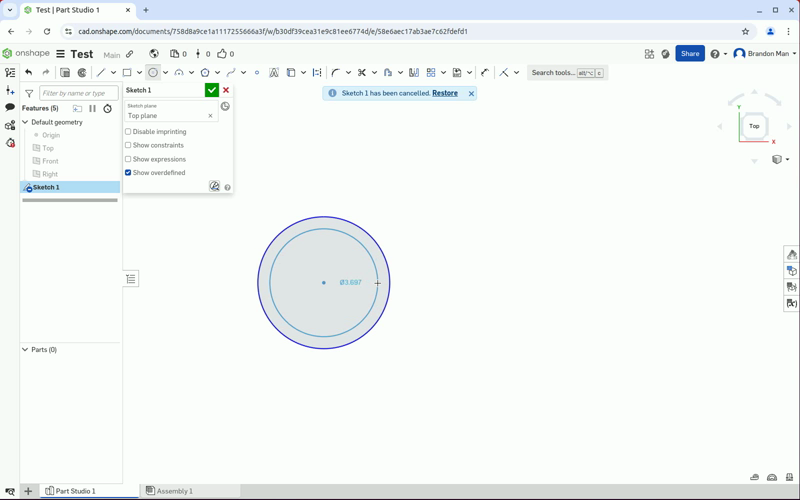
scroll(6)
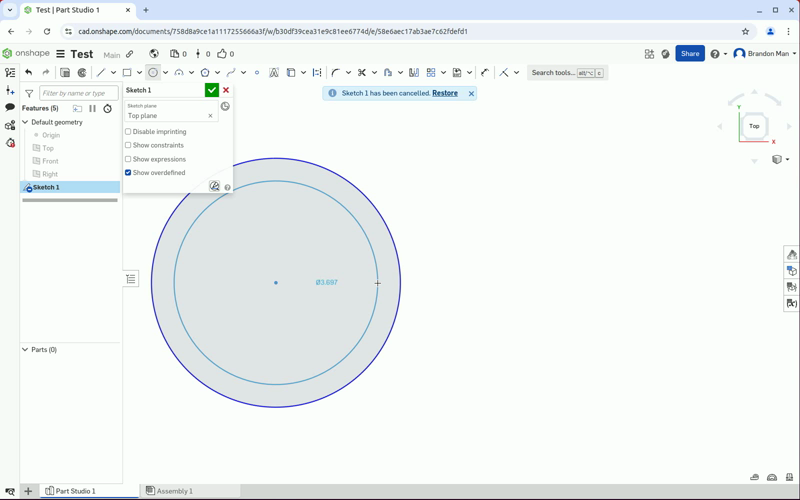
click(377, 282)
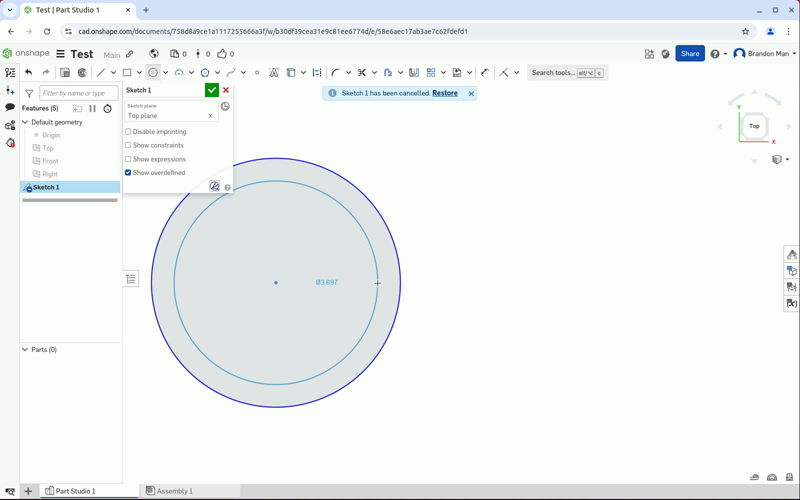
scroll(-6)
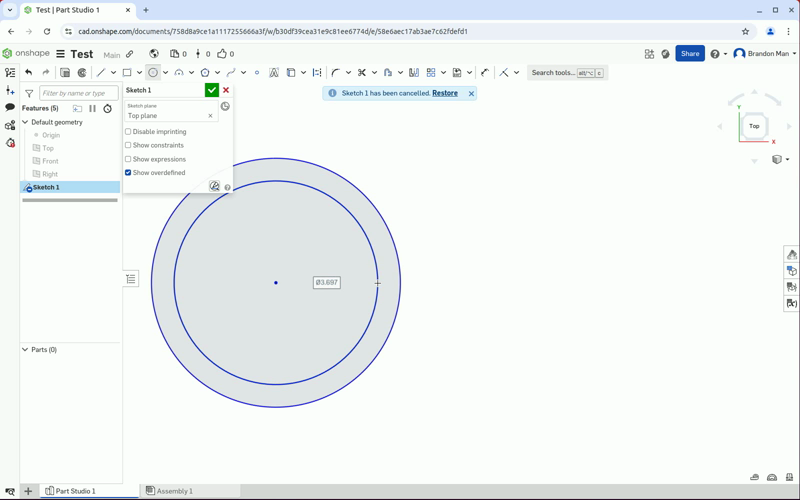
scroll(-6)
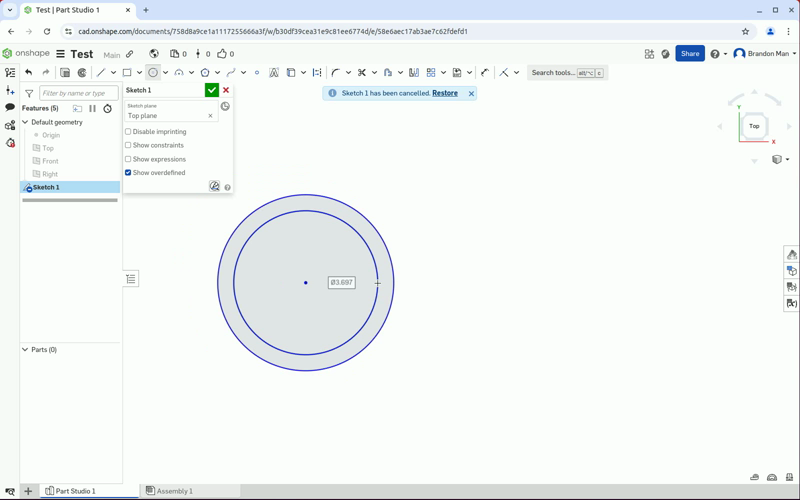
scroll(-6)
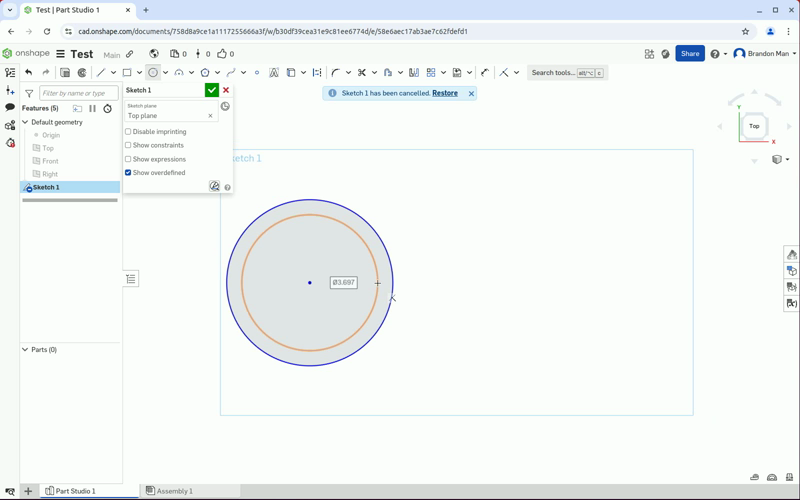
scroll(-6)
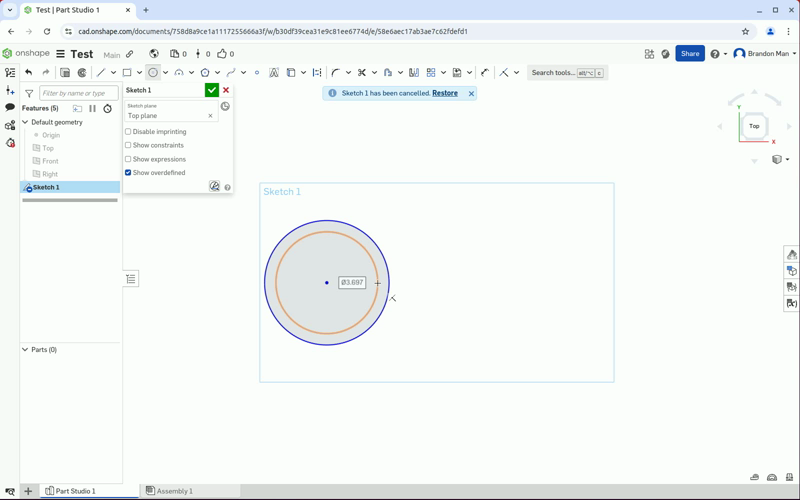
scroll(-6)
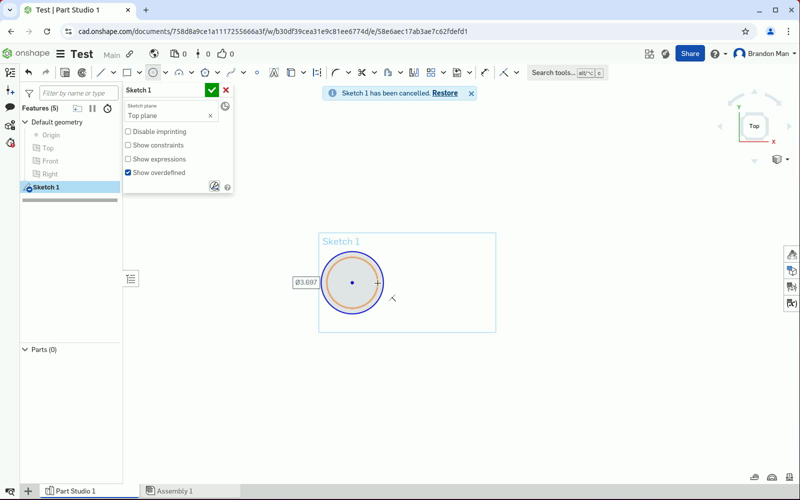
scroll(-6)
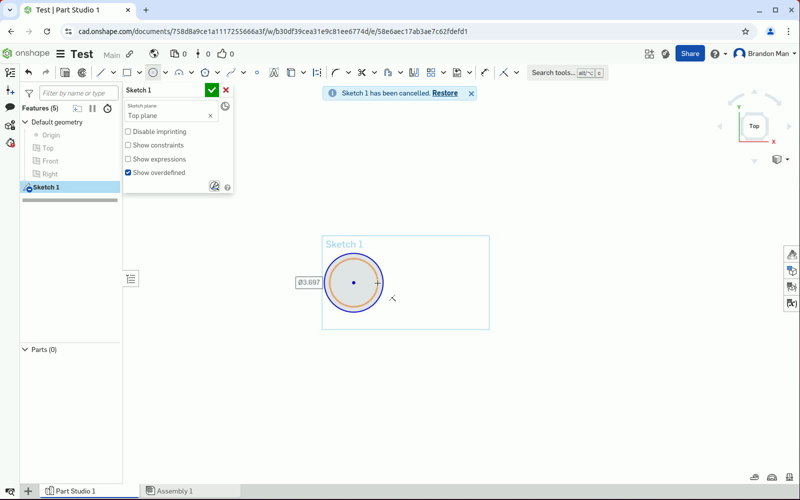
scroll(-6)
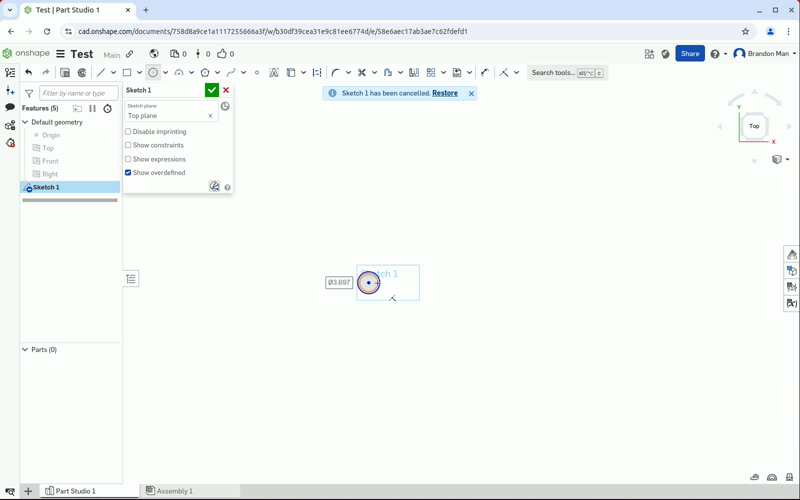
key(esc)
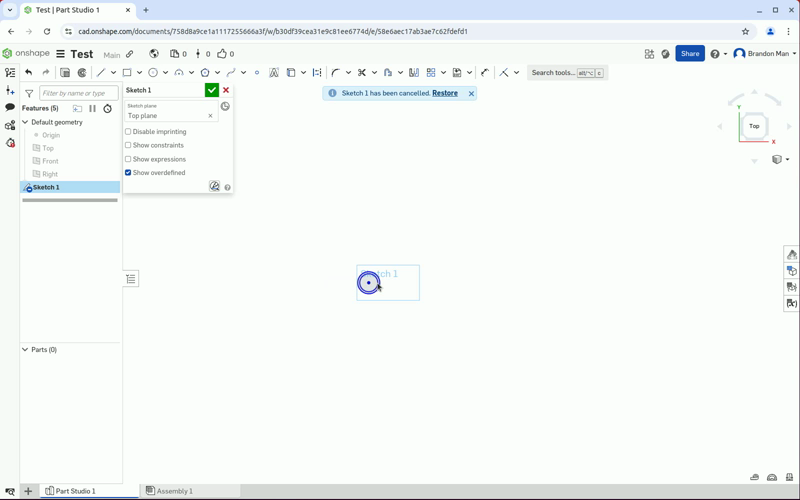
mouse_move(370, 293)
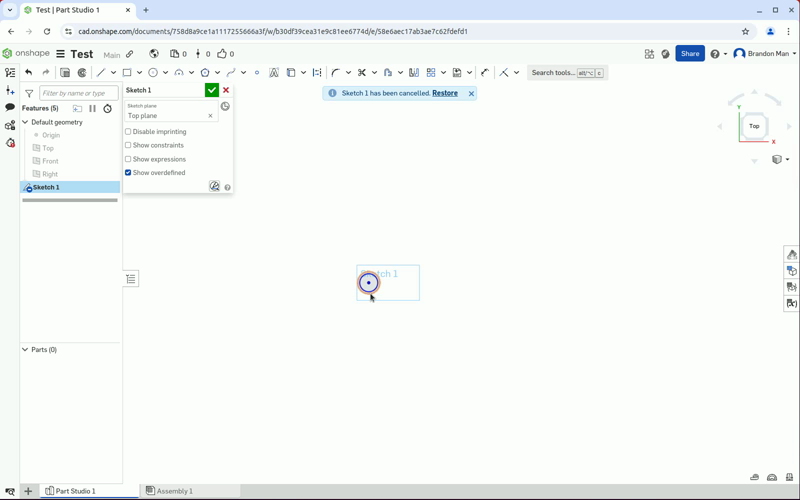
scroll(6)
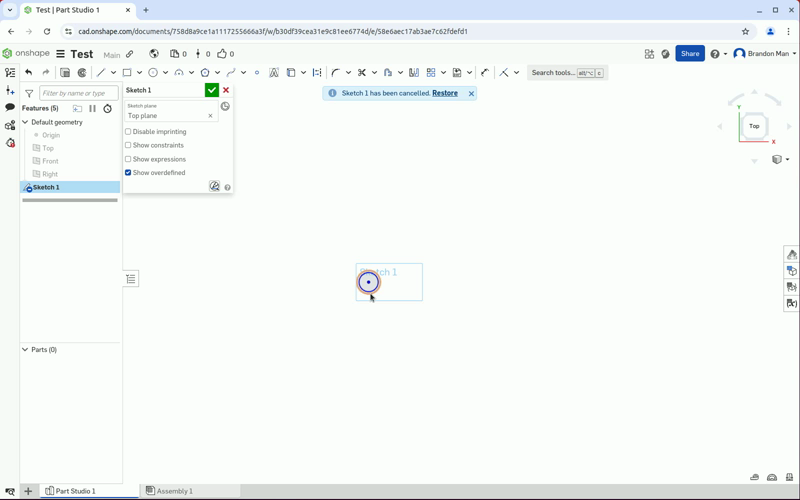
scroll(6)
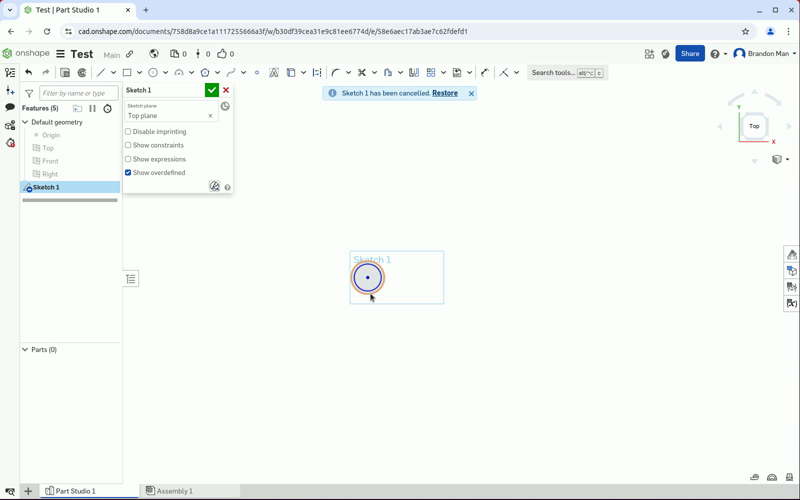
scroll(6)
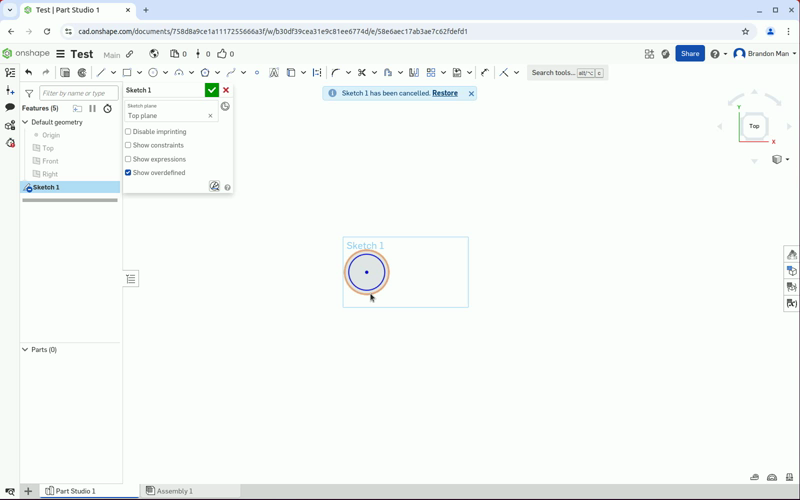
scroll(6)
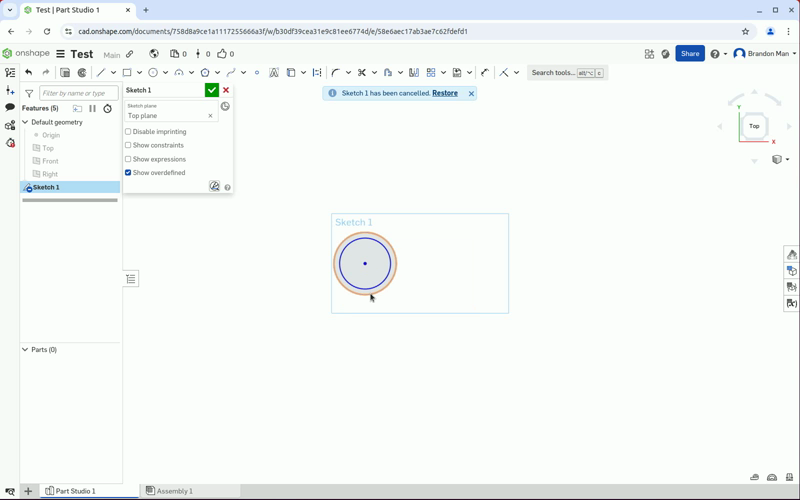
scroll(6)
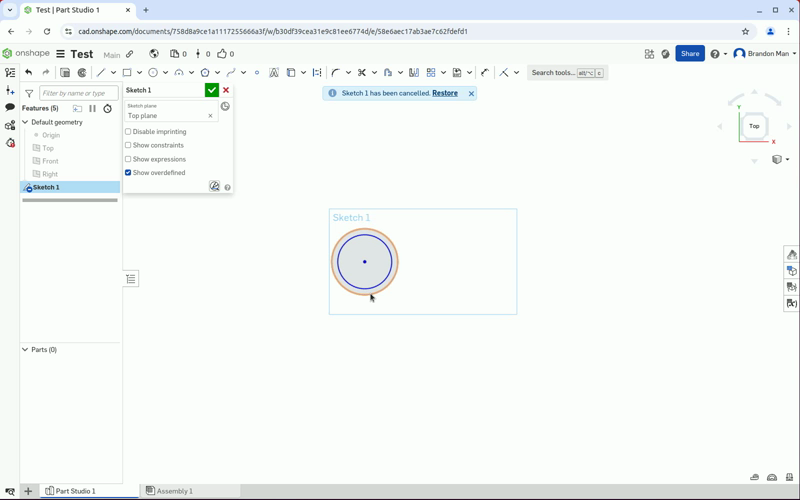
scroll(6)
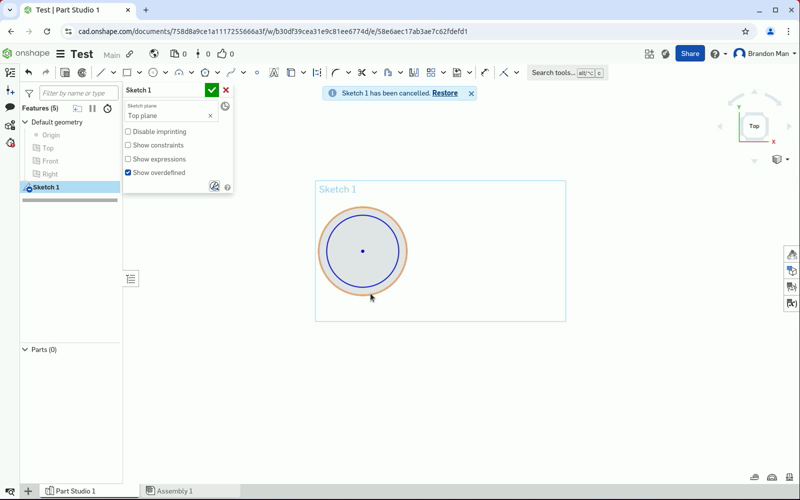
scroll(6)
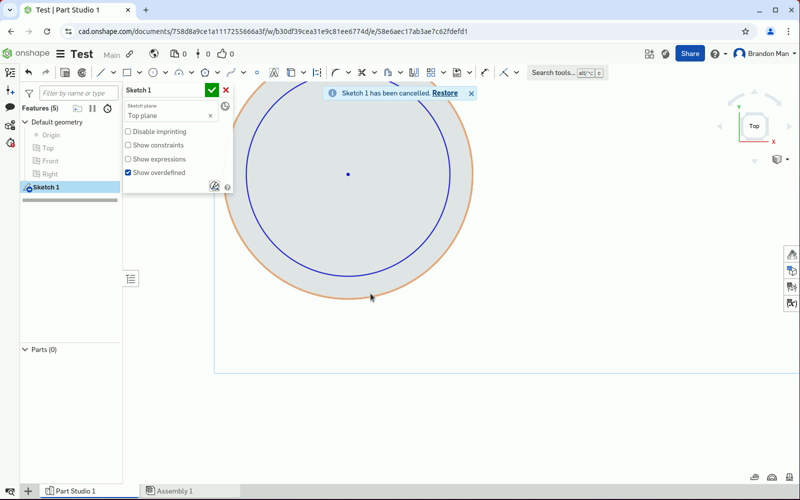
click(370, 293)
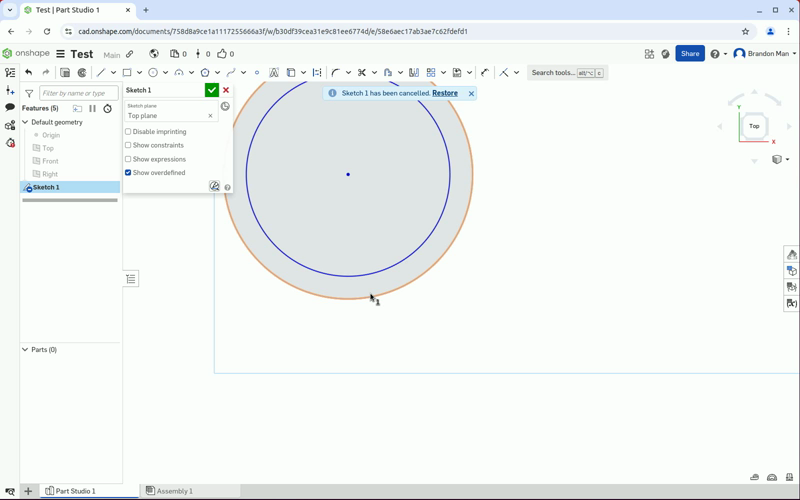
scroll(-6)
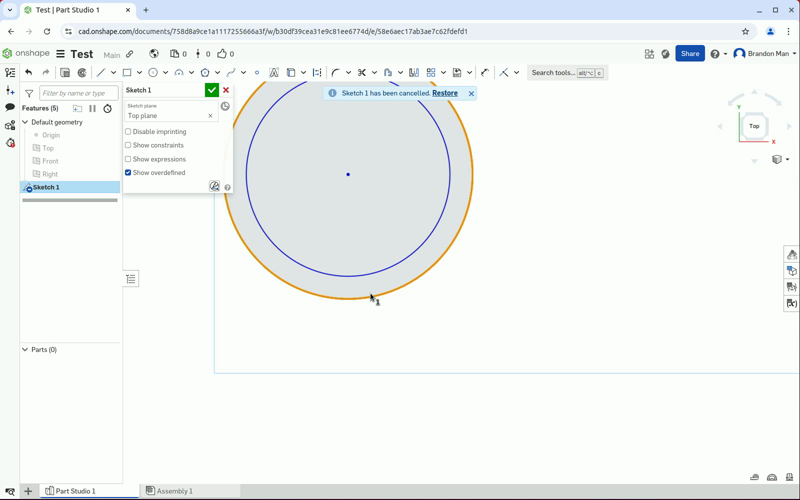
scroll(-6)
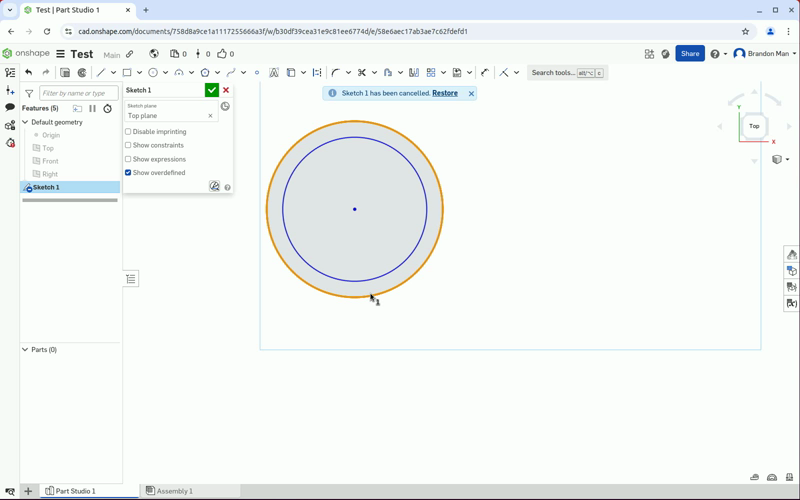
scroll(-6)
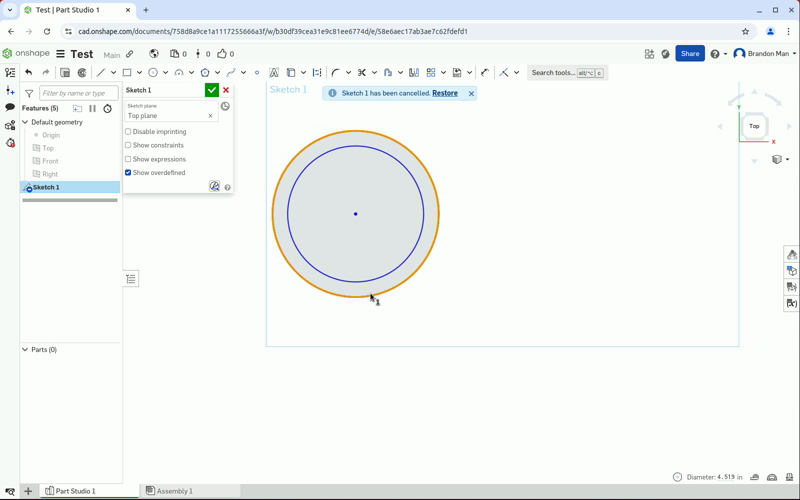
scroll(-6)
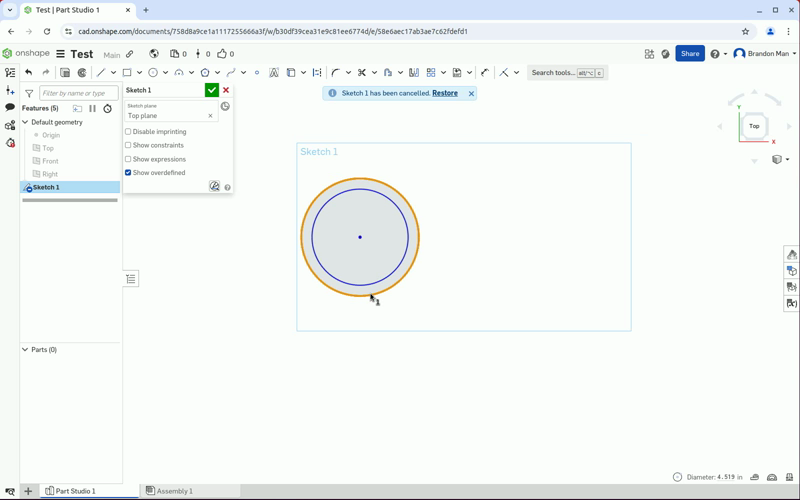
scroll(-6)
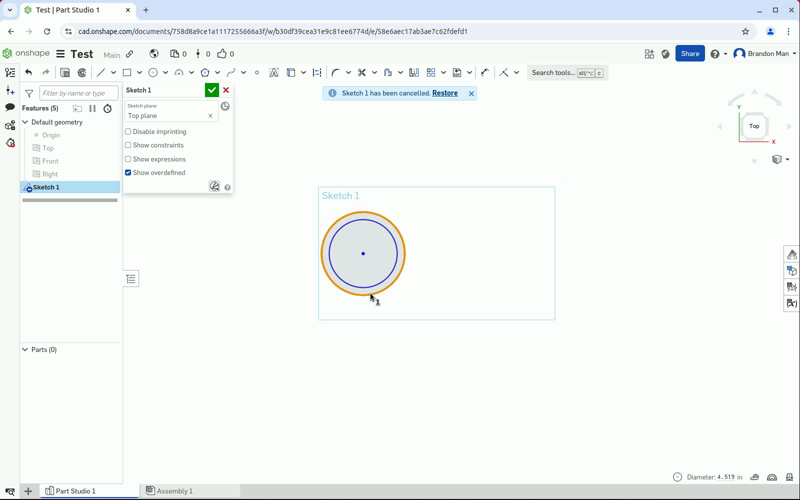
scroll(-6)
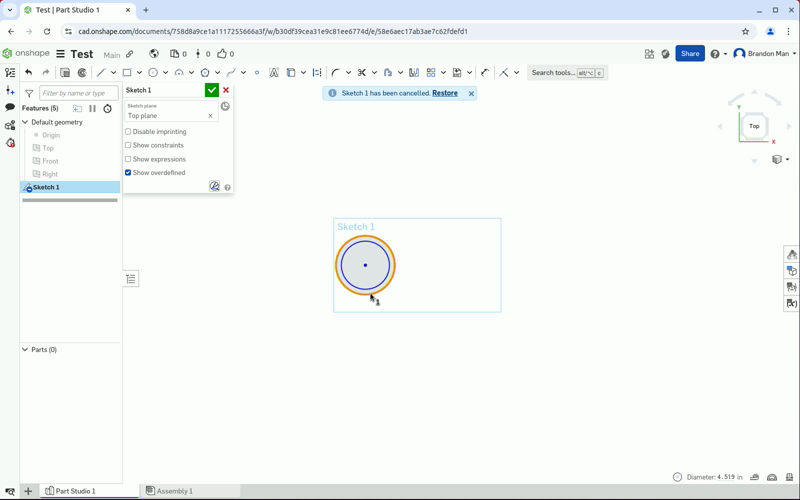
scroll(-6)
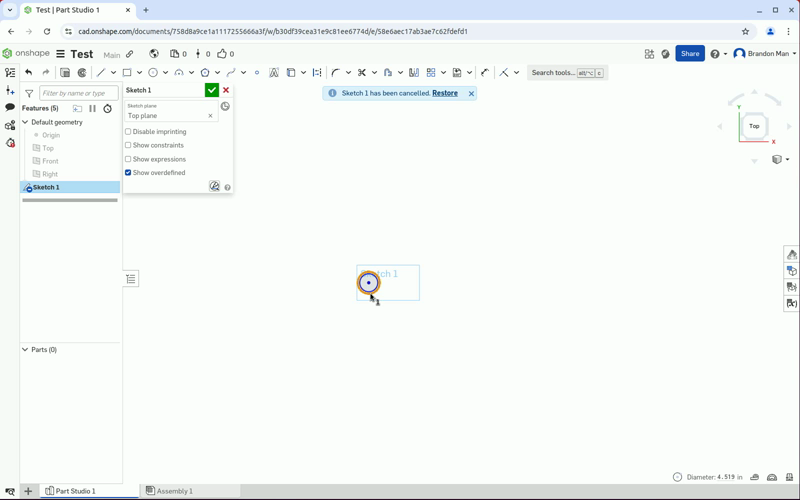
mouse_move(73, 352)
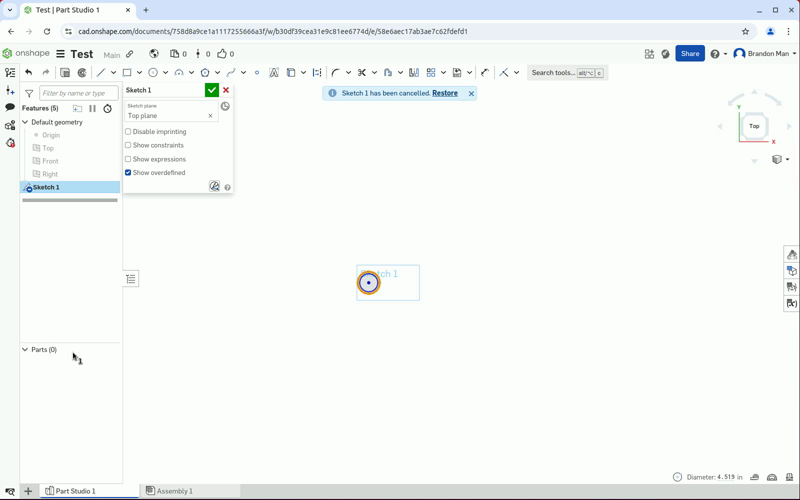
key(shift+y)
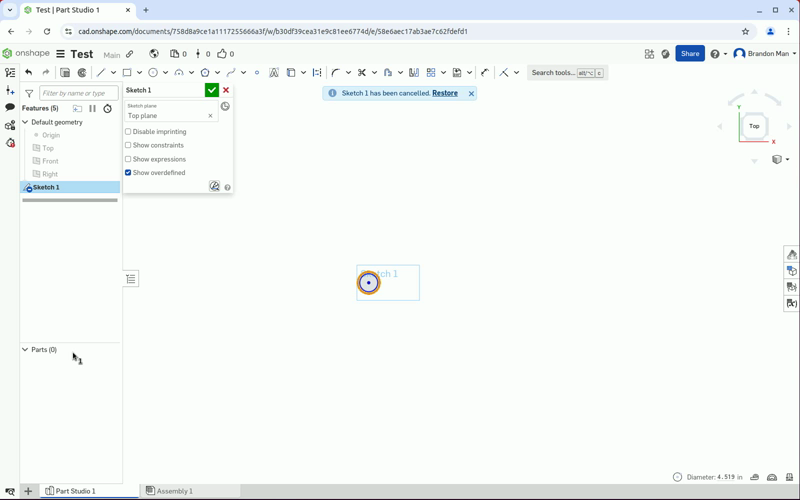
key(shift+e)
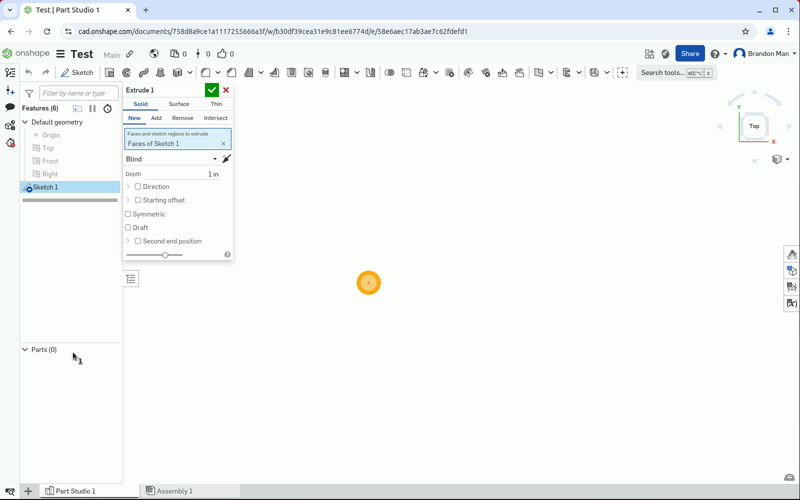
mouse_move(143, 106)
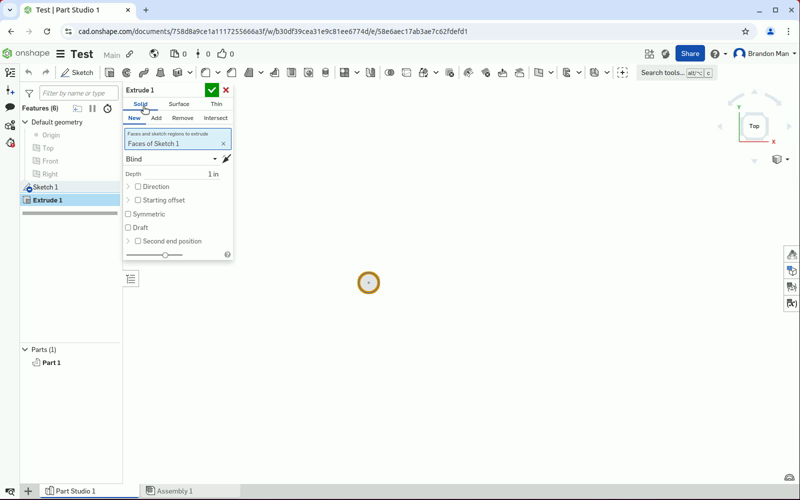
click(143, 106)
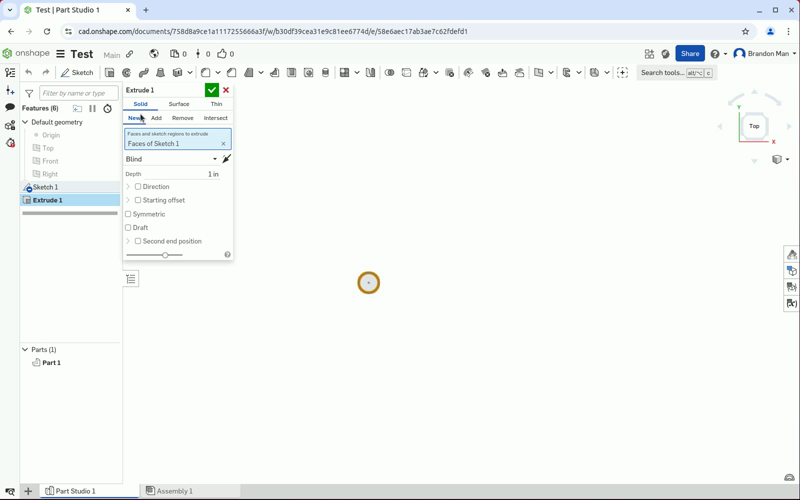
mouse_move(137, 120)
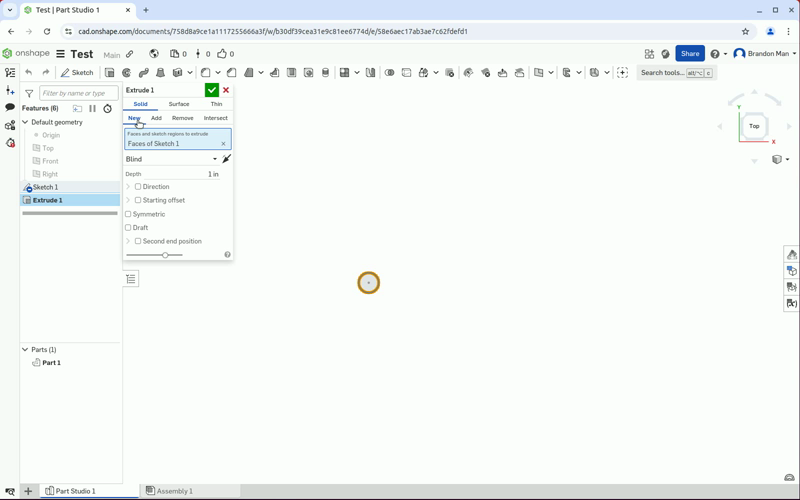
click(137, 120)
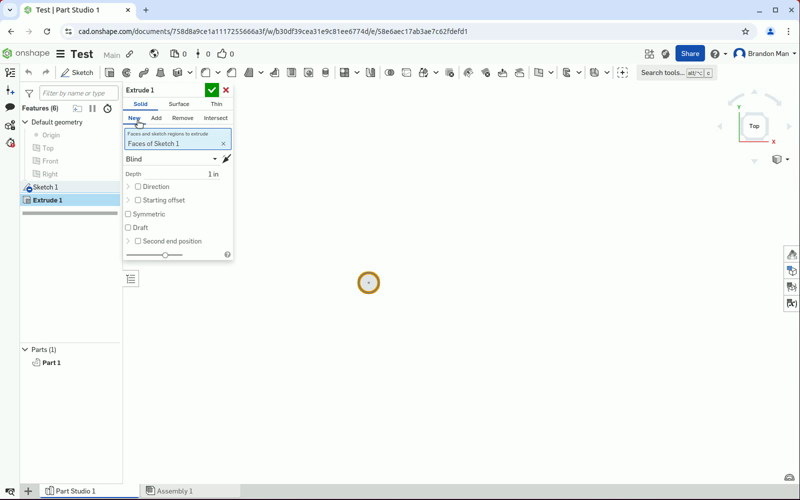
key(tab, 4)
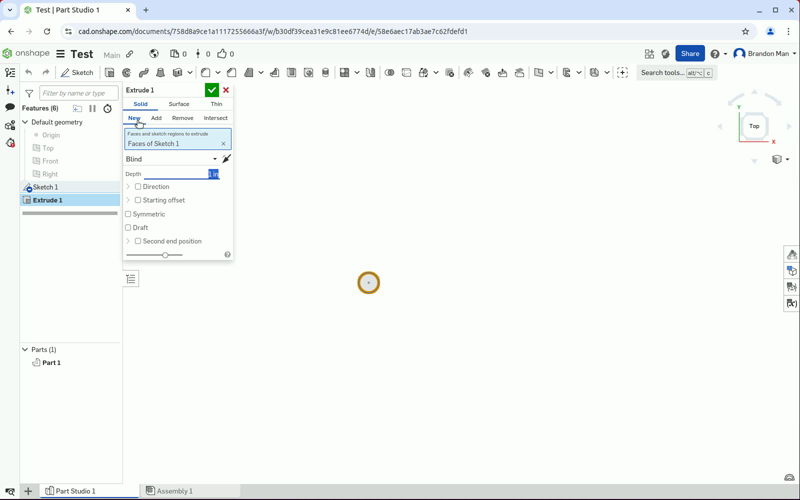
text(4.092)
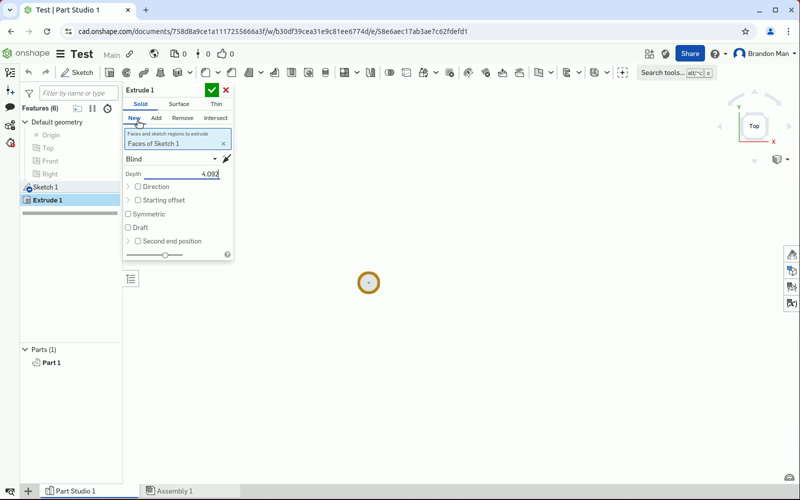
key(enter)
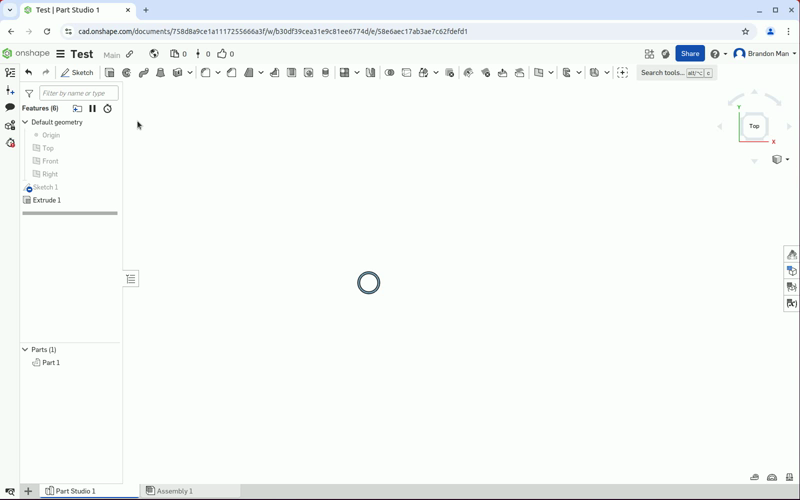
key(shift+h)
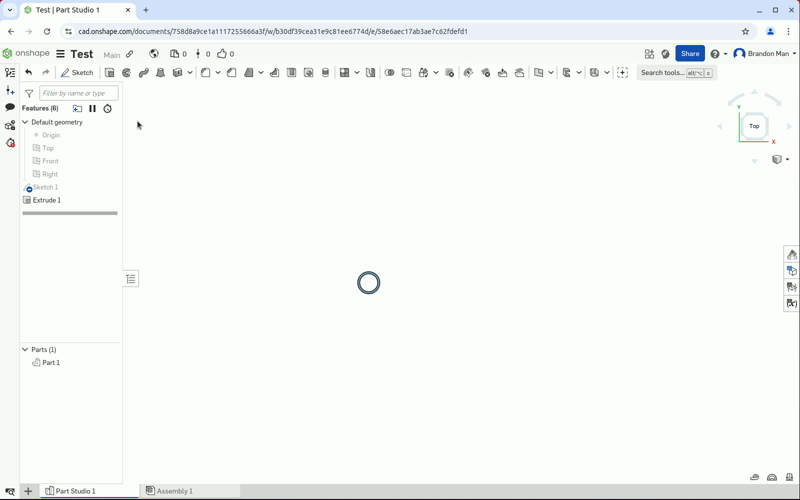
key(shift+h)
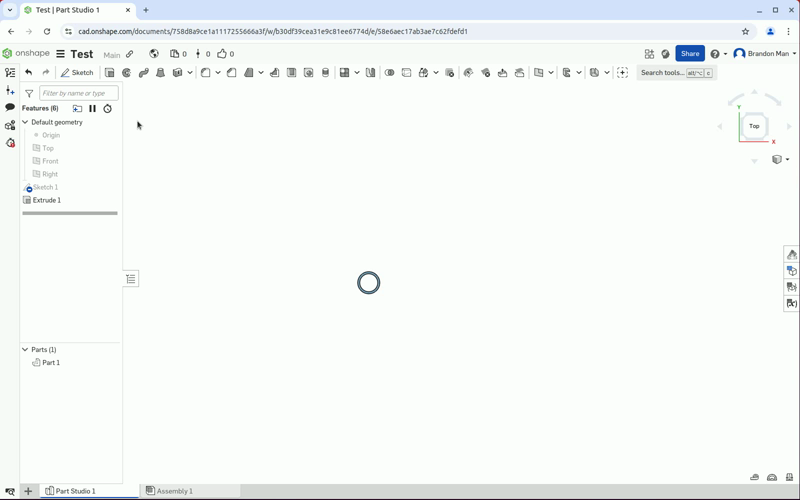
mouse_move(73, 189)
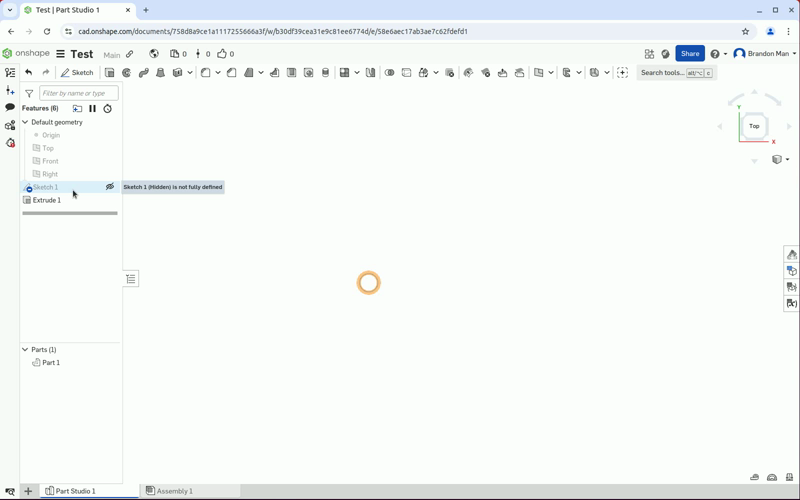
click(73, 189)
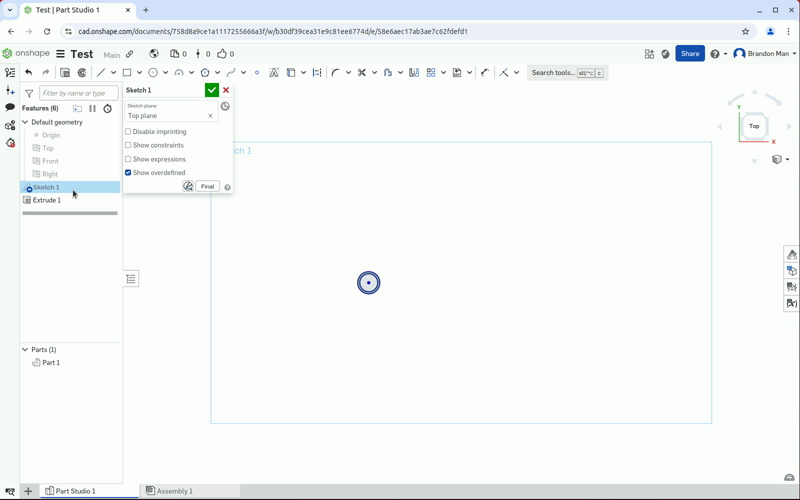
mouse_move(229, 92)
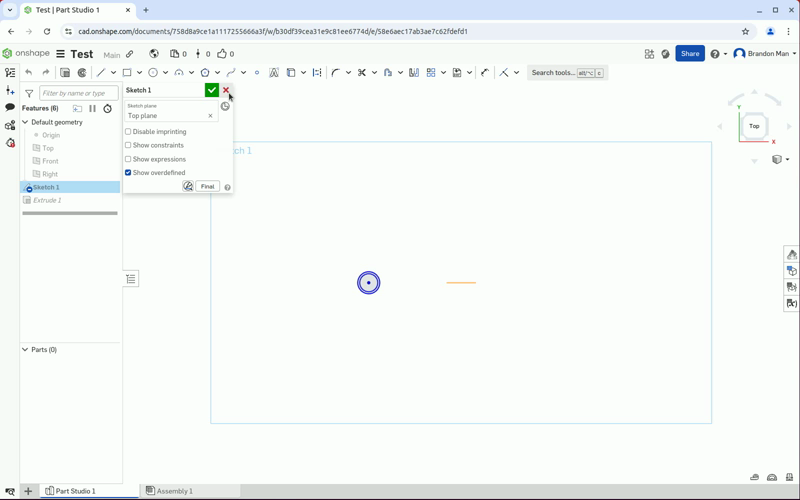
click(229, 92)
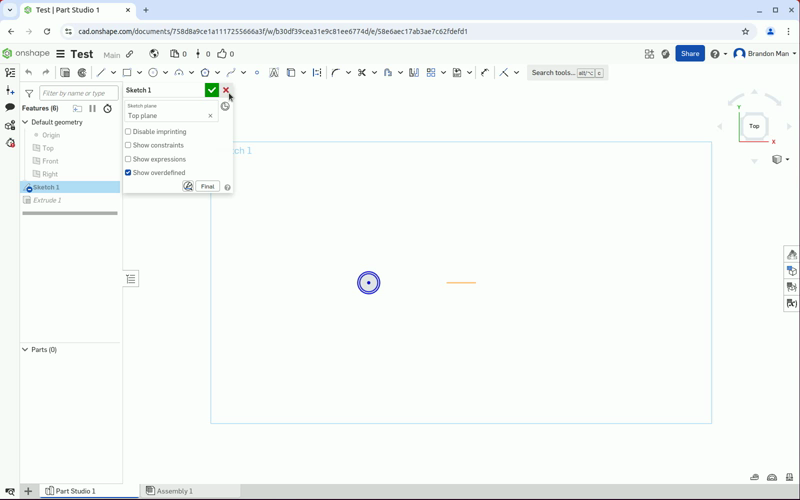
key(shift+s)
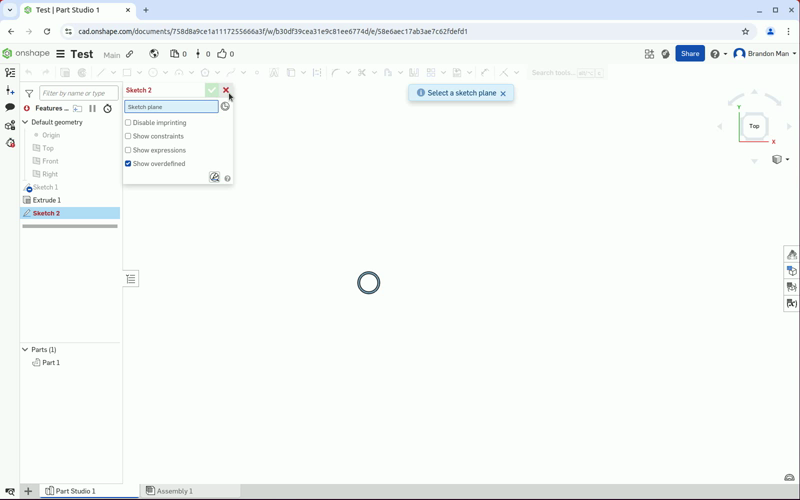
mouse_move(73, 150)
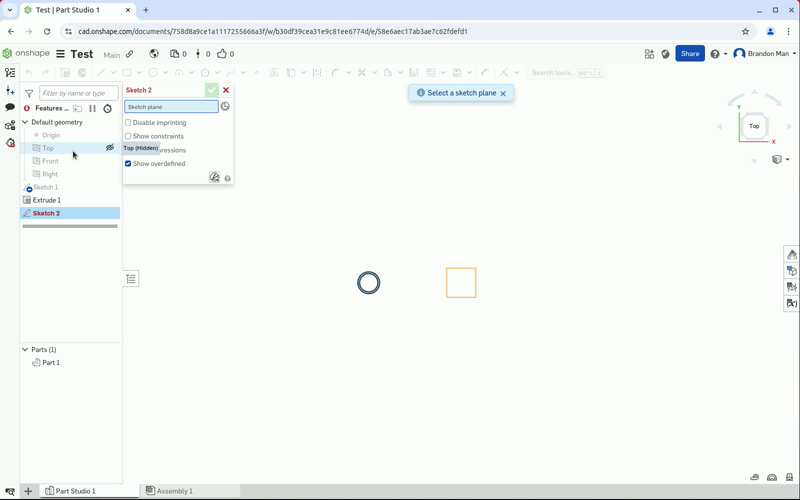
click(73, 150)
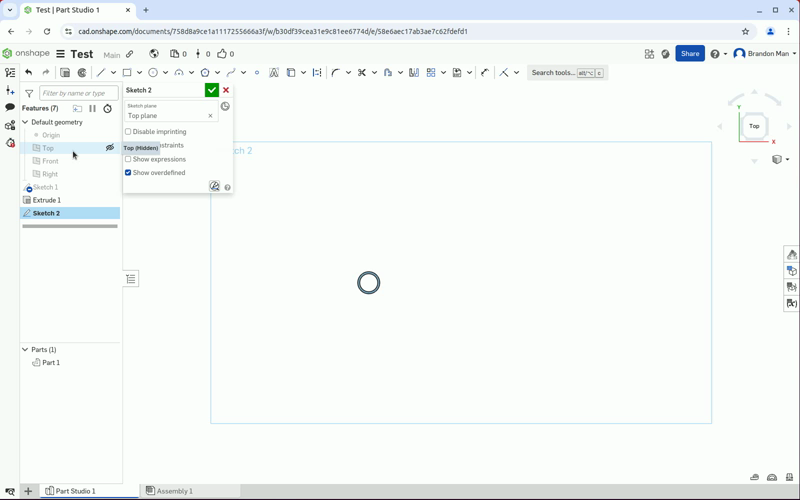
mouse_move(73, 352)
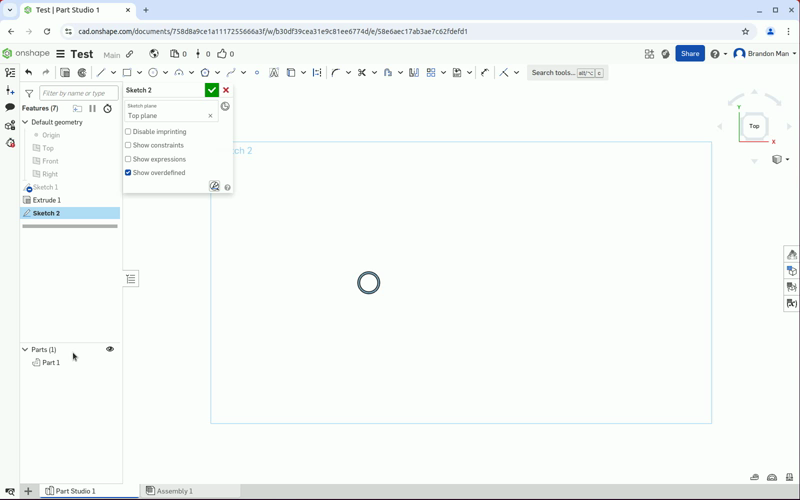
key(y)
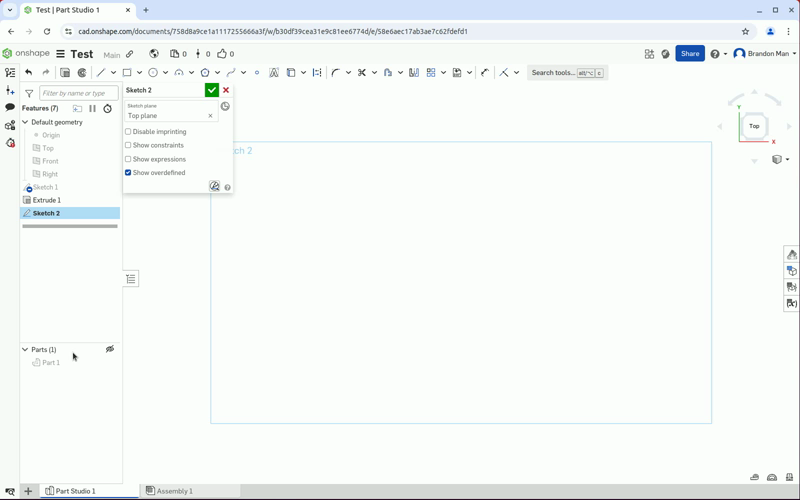
key(c)
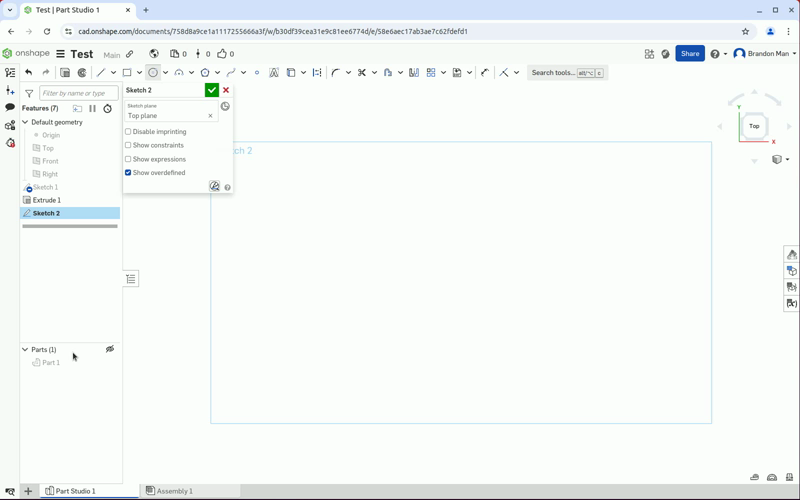
key_down(shift)
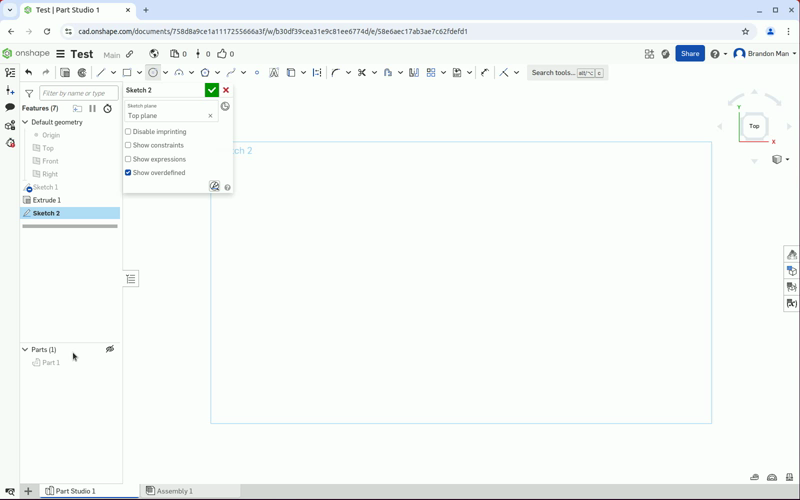
mouse_move(554, 282)
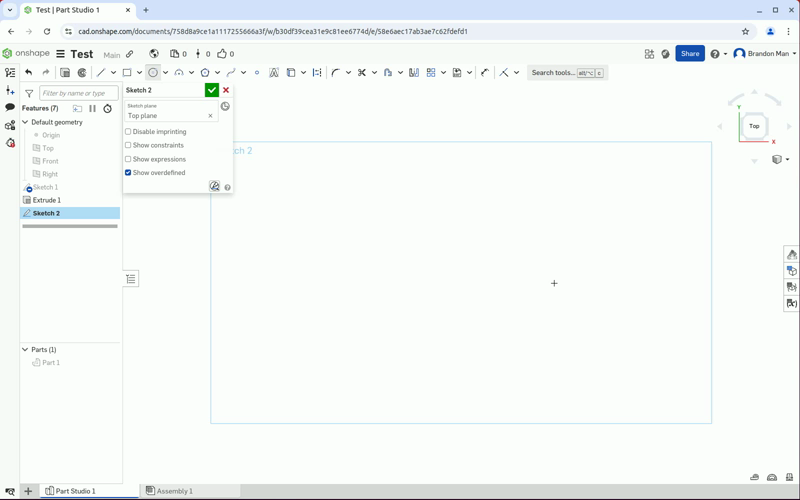
click(554, 282)
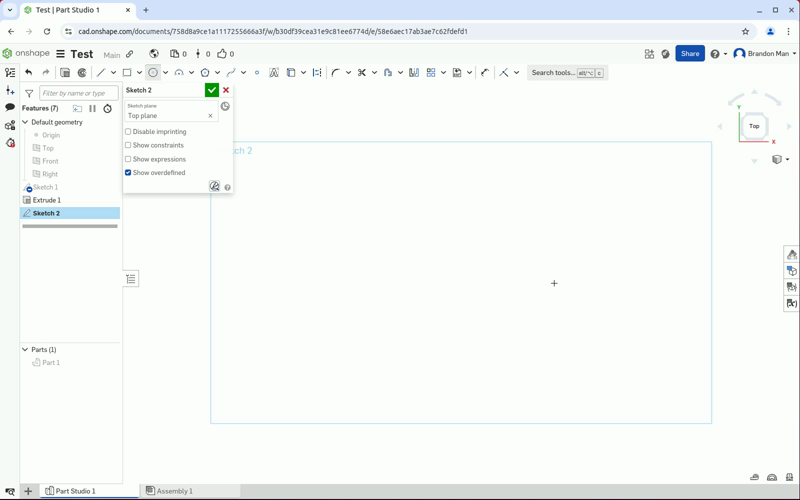
key_up(shift)
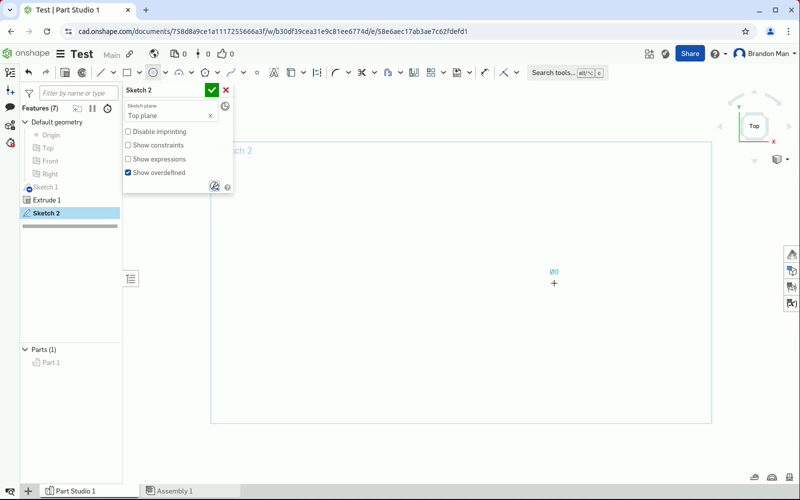
mouse_move(565, 282)
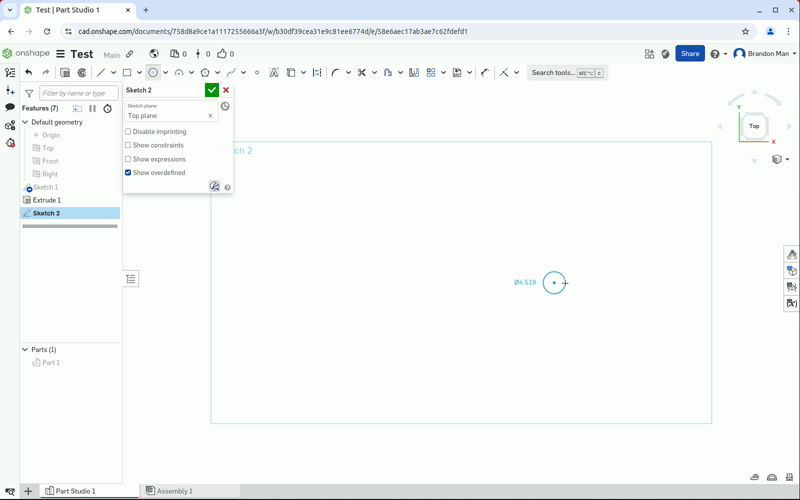
click(565, 282)
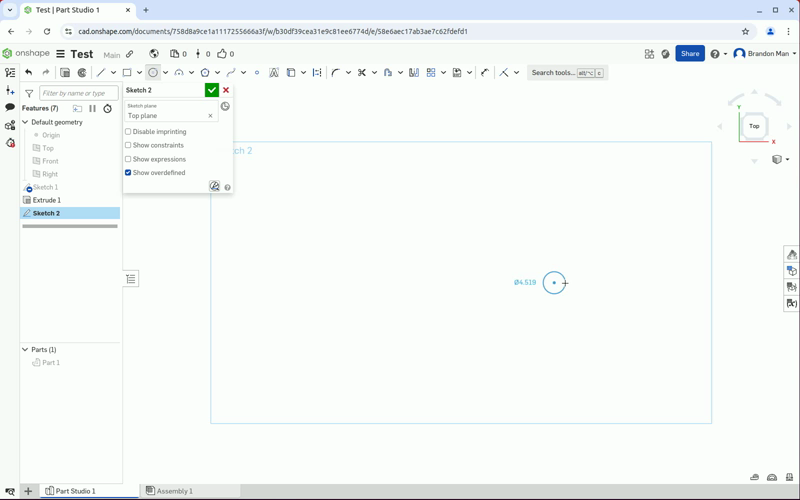
key(esc)
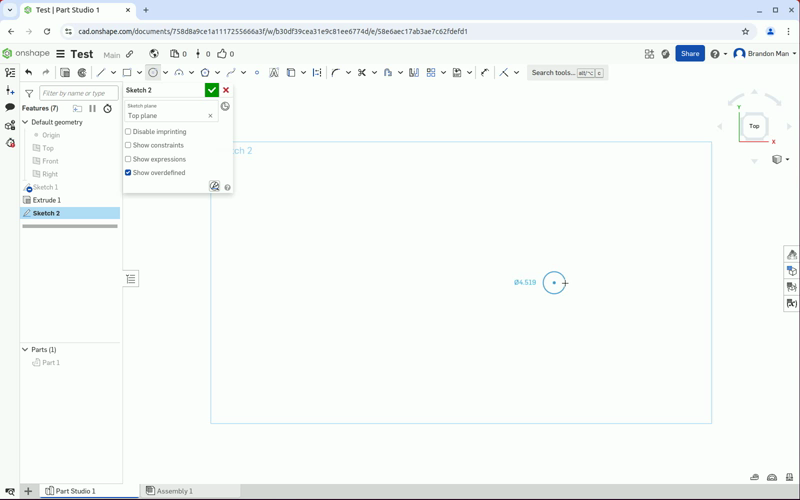
key(c)
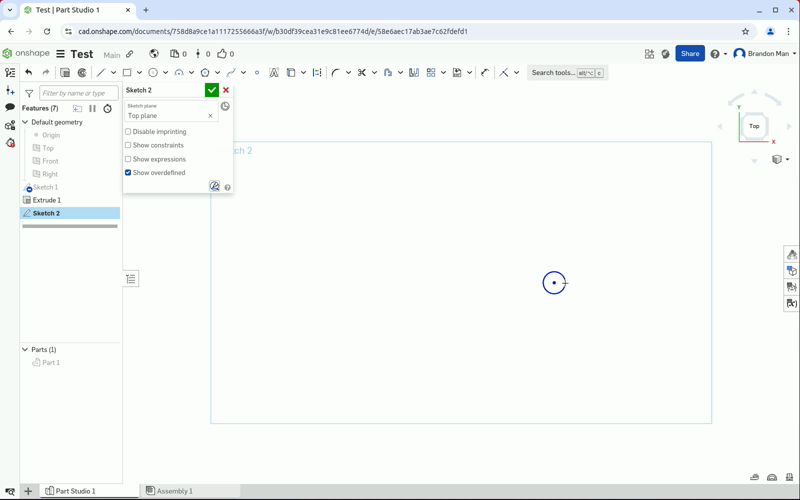
key_down(shift)
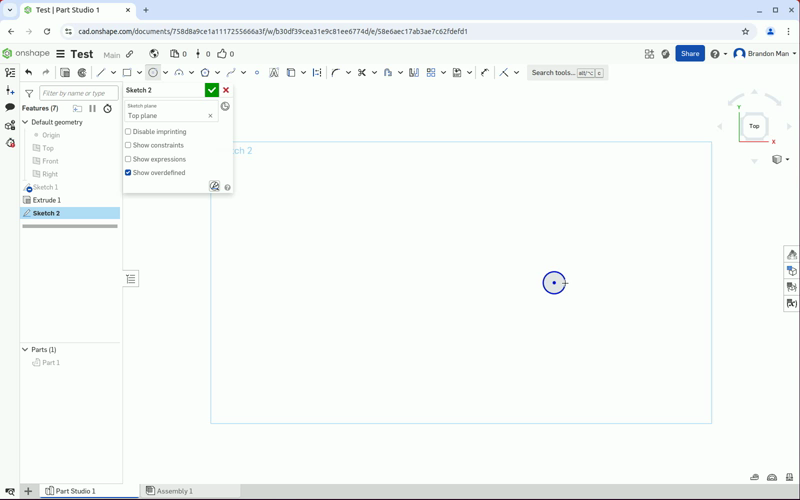
mouse_move(554, 282)
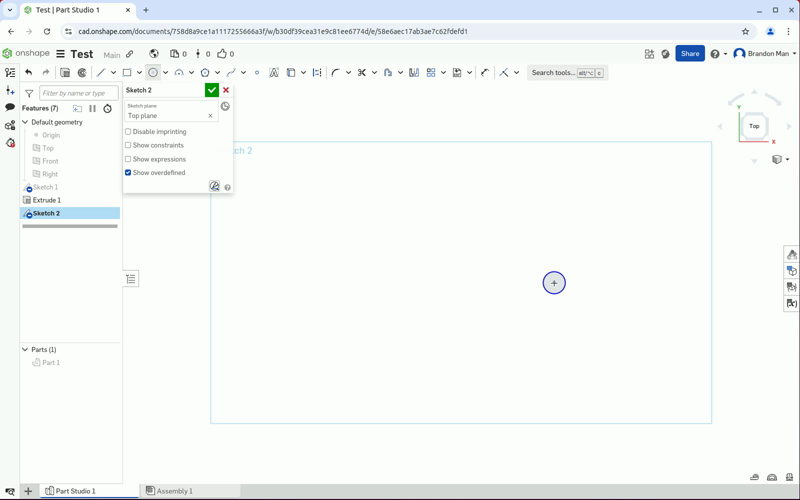
click(554, 282)
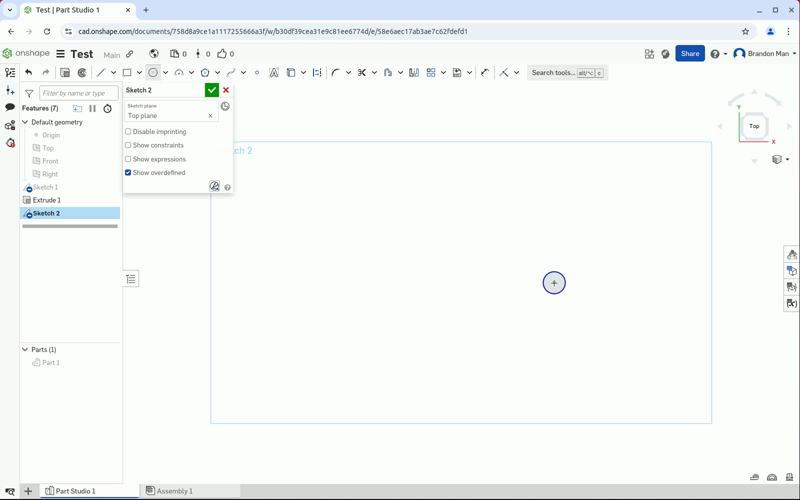
key_up(shift)
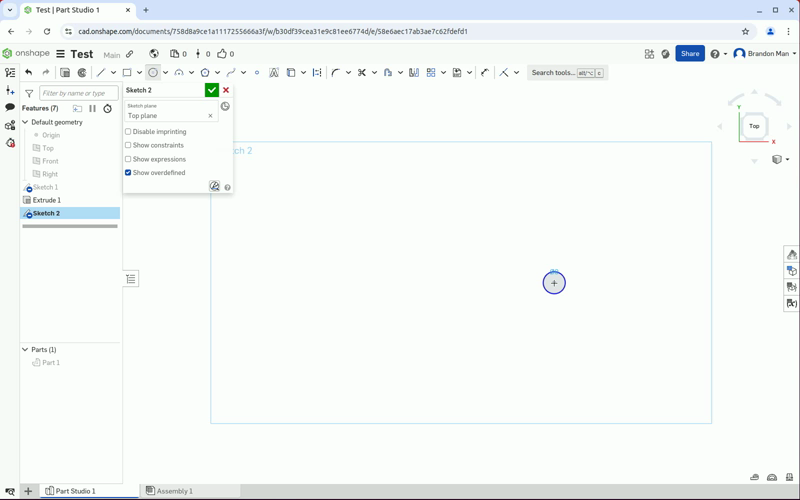
mouse_move(563, 282)
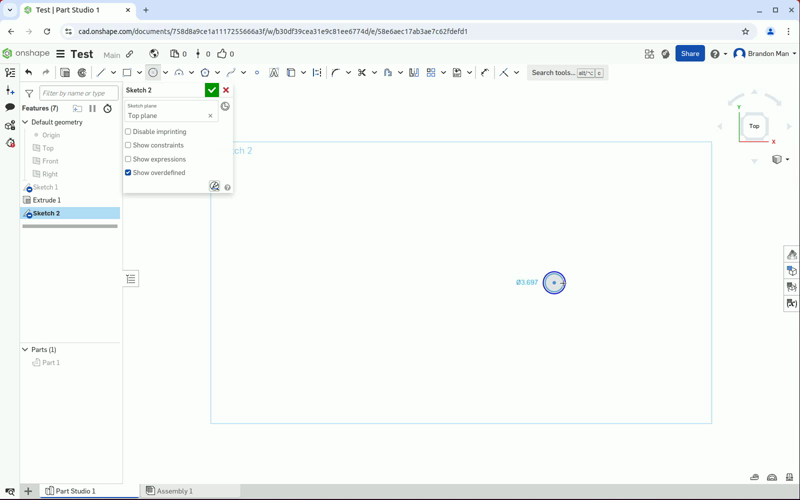
scroll(6)
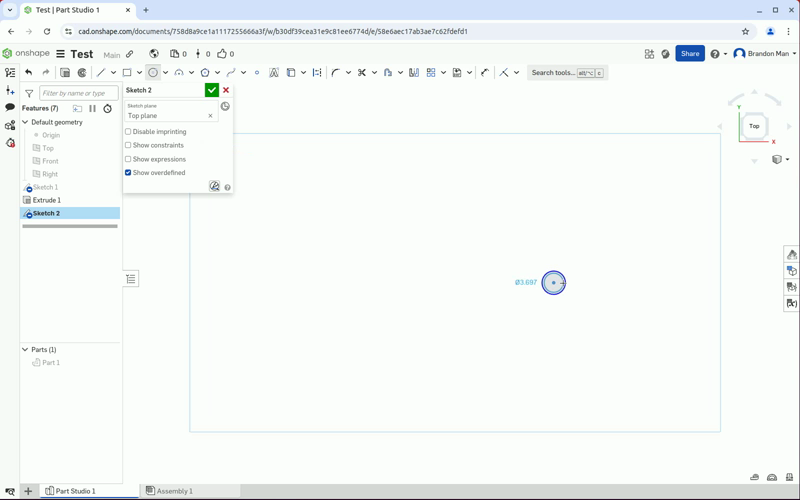
scroll(6)
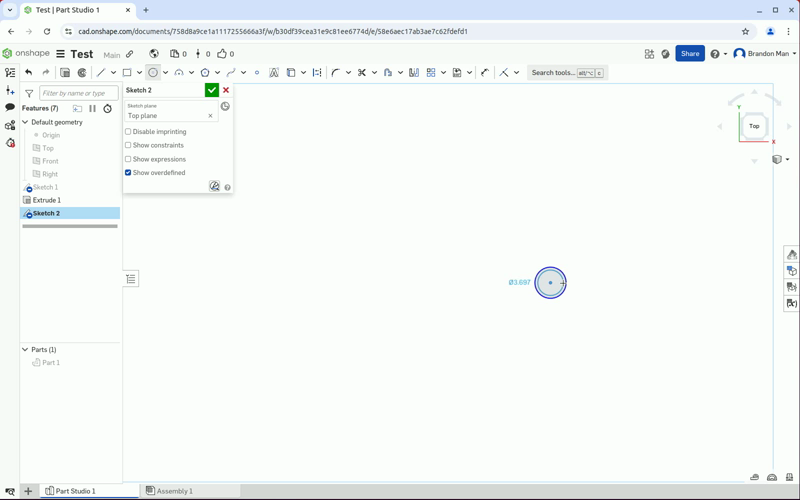
scroll(6)
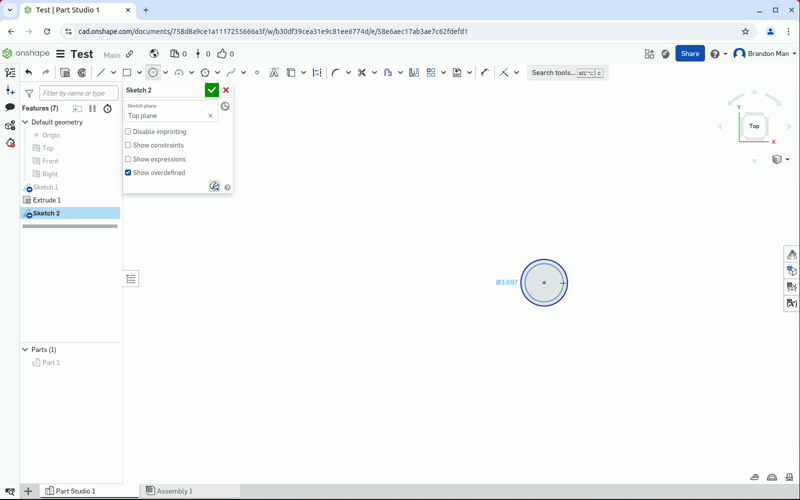
scroll(6)
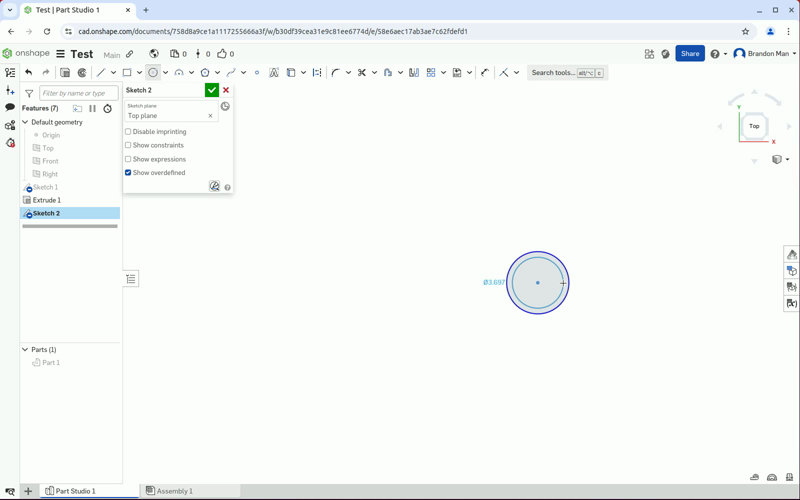
scroll(6)
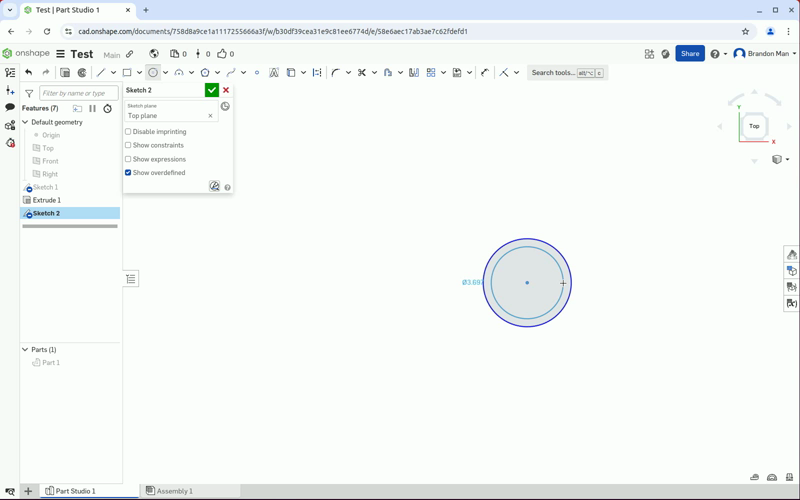
scroll(6)
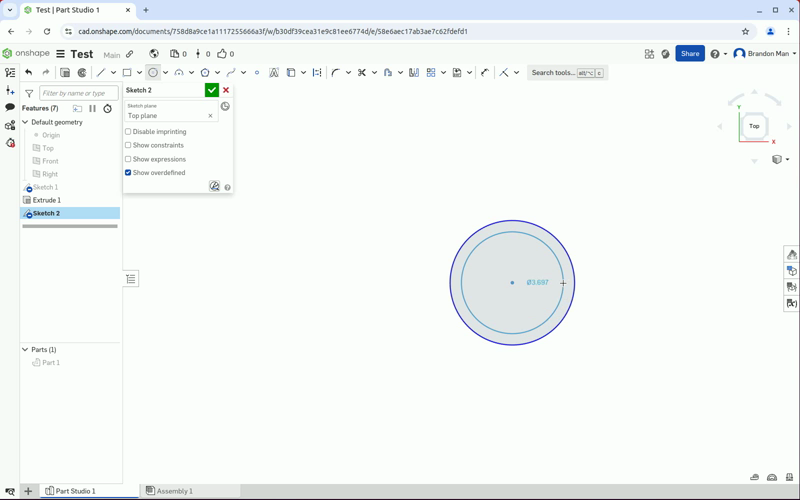
scroll(6)
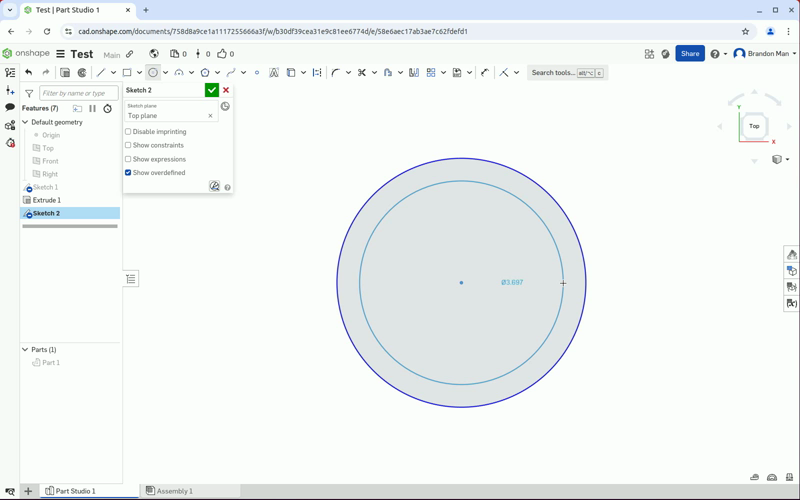
click(563, 282)
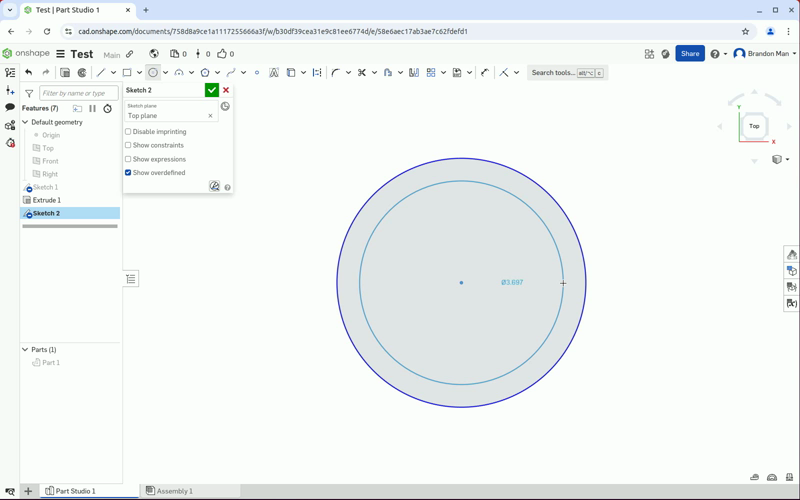
scroll(-6)
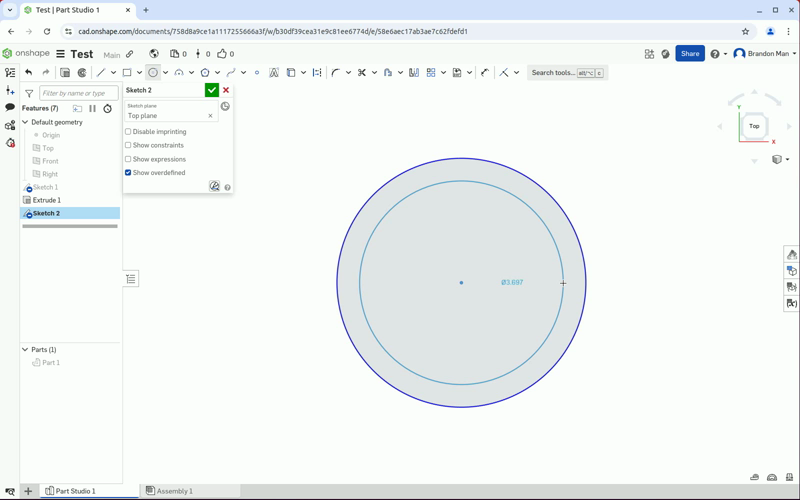
scroll(-6)
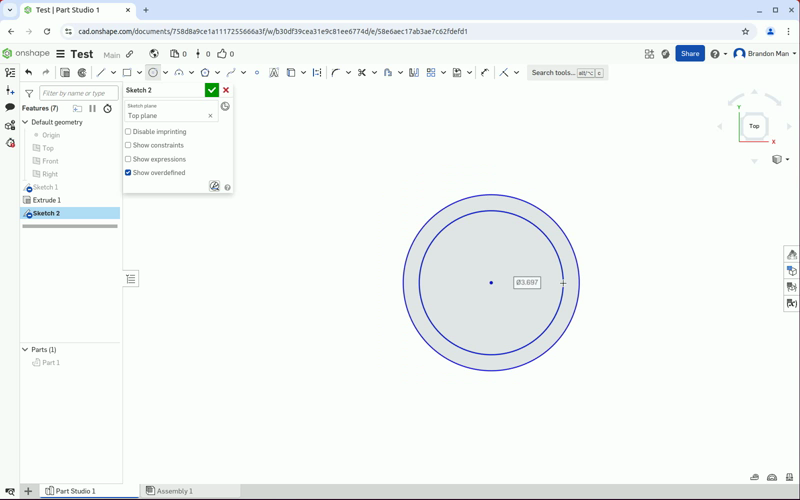
scroll(-6)
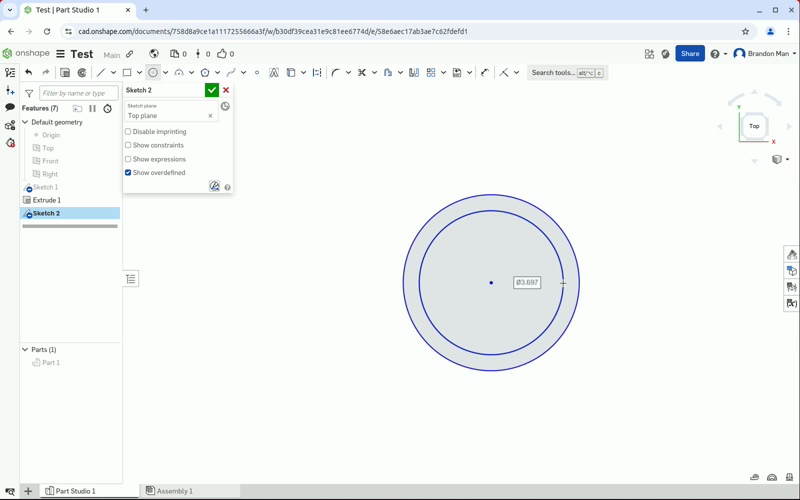
scroll(-6)
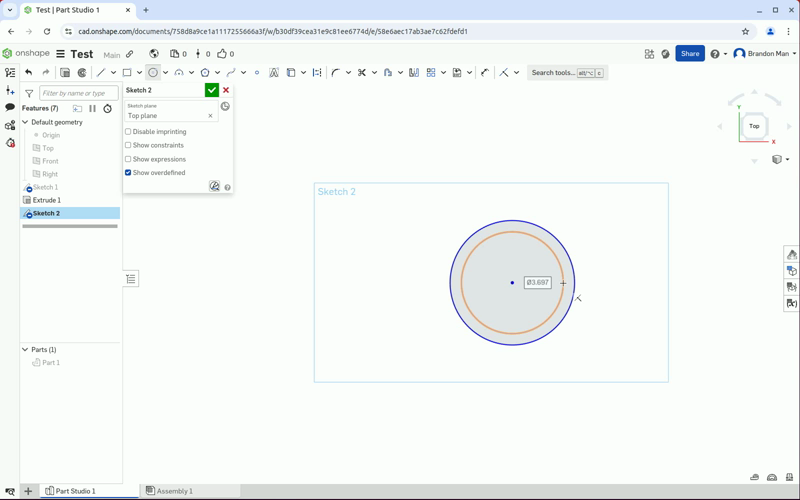
scroll(-6)
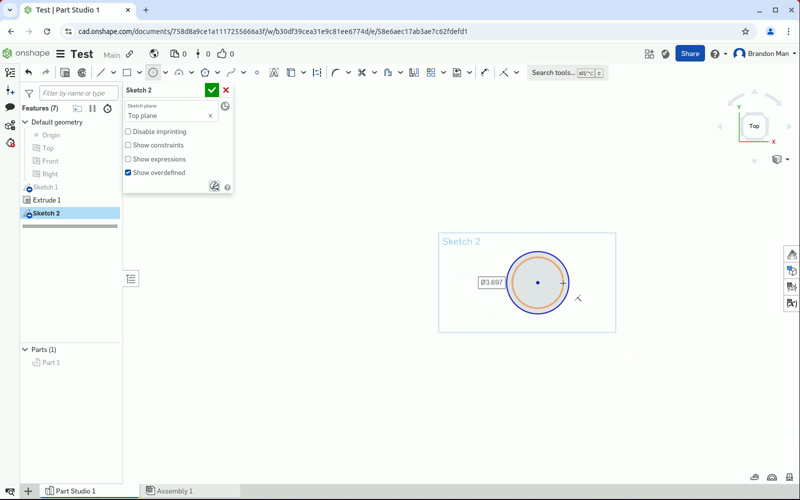
scroll(-6)
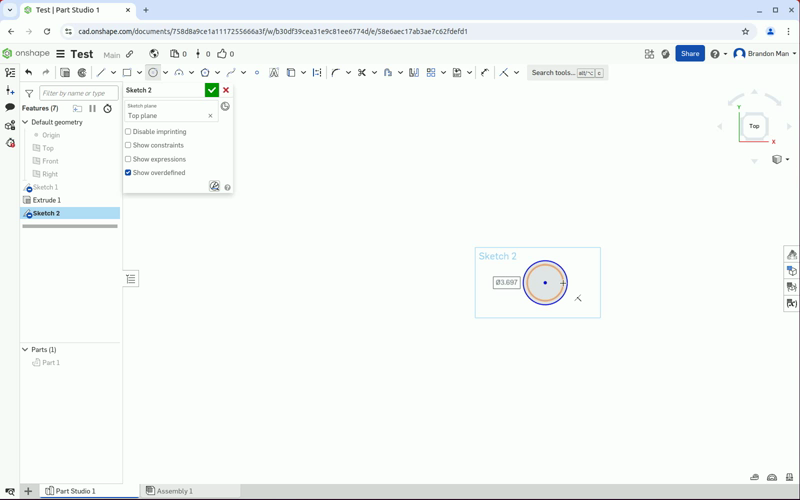
scroll(-6)
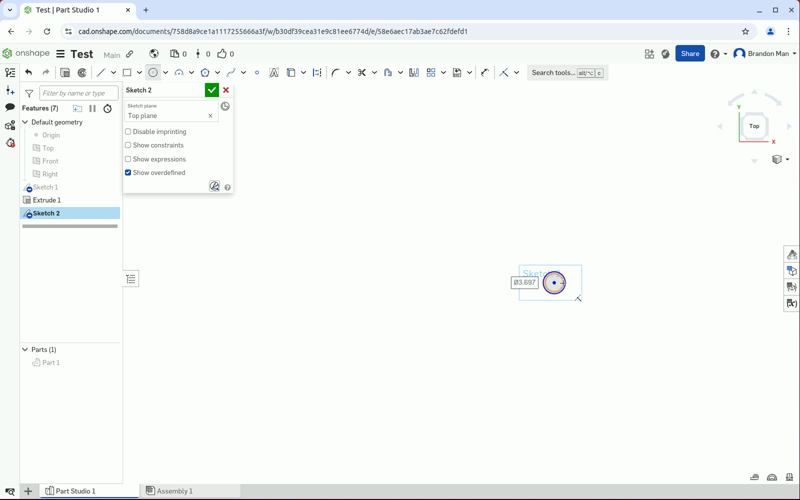
key(esc)
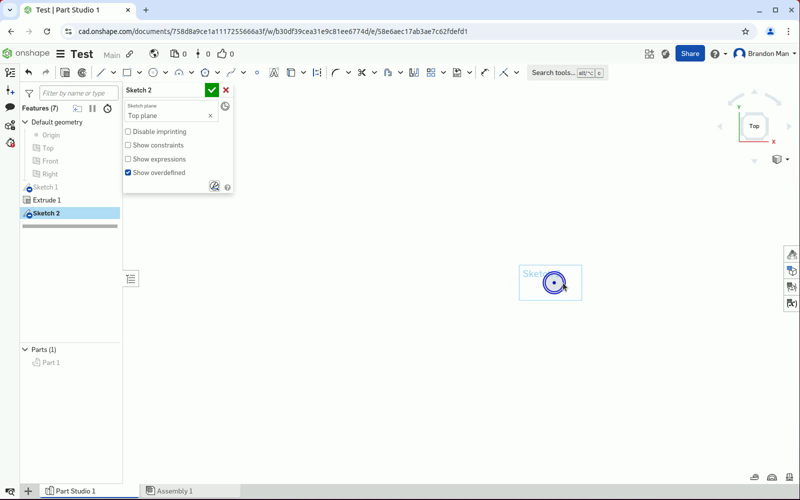
mouse_move(564, 280)
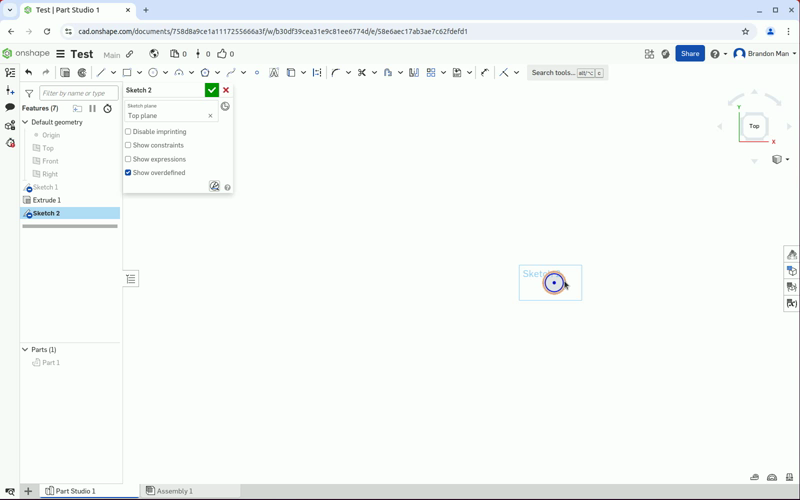
scroll(6)
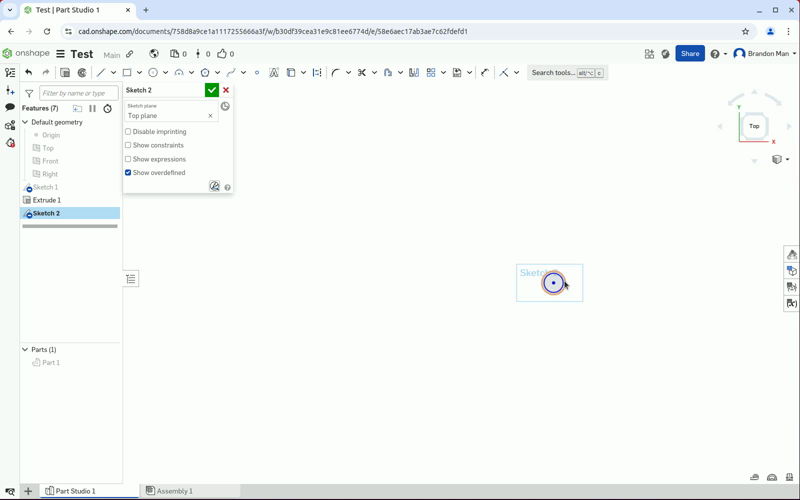
scroll(6)
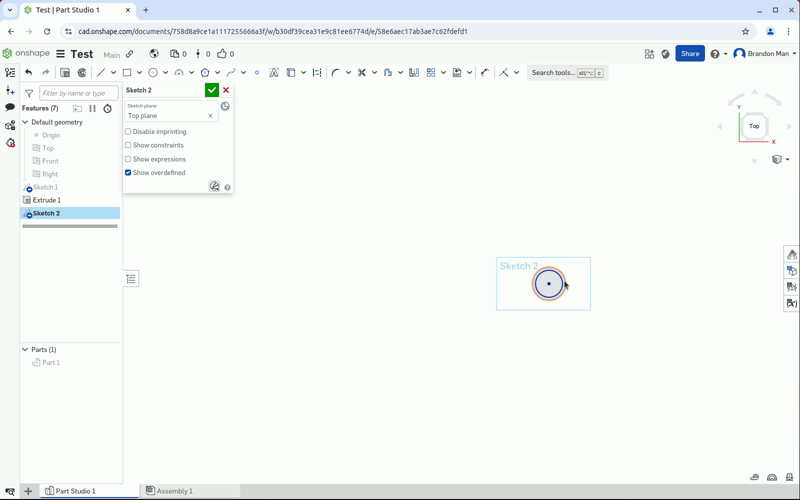
scroll(6)
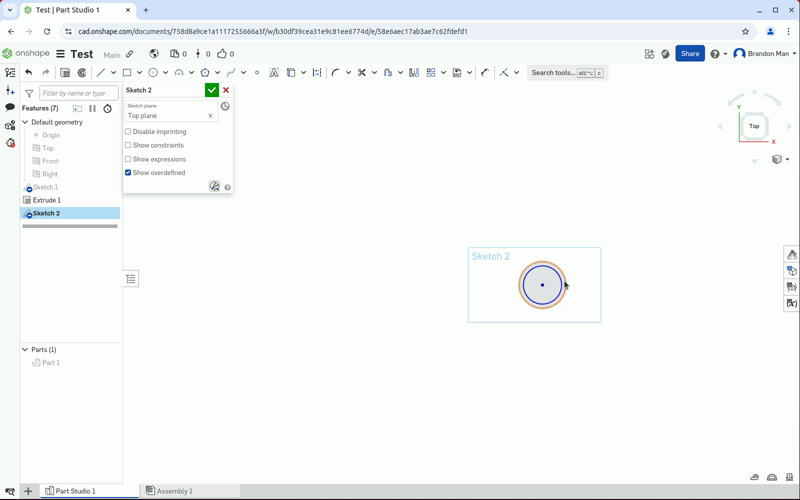
scroll(6)
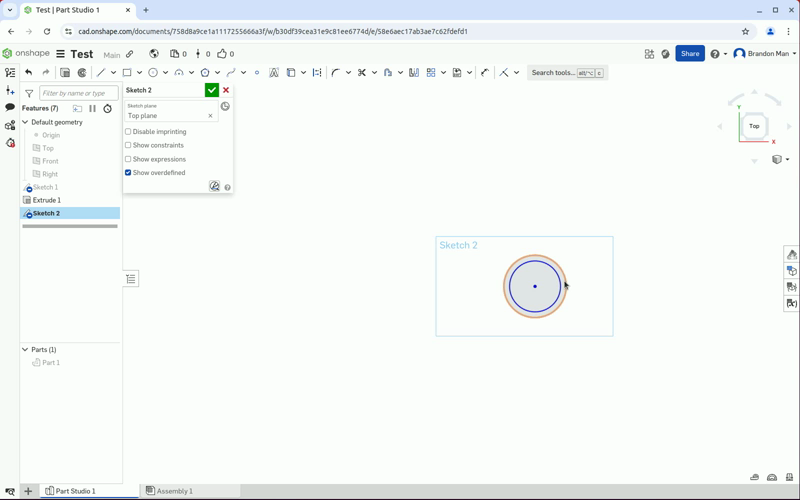
scroll(6)
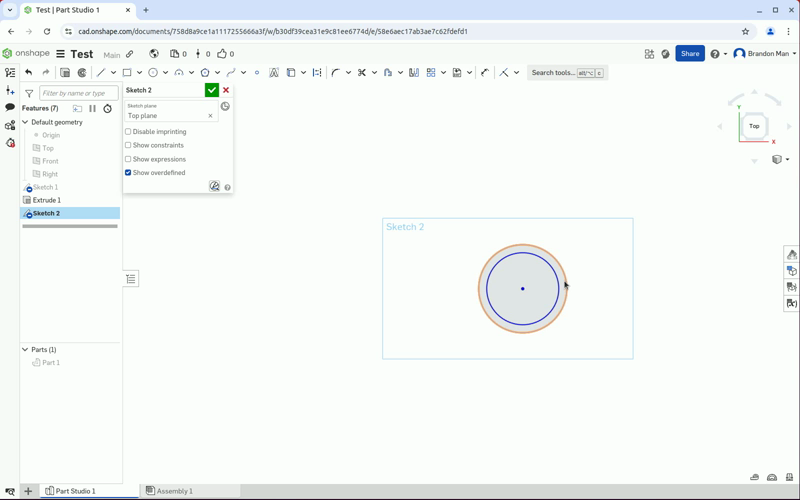
scroll(6)
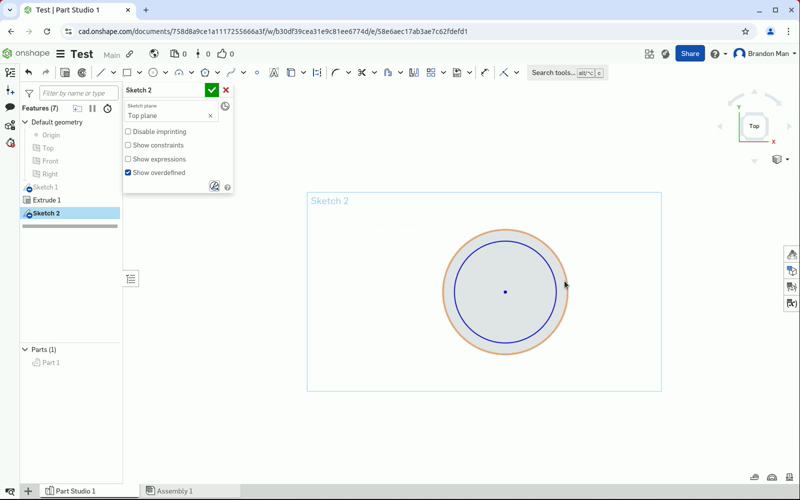
scroll(6)
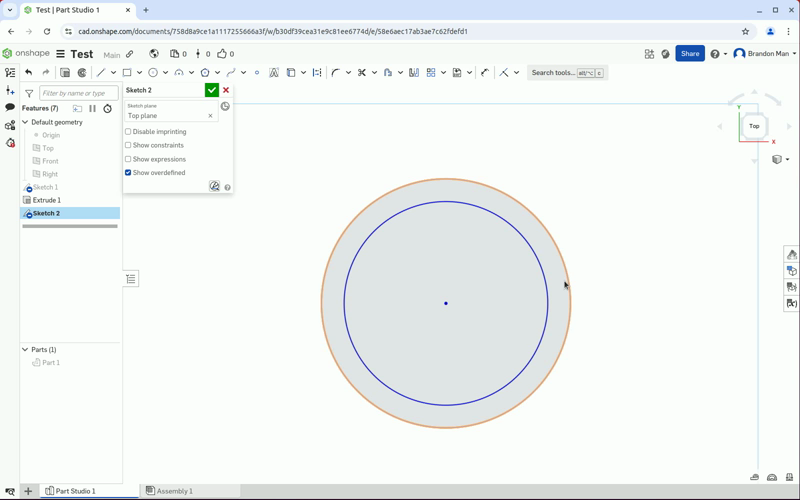
click(564, 280)
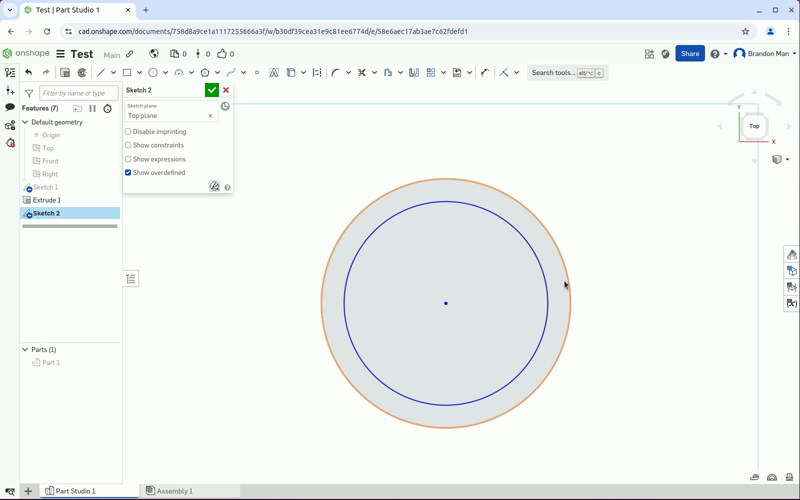
scroll(-6)
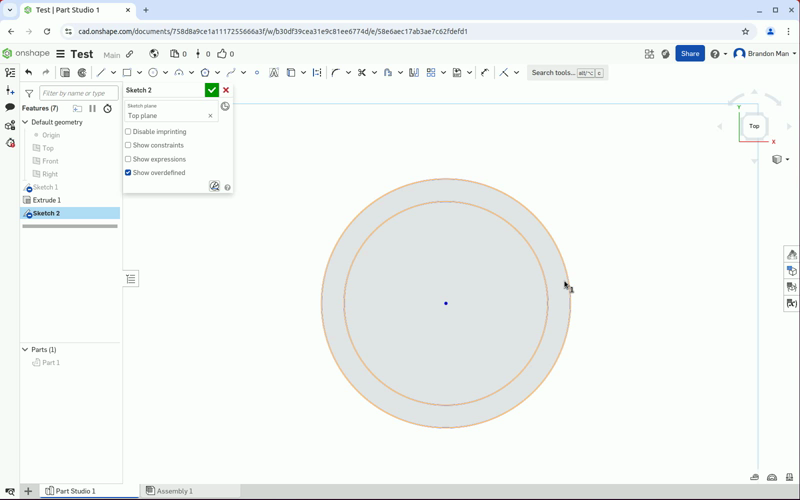
scroll(-6)
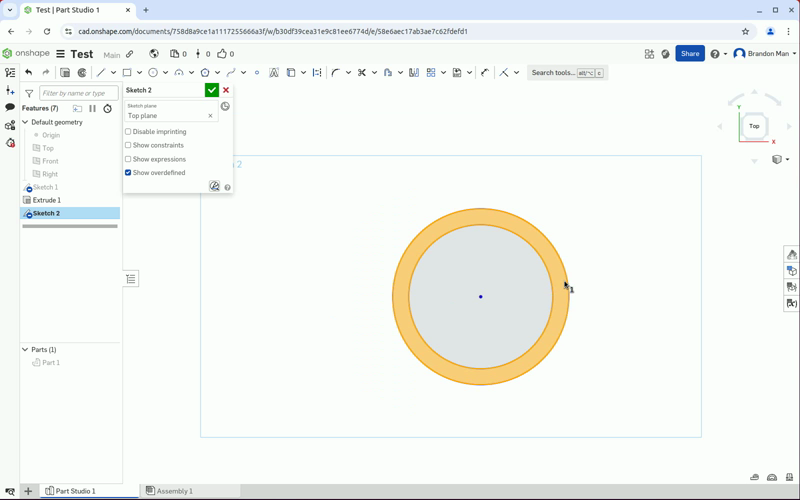
scroll(-6)
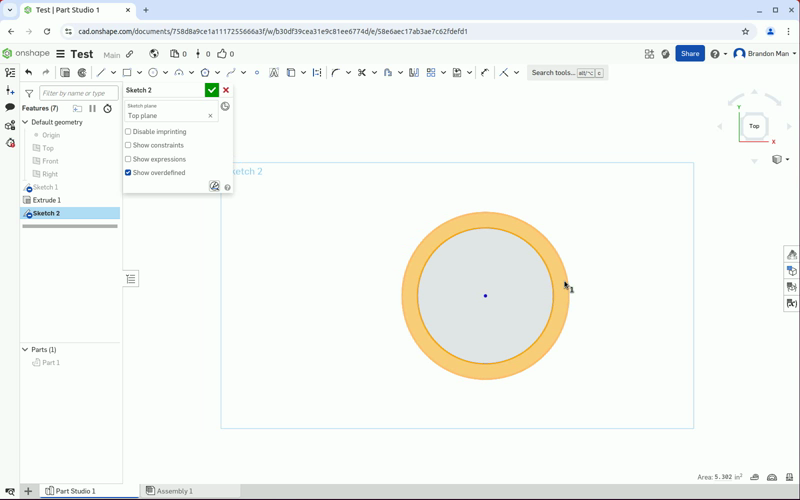
scroll(-6)
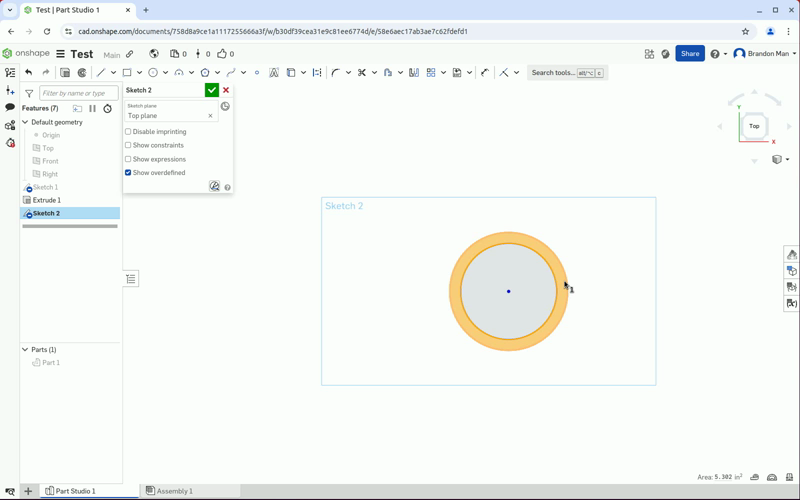
scroll(-6)
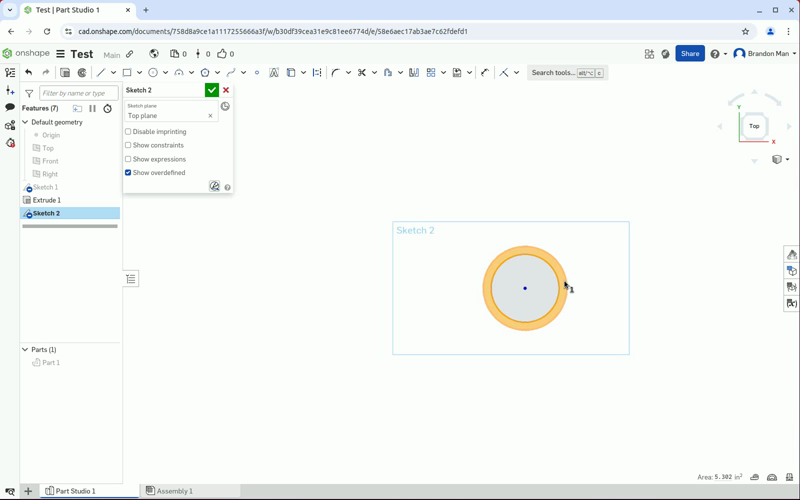
scroll(-6)
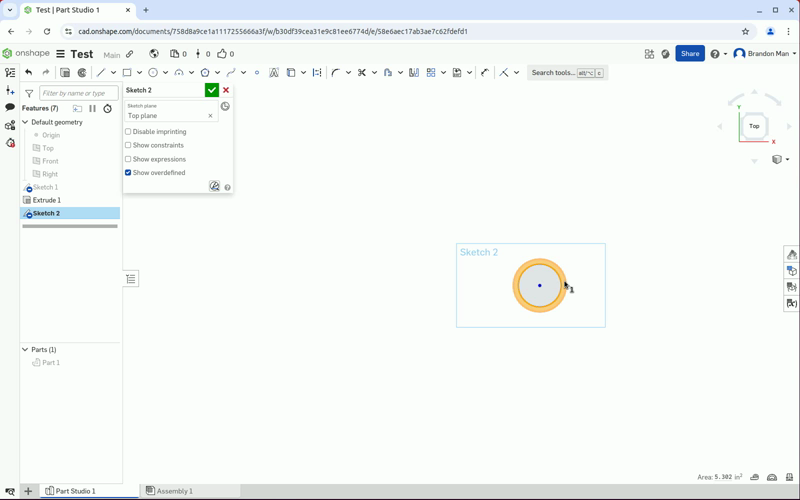
scroll(-6)
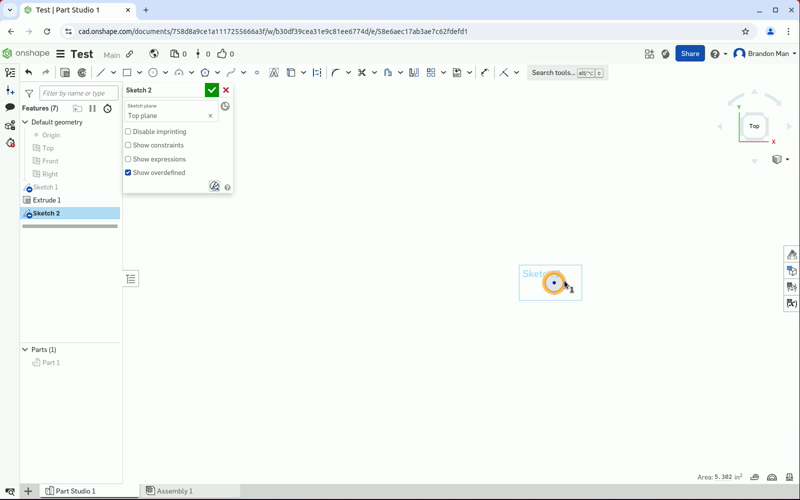
mouse_move(73, 352)
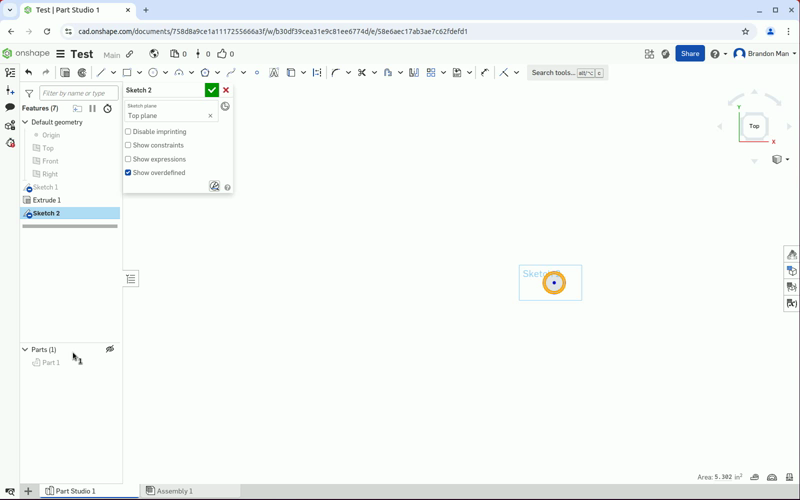
key(shift+y)
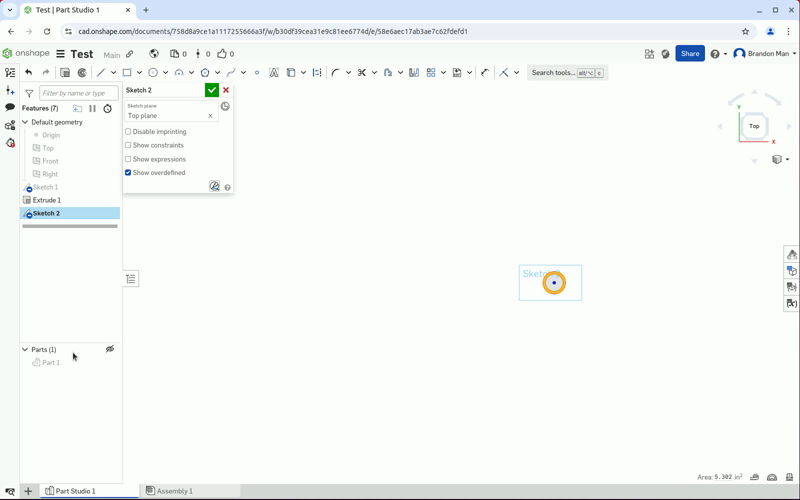
key(shift+e)
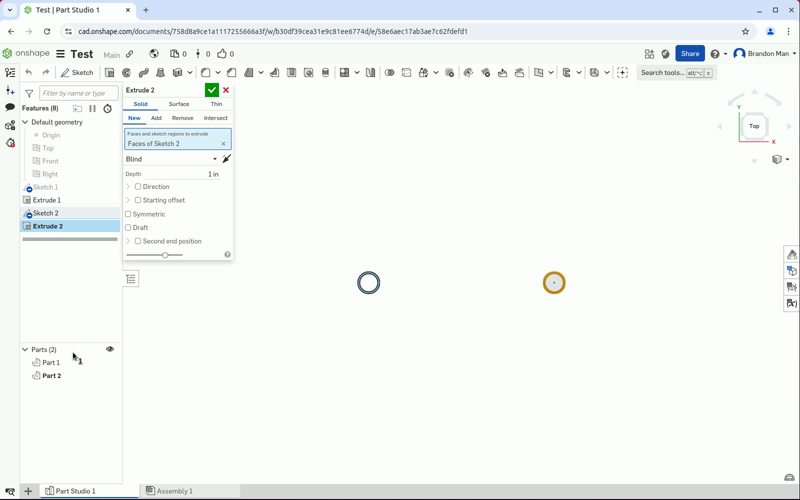
mouse_move(143, 106)
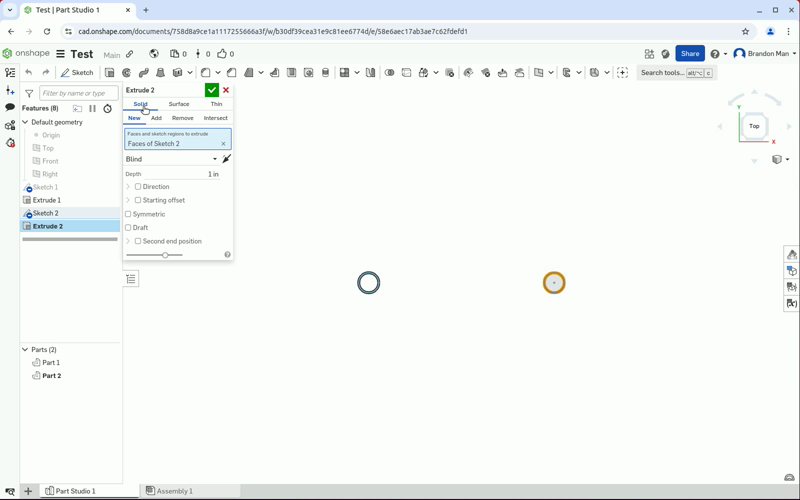
click(143, 106)
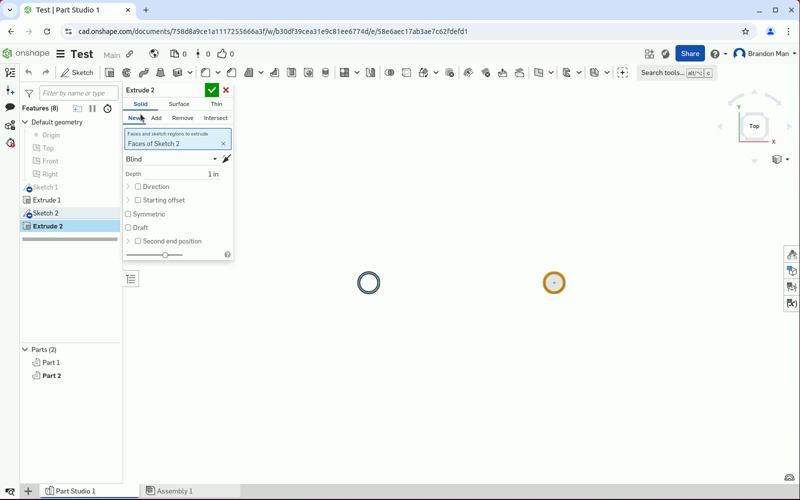
mouse_move(137, 120)
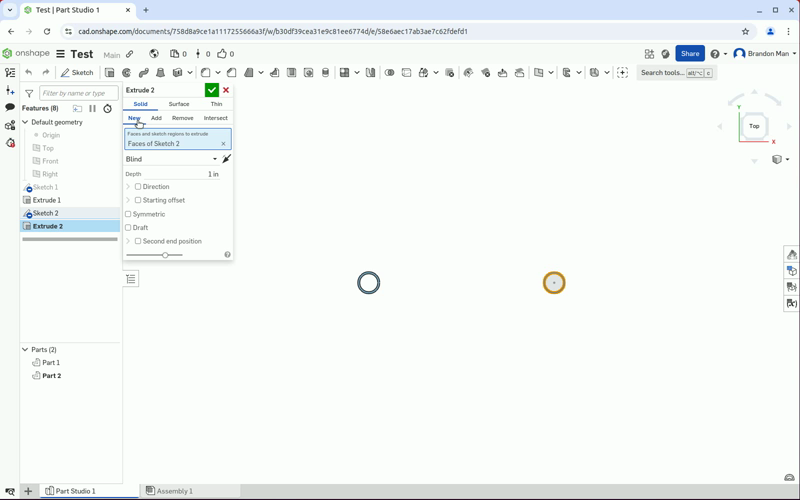
click(137, 120)
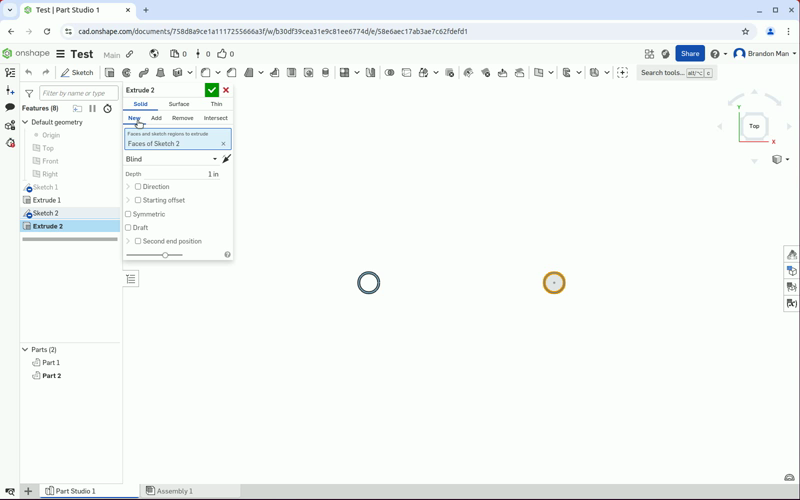
key(tab, 4)
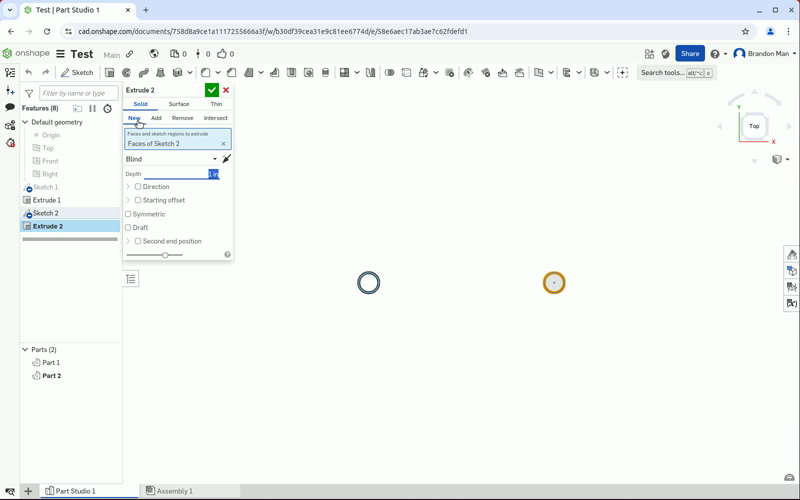
text(4.092)
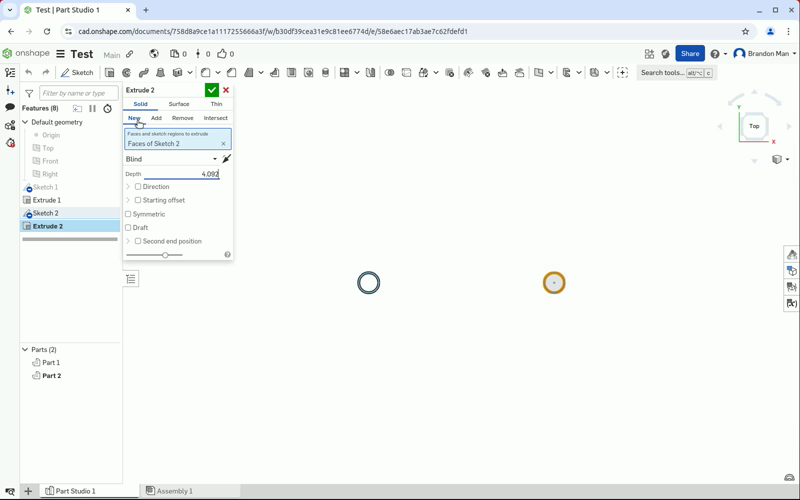
key(enter)
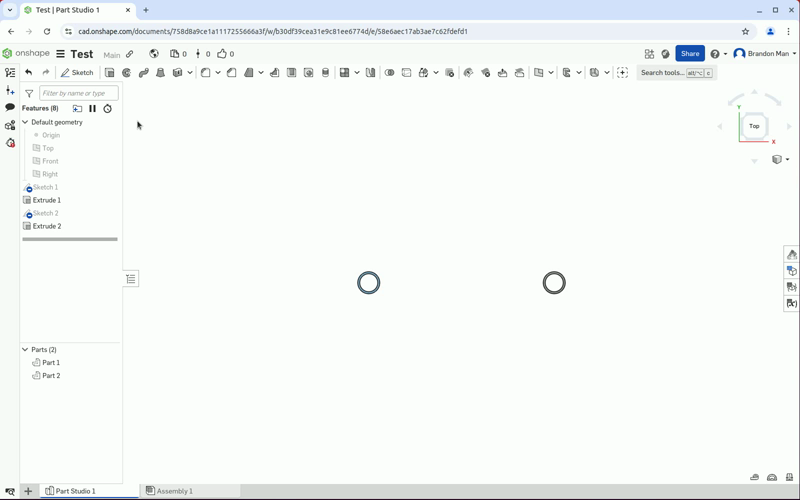
key(shift+h)
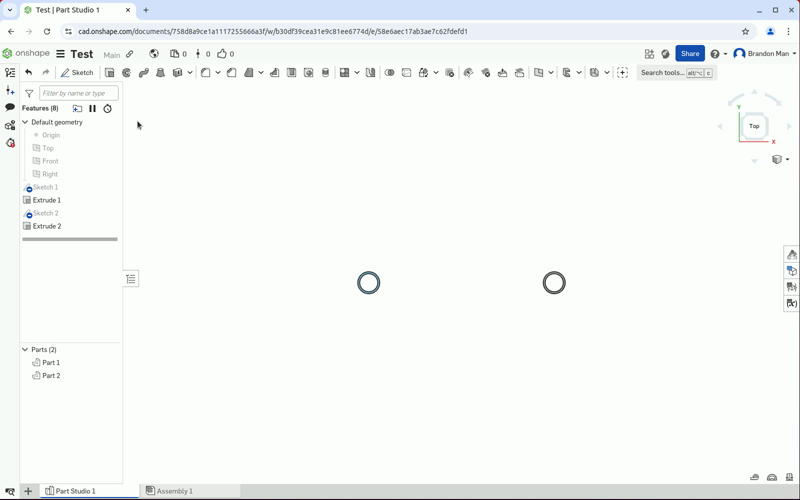
key(shift+h)
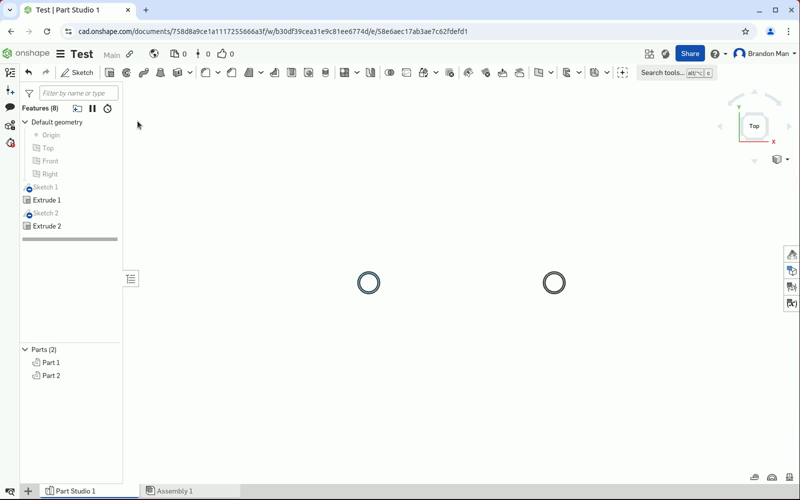
mouse_move(73, 189)
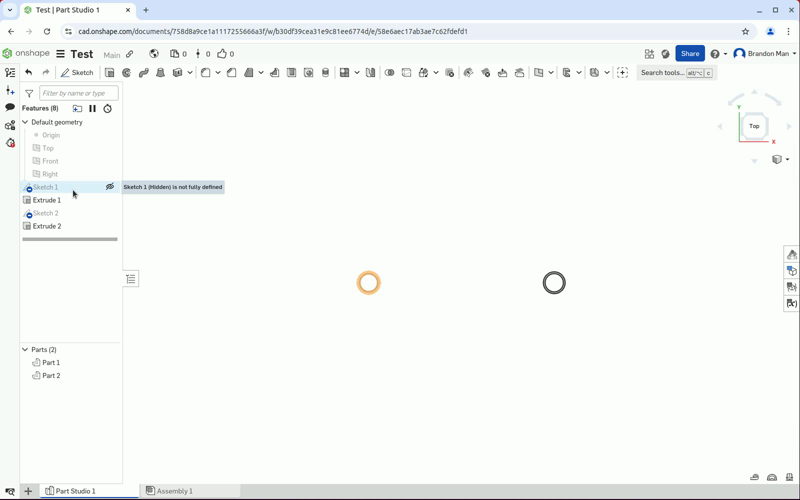
click(73, 189)
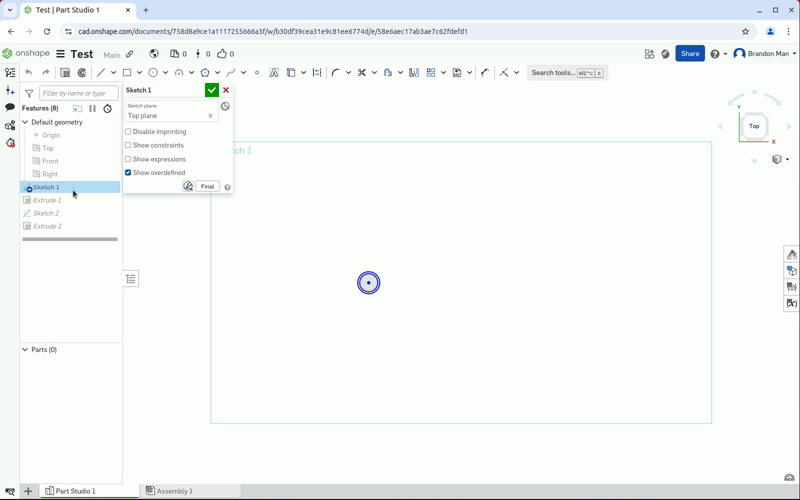
mouse_move(229, 92)
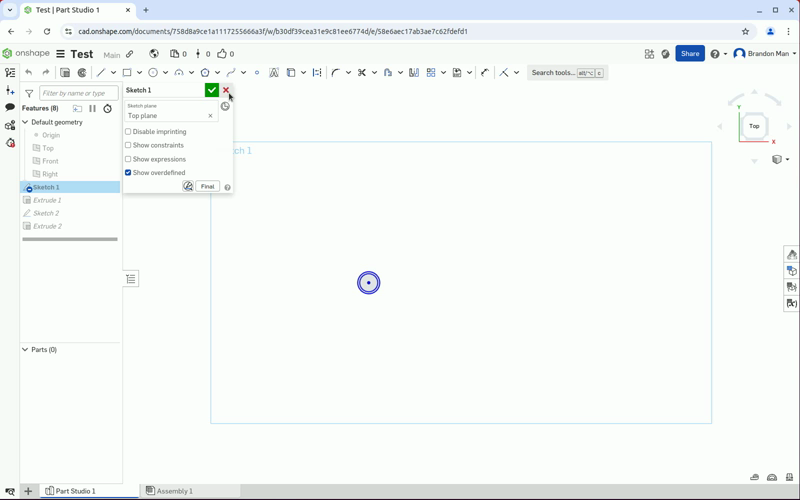
click(229, 92)
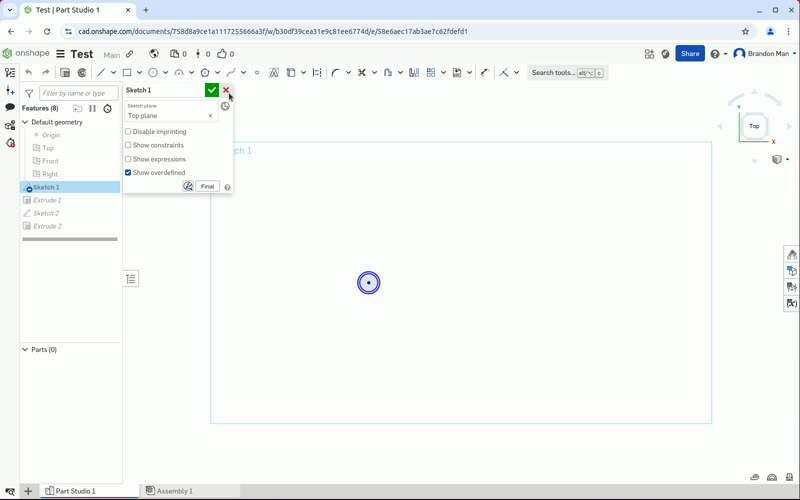
key(shift+s)
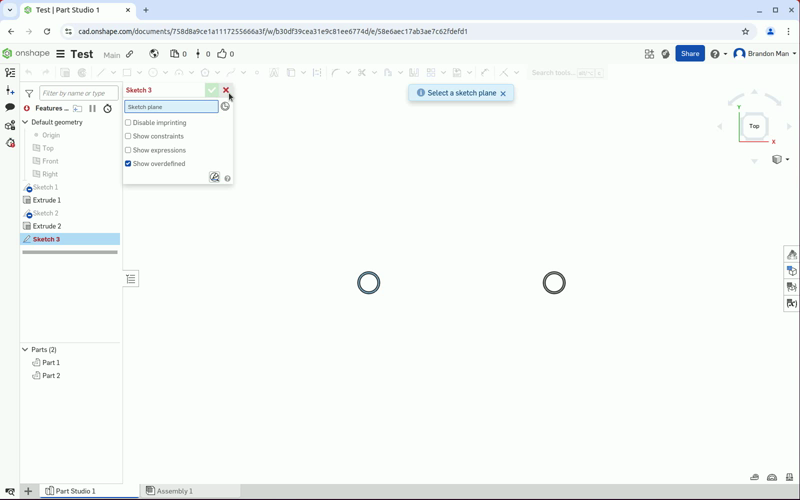
mouse_move(73, 150)
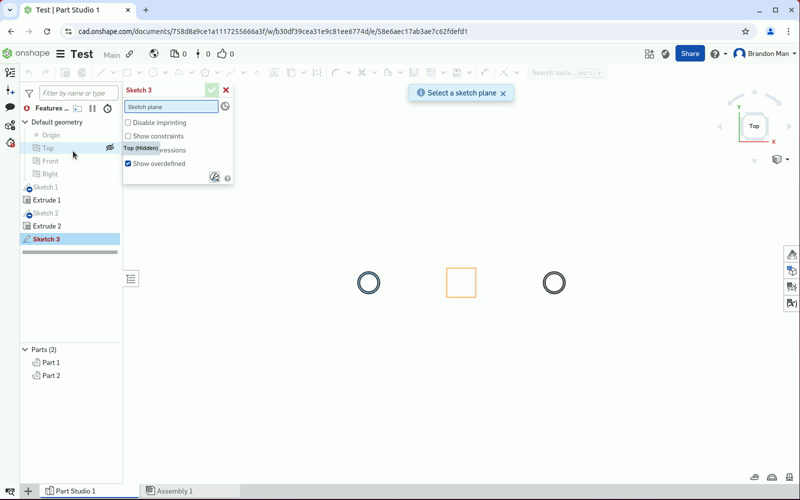
click(73, 150)
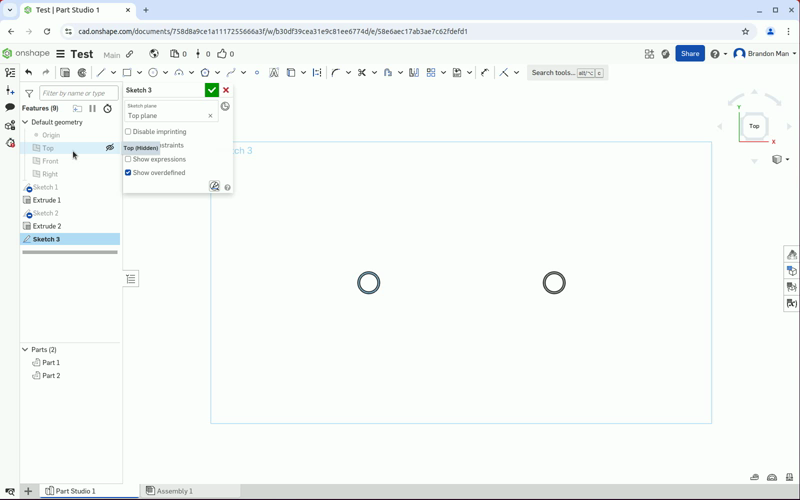
mouse_move(73, 352)
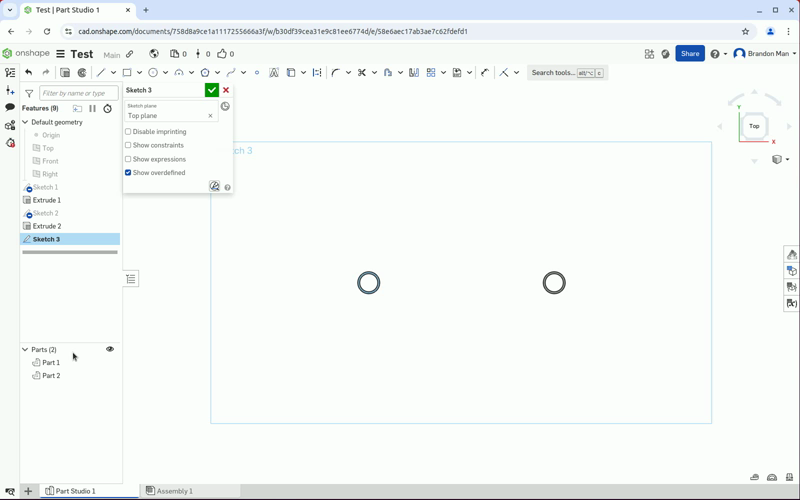
key(y)
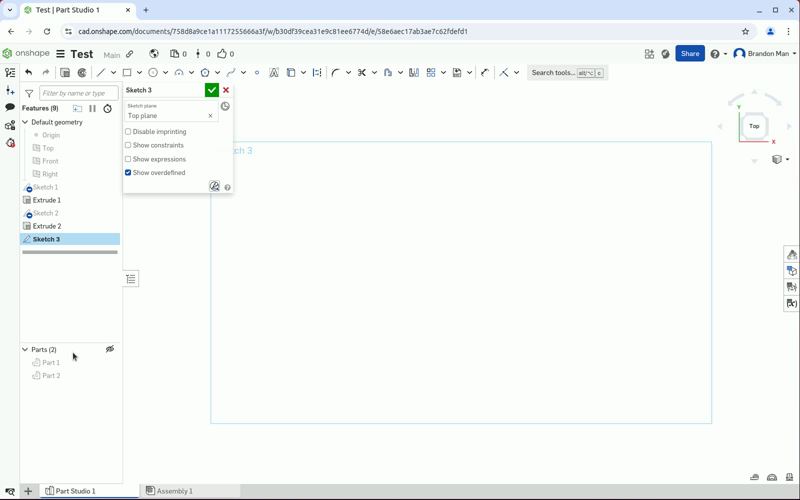
key(l)
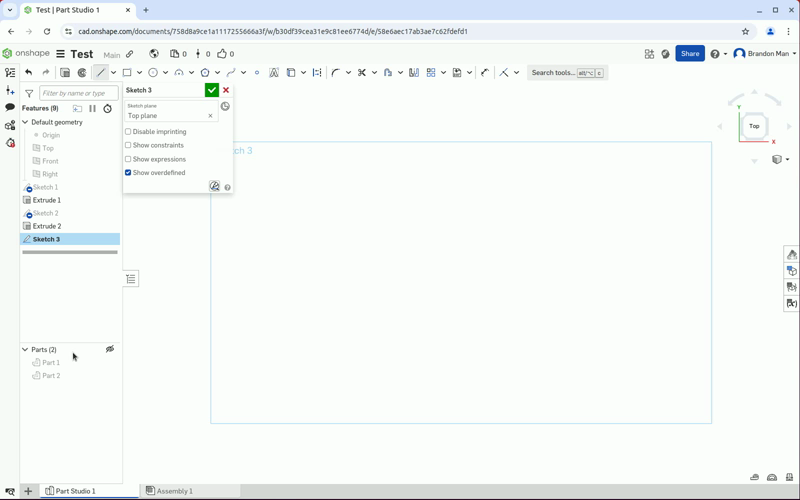
key_down(shift)
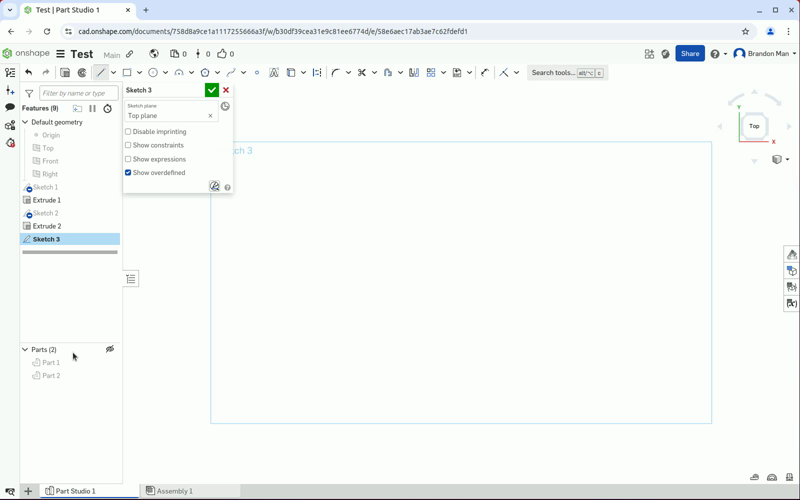
mouse_move(368, 303)
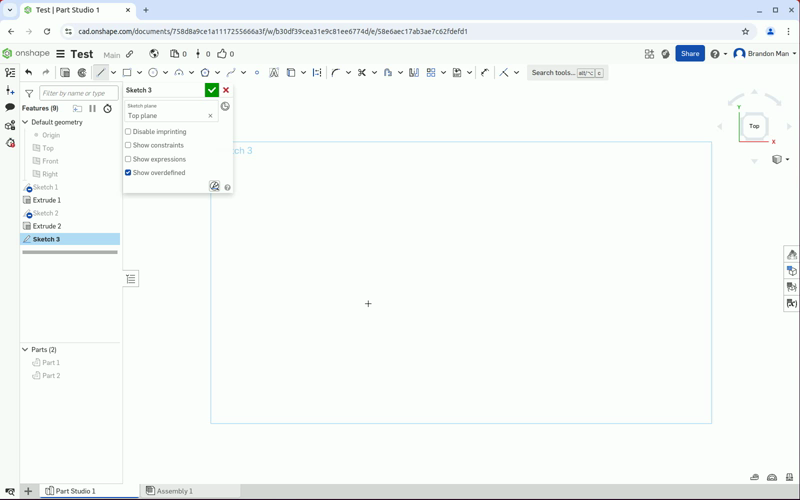
click(368, 303)
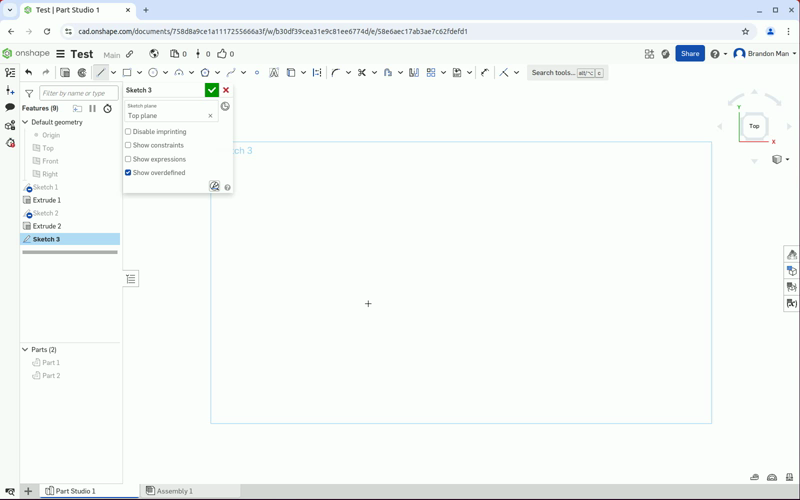
key_up(shift)
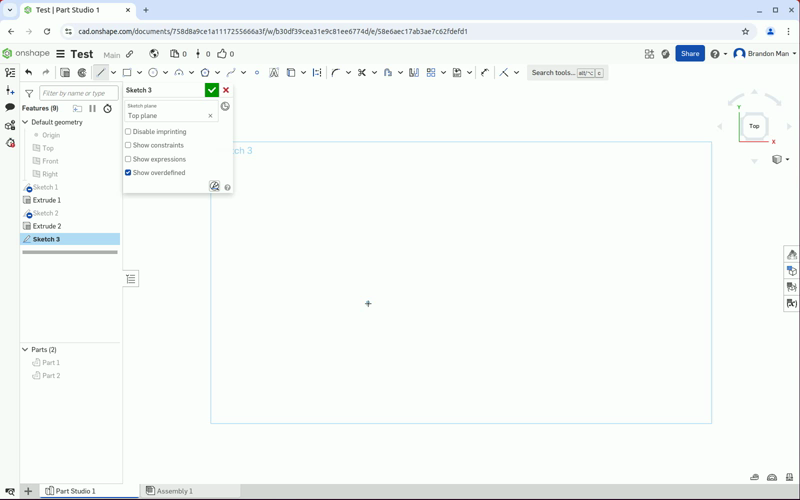
key_down(shift)
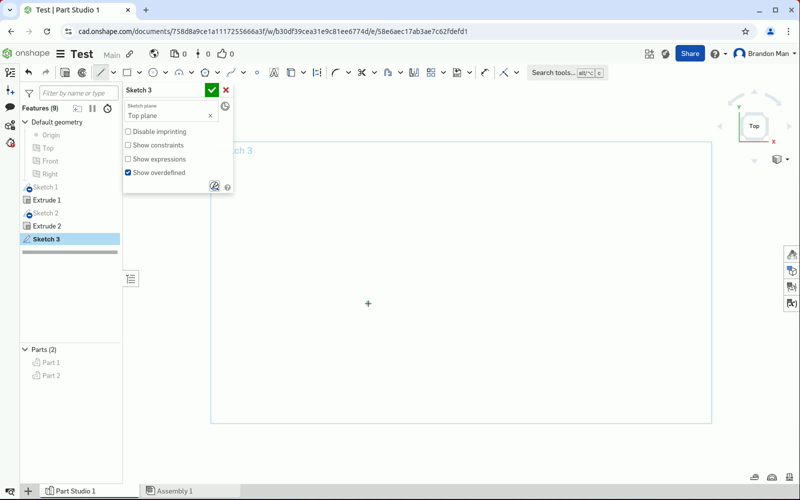
mouse_move(552, 303)
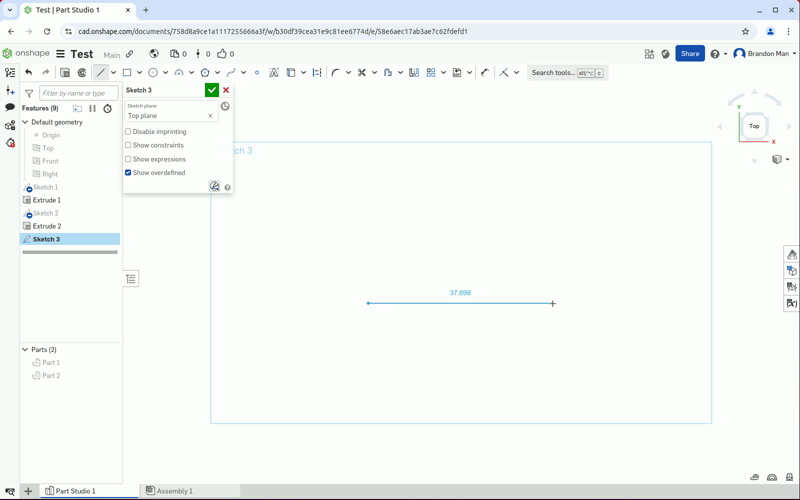
click(552, 303)
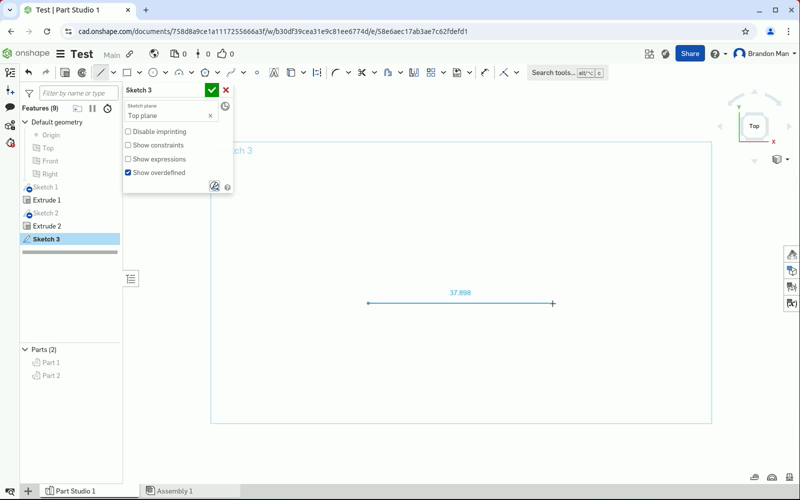
key_up(shift)
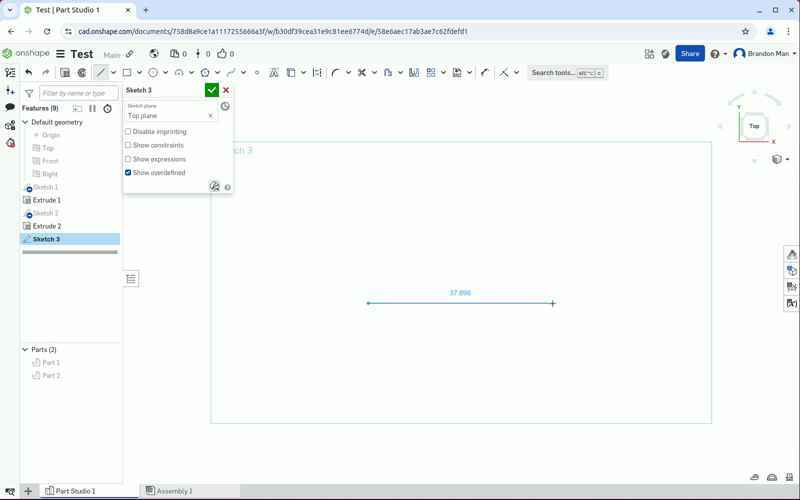
key(esc)
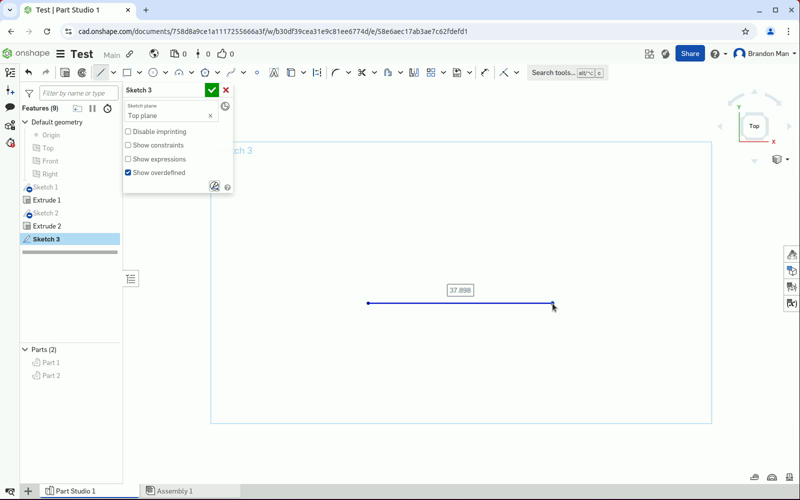
key(a)
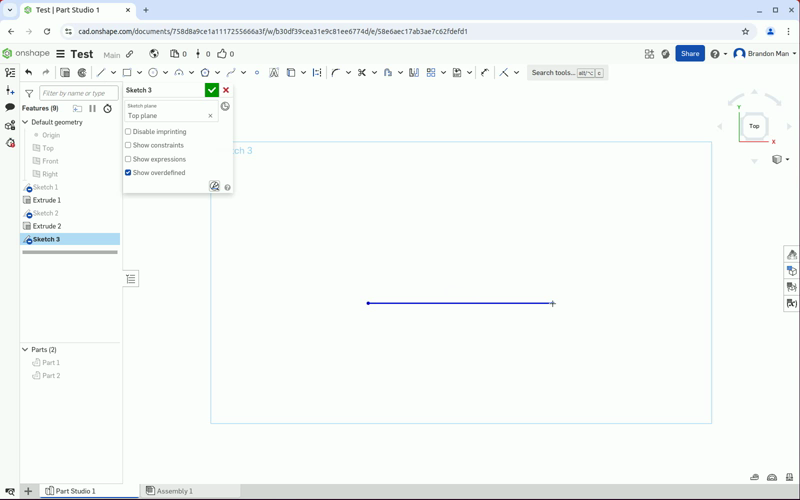
mouse_move(552, 303)
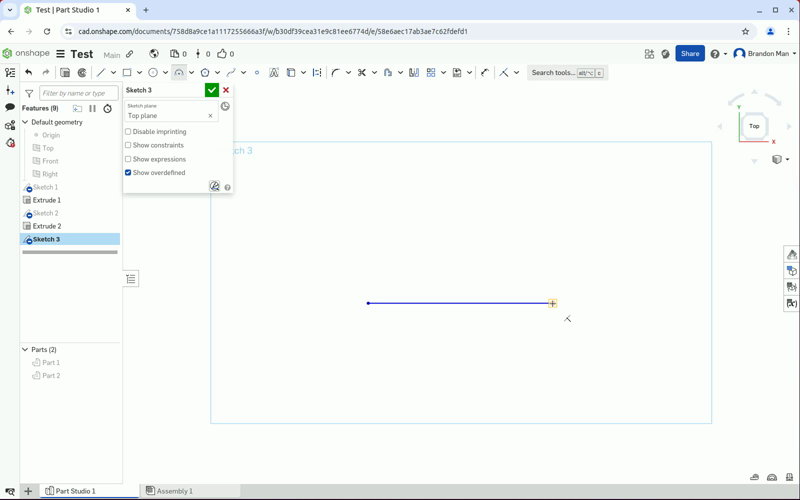
click(552, 303)
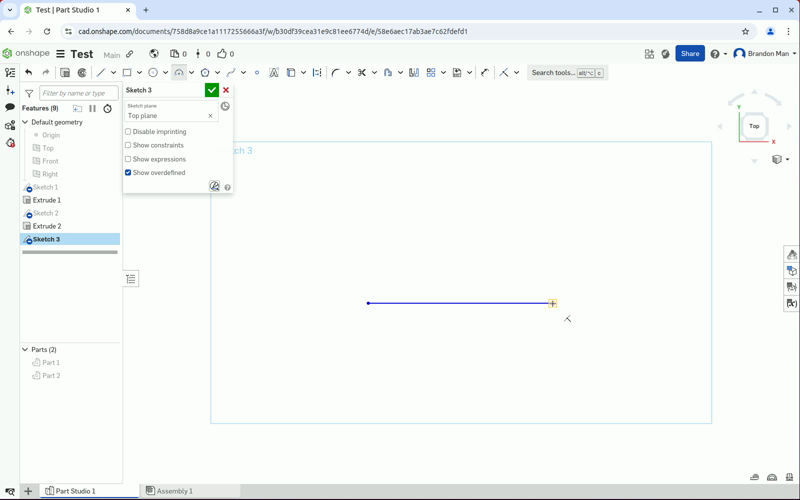
key_down(shift)
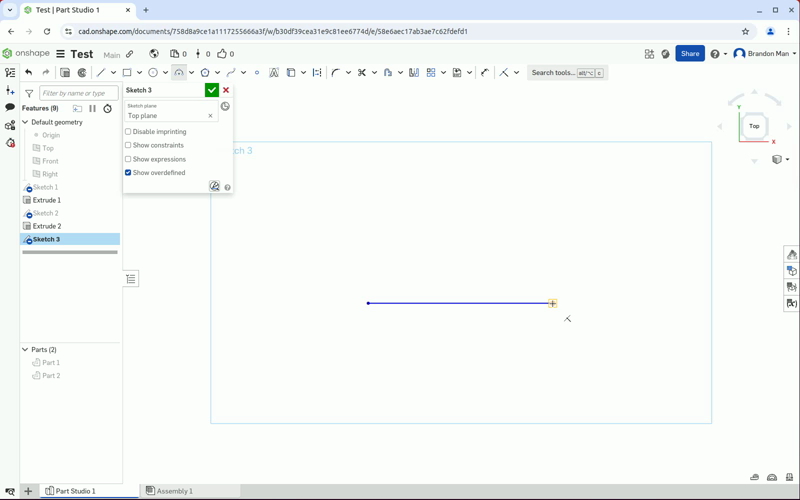
mouse_move(552, 261)
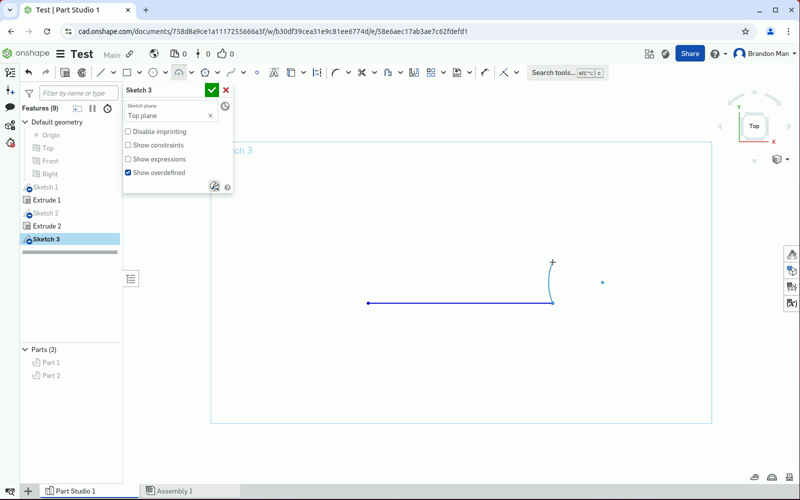
click(552, 261)
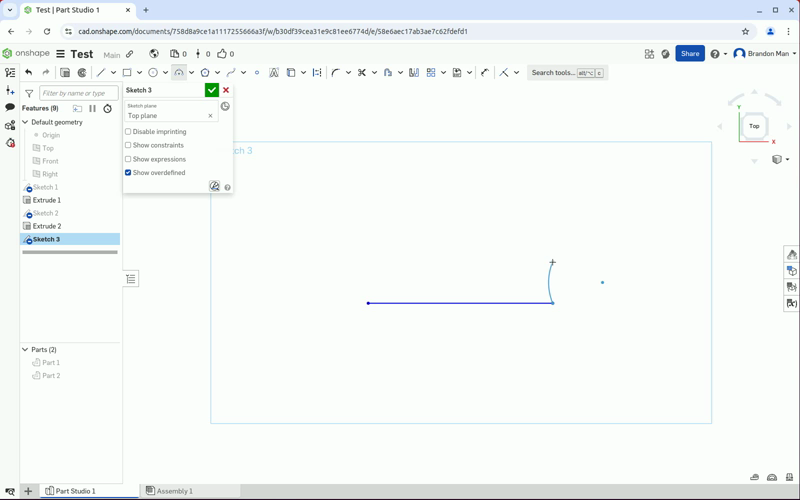
mouse_move(573, 282)
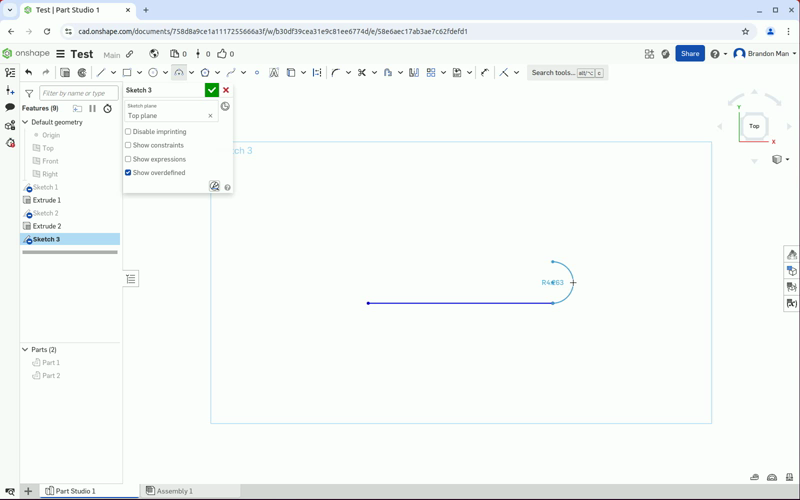
click(573, 282)
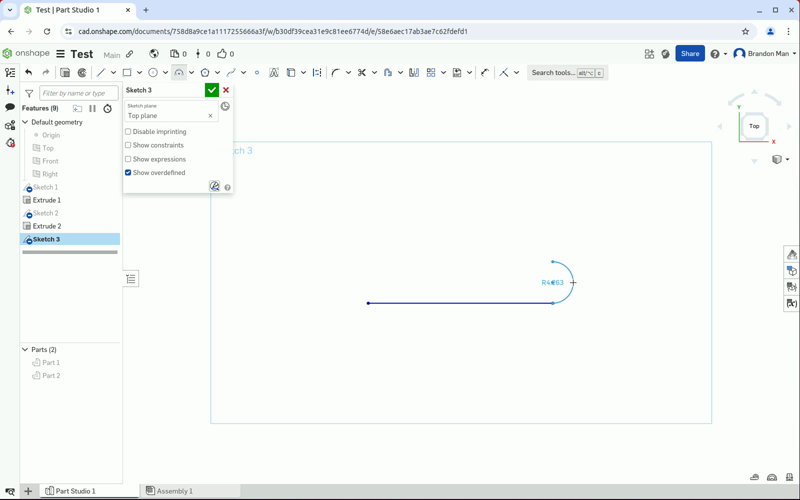
key_up(shift)
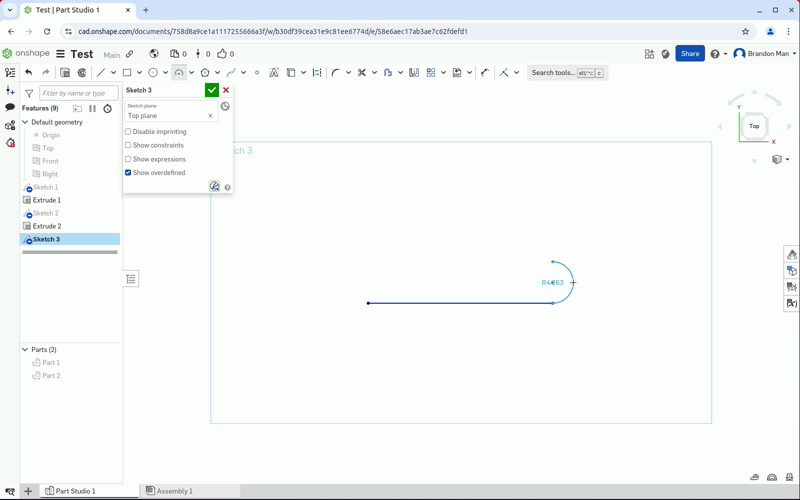
key(esc)
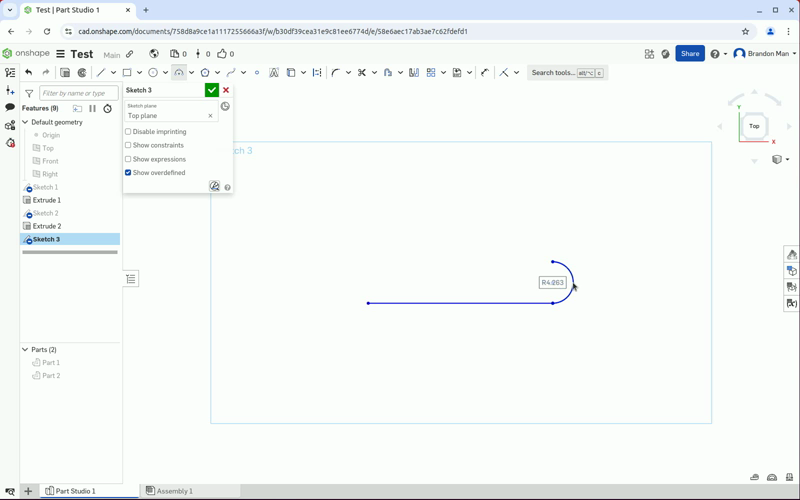
key(l)
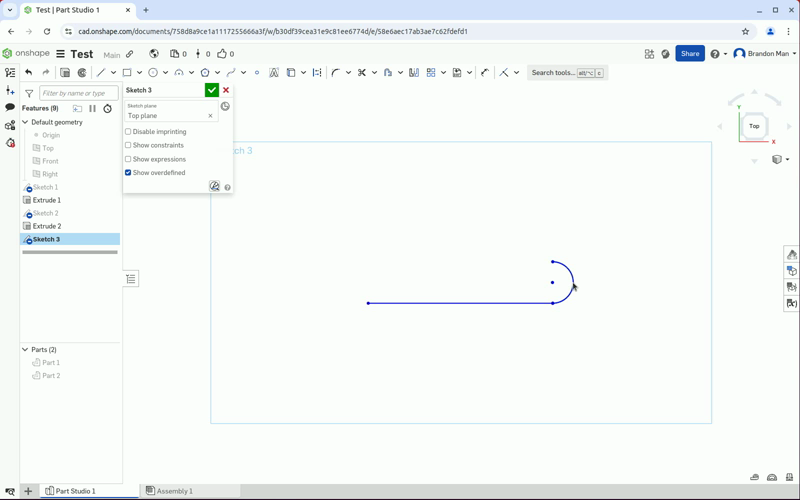
mouse_move(552, 261)
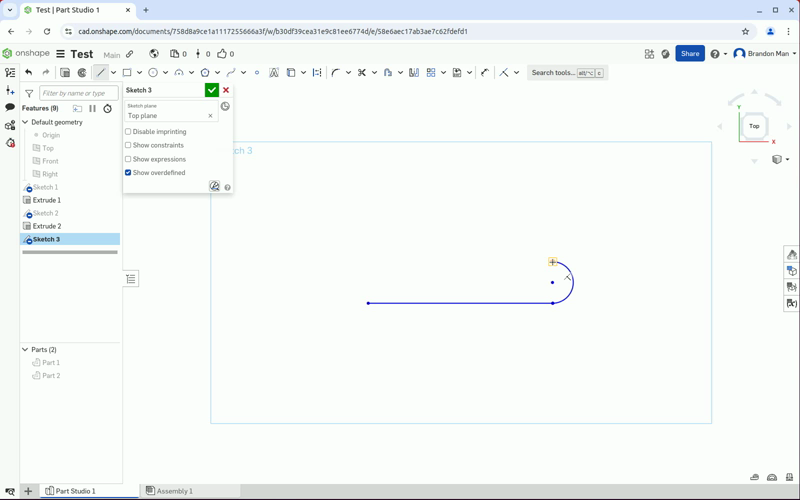
click(552, 261)
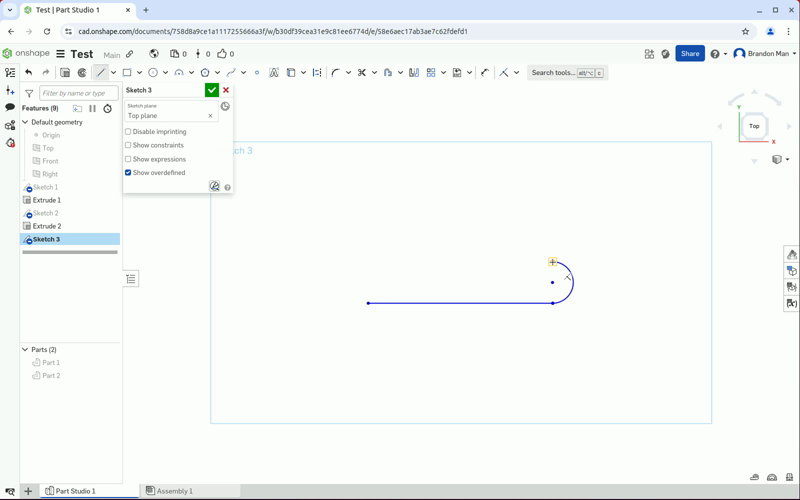
key_down(shift)
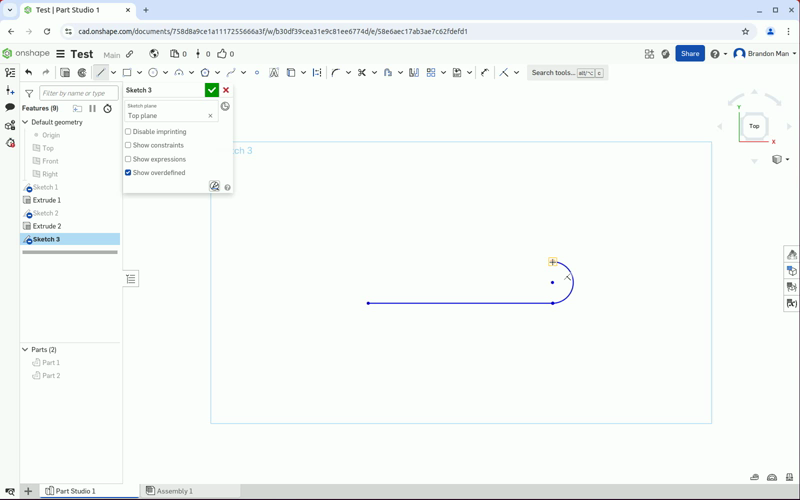
mouse_move(368, 261)
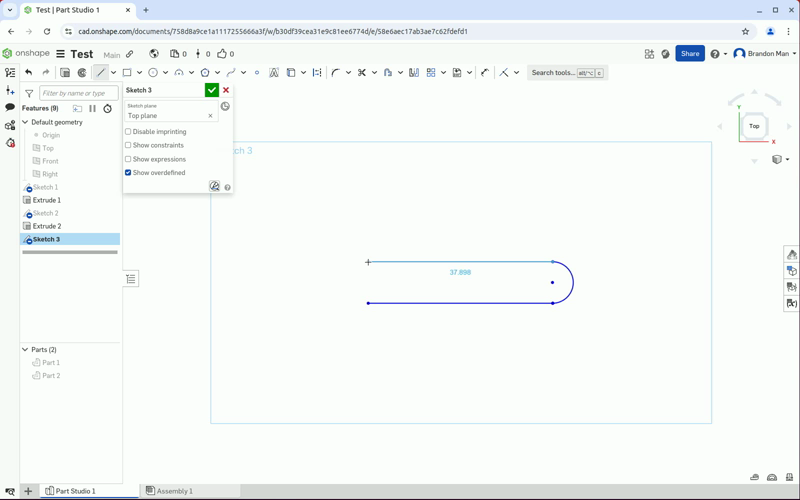
click(368, 261)
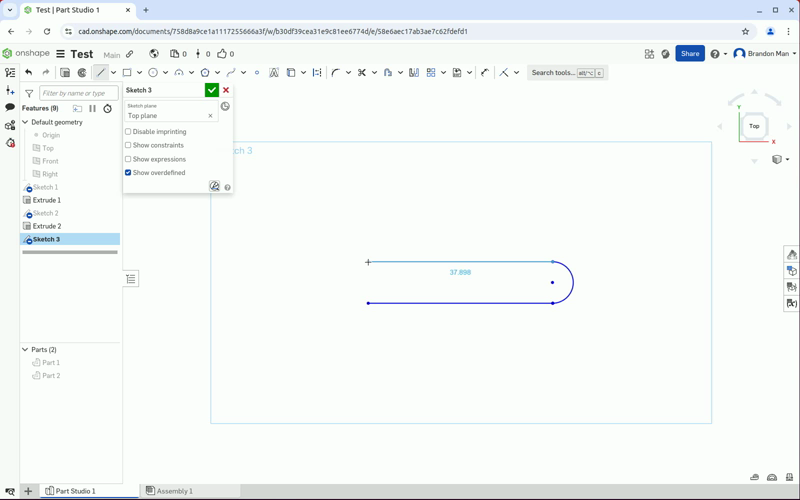
key_up(shift)
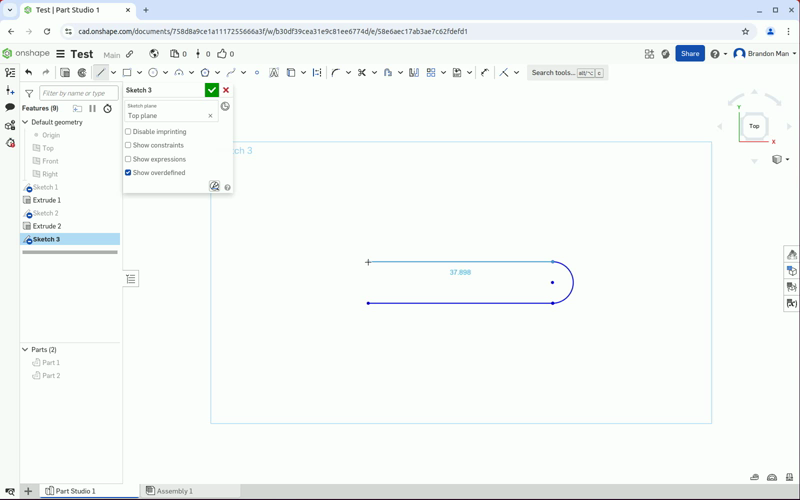
key(esc)
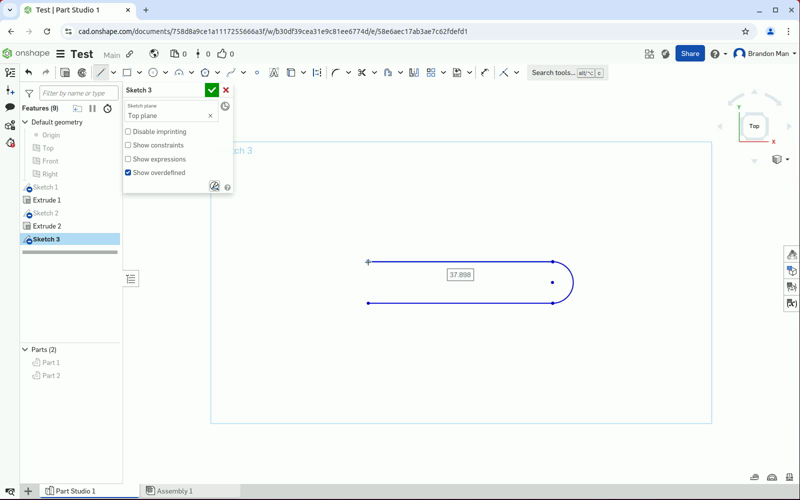
key(a)
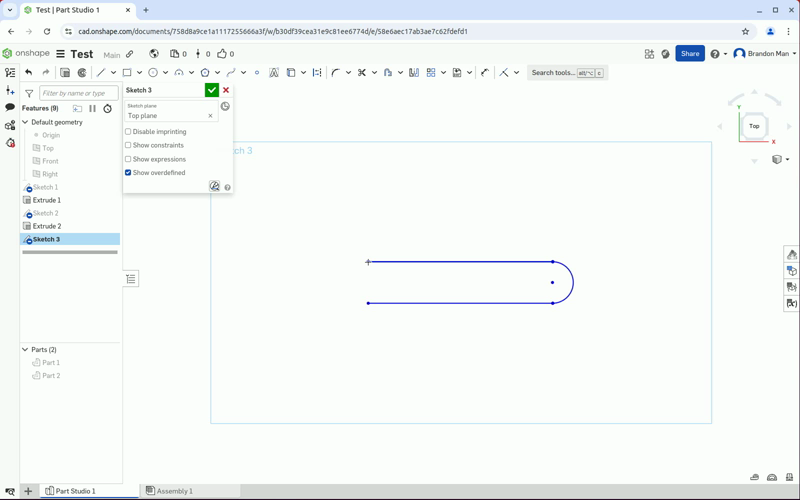
mouse_move(368, 261)
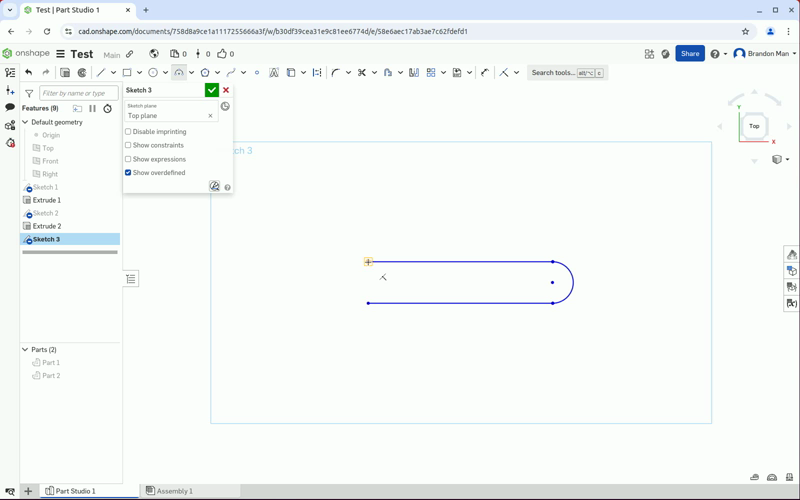
click(368, 261)
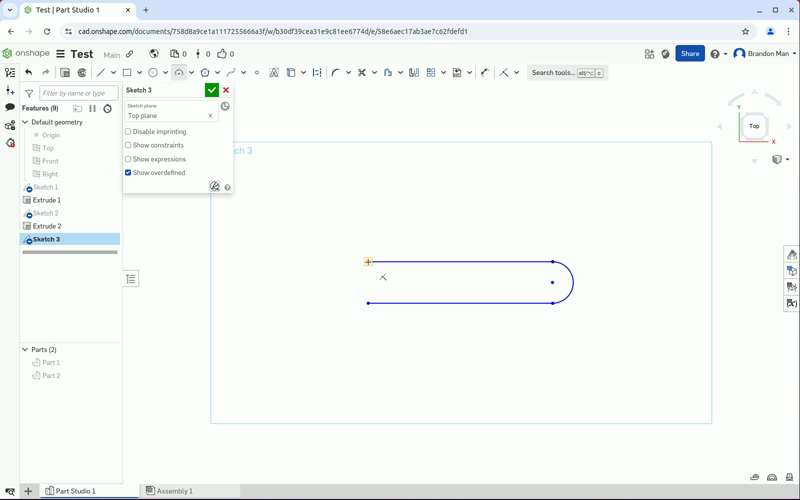
mouse_move(368, 303)
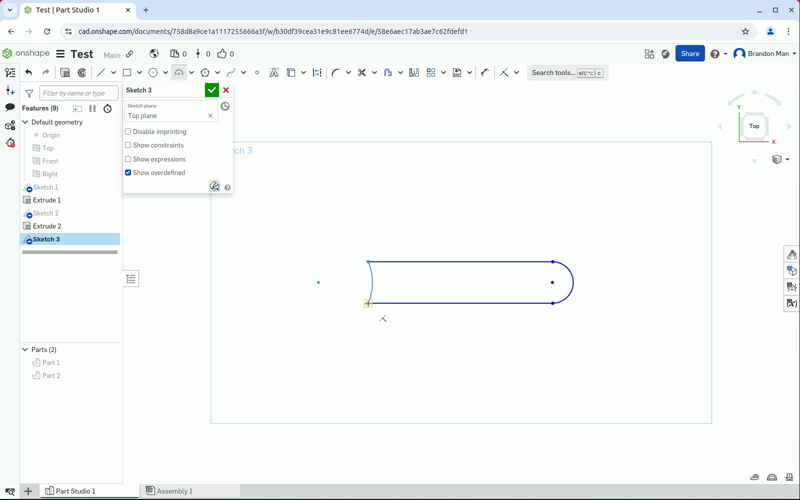
click(368, 303)
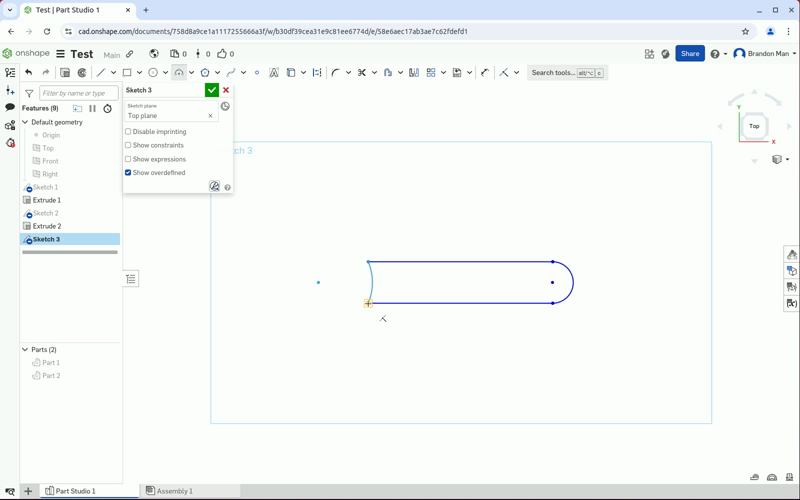
key_down(shift)
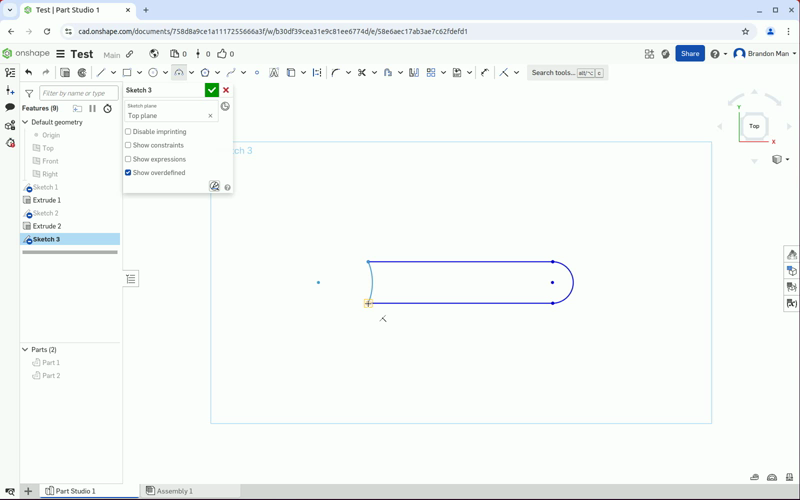
mouse_move(347, 282)
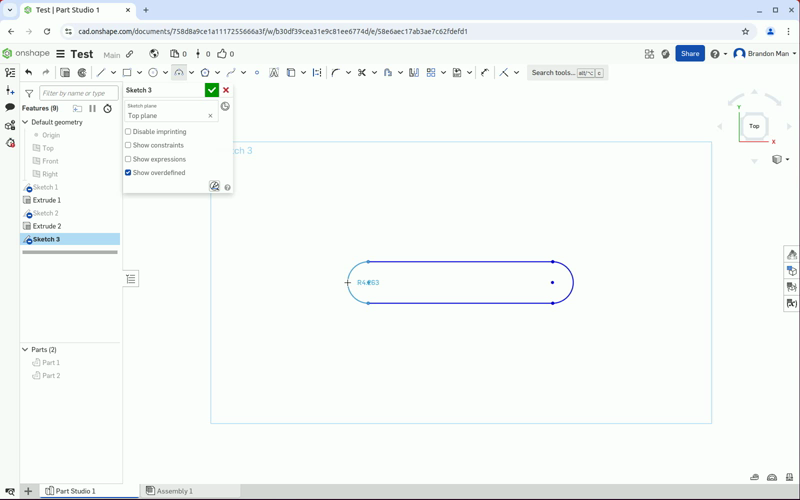
click(347, 282)
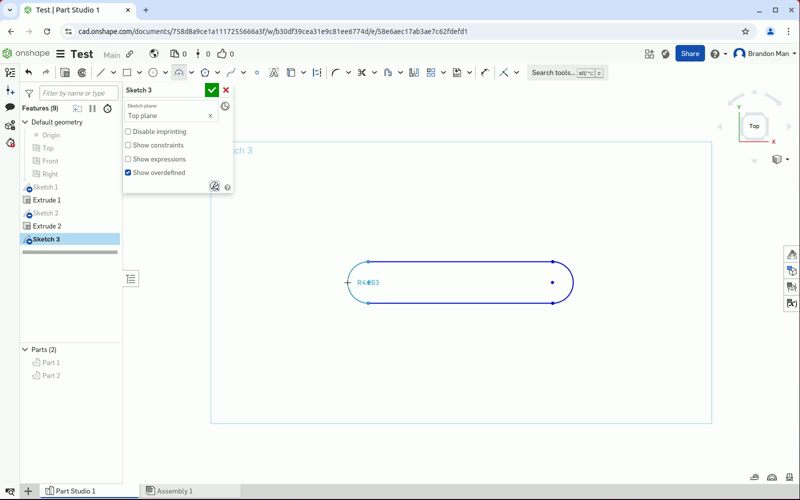
key_up(shift)
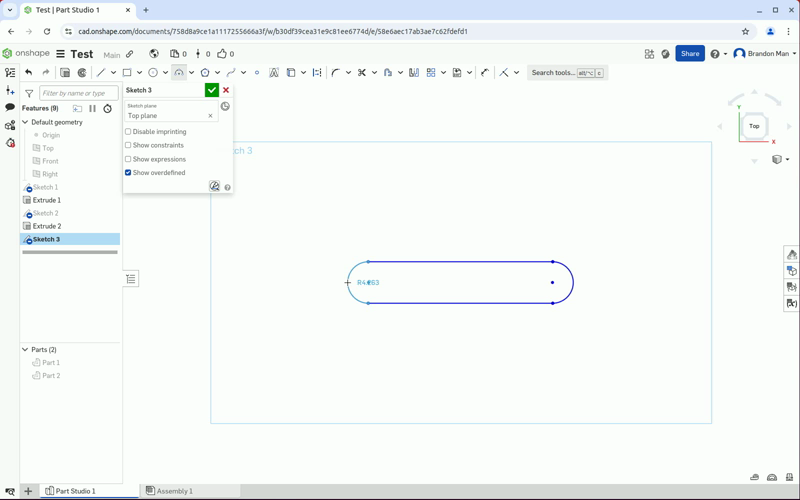
key(esc)
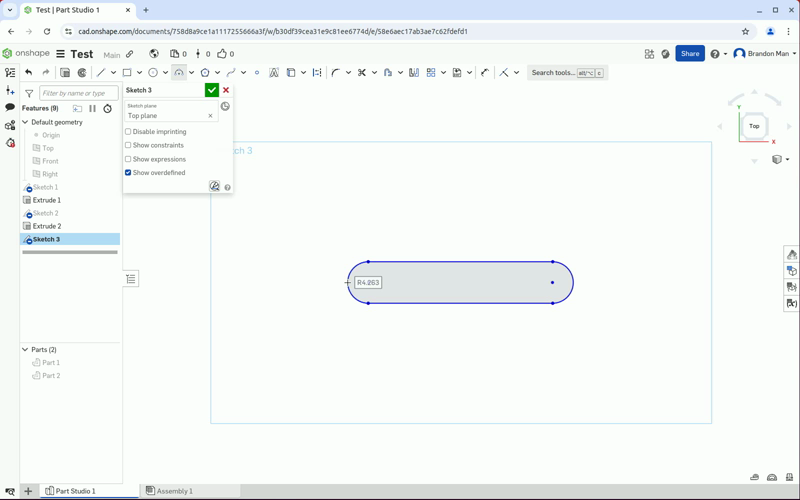
mouse_move(516, 284)
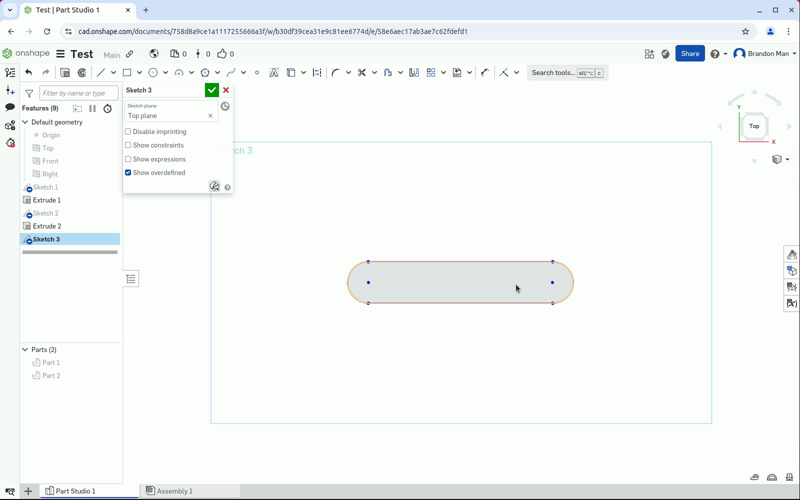
click(516, 284)
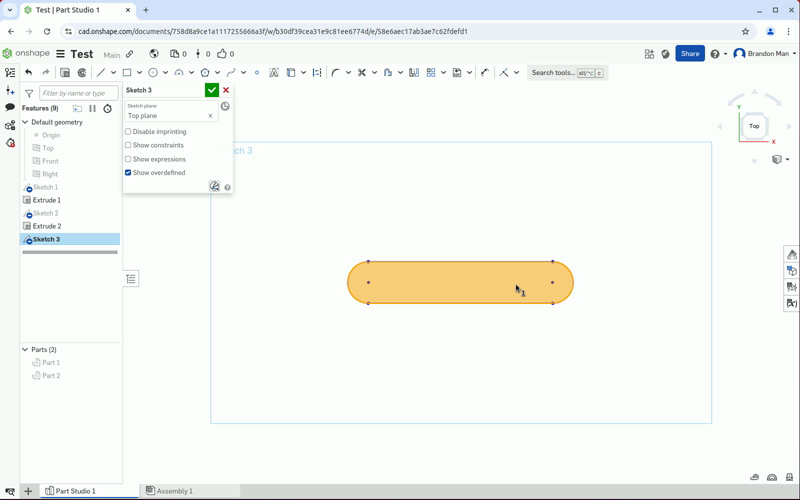
mouse_move(73, 352)
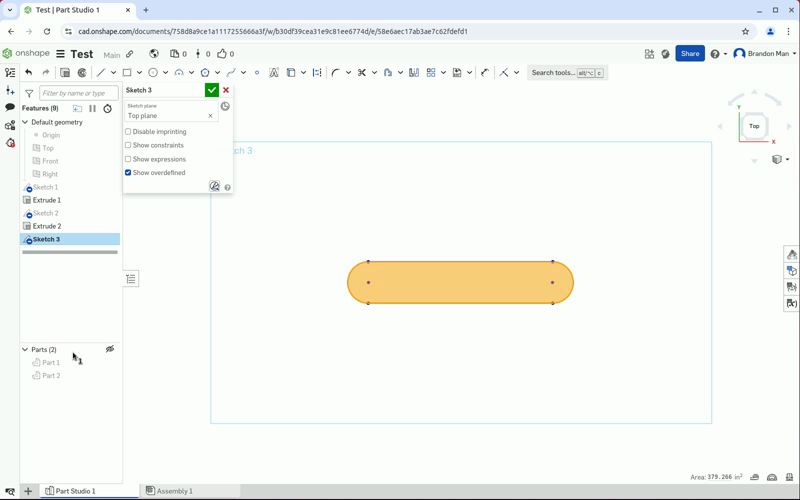
key(shift+y)
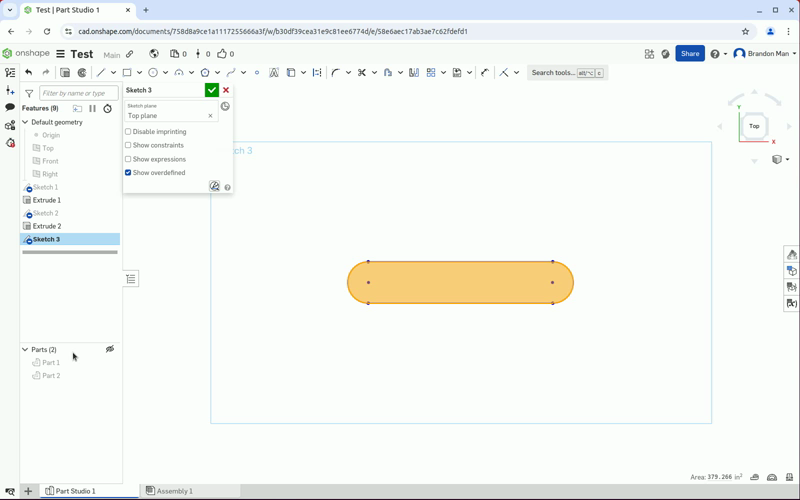
key(shift+e)
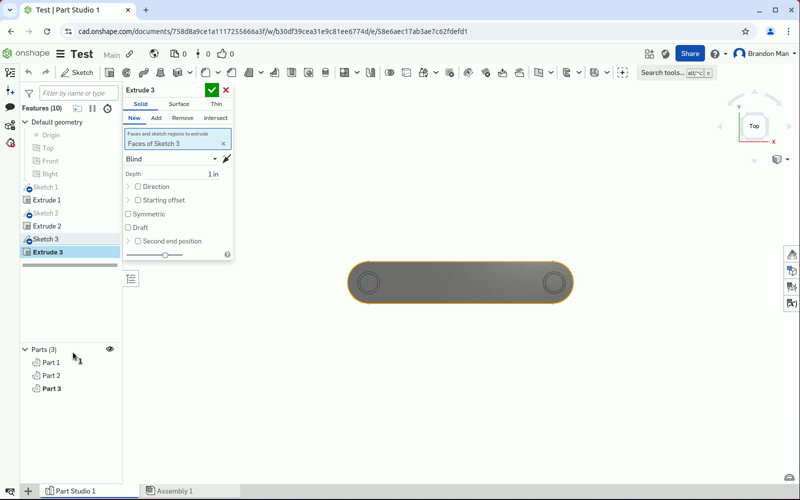
mouse_move(143, 106)
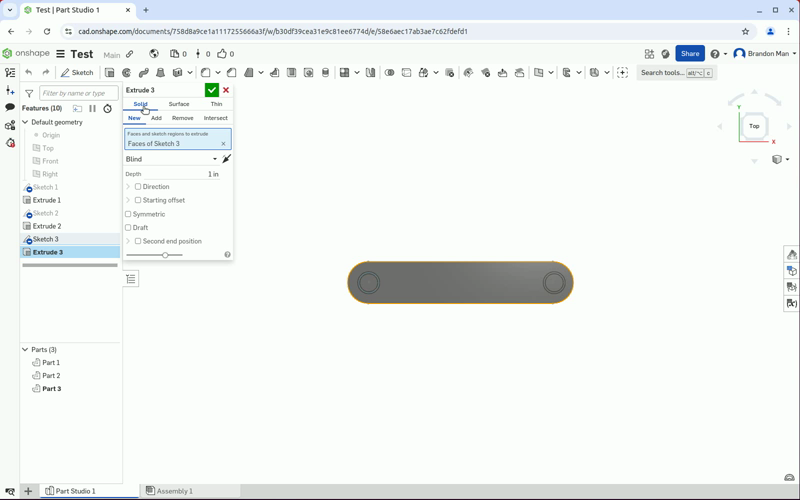
click(143, 106)
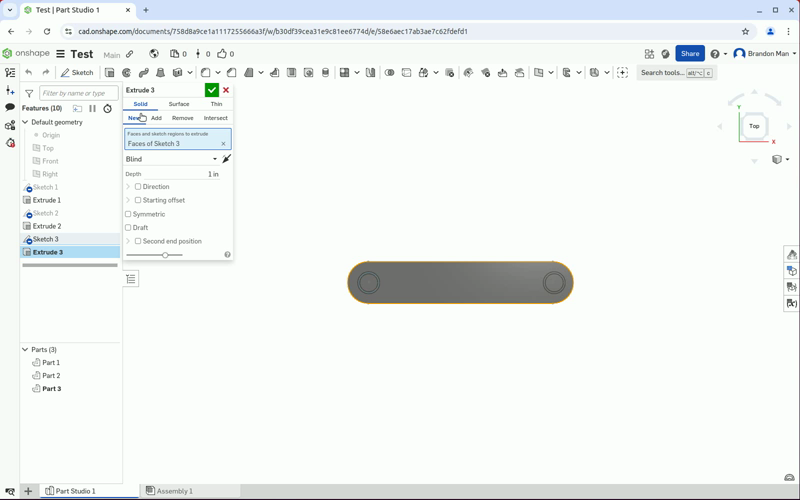
mouse_move(137, 120)
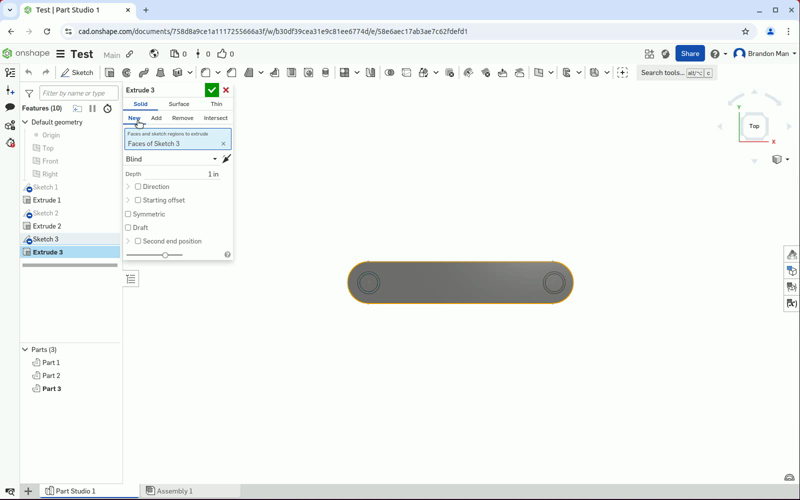
click(137, 120)
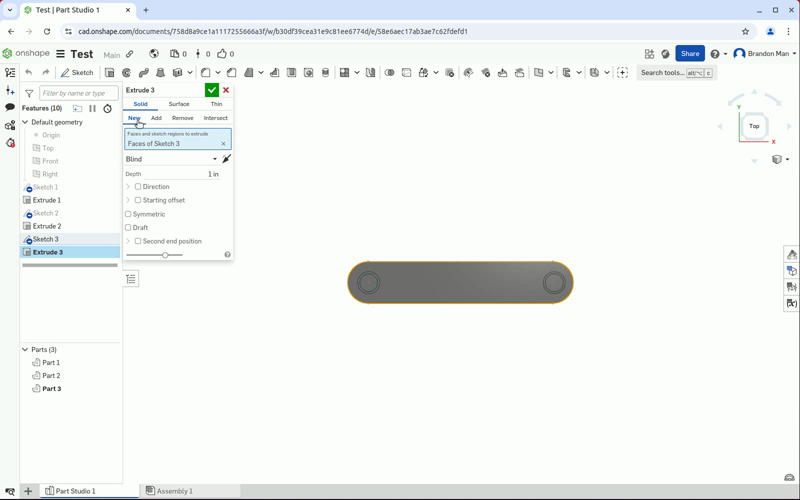
key(tab, 4)
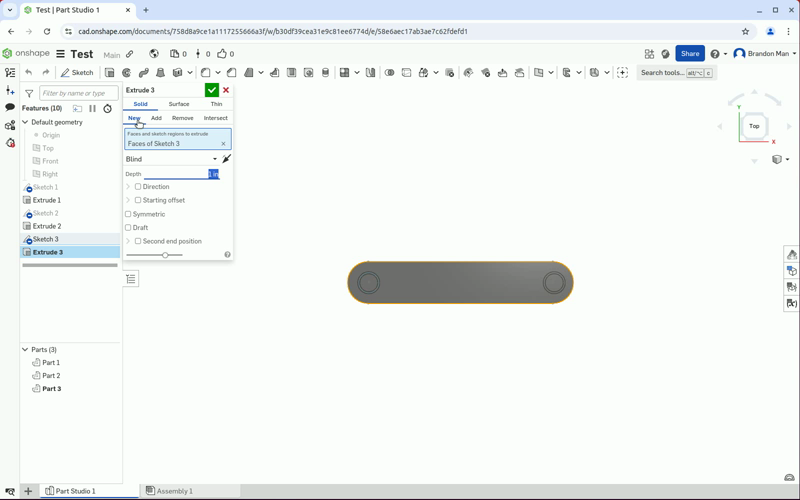
text(-2.166)
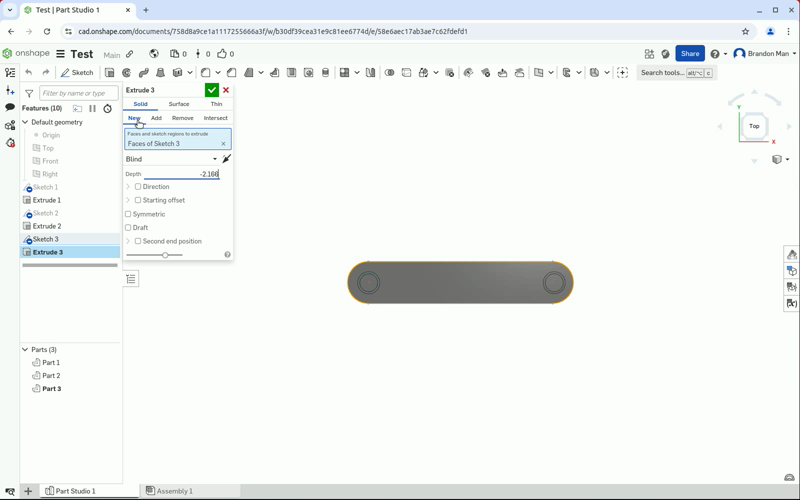
key(enter)
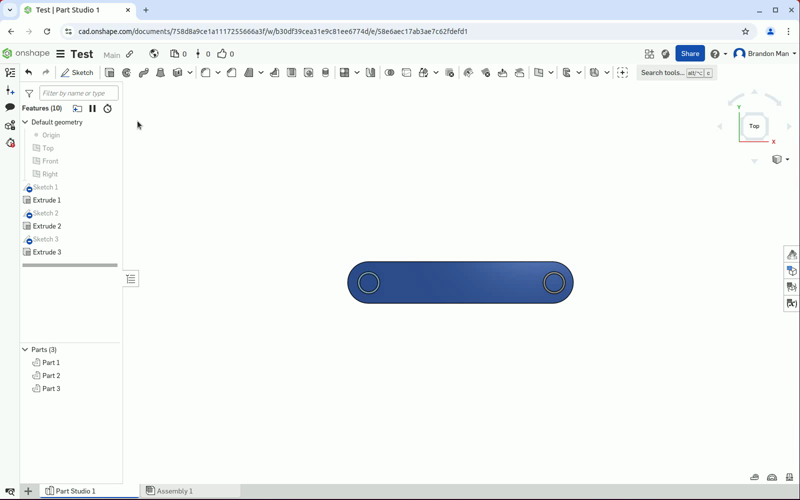
key(shift+h)
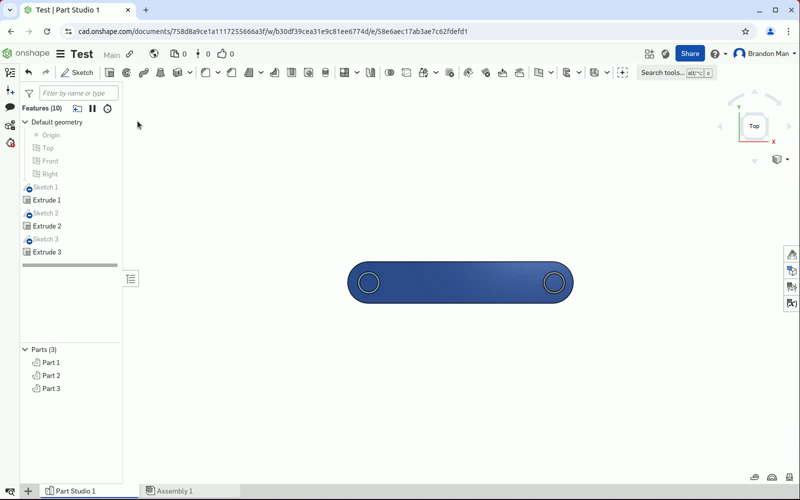
key(shift+h)
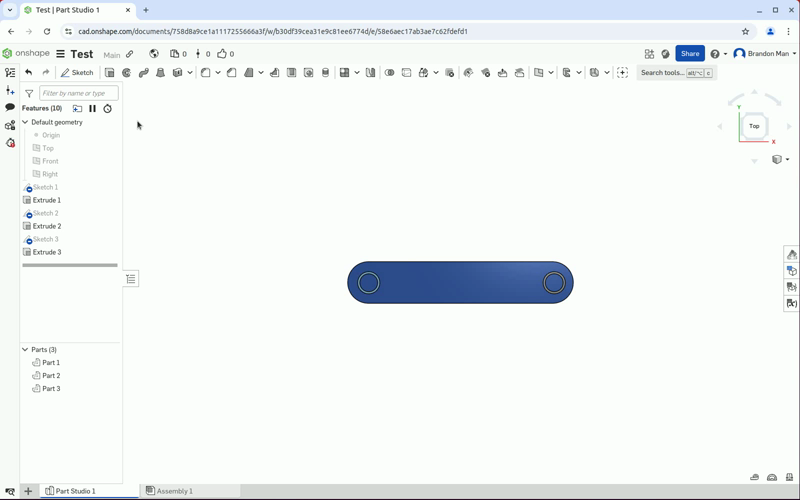
mouse_move(73, 189)
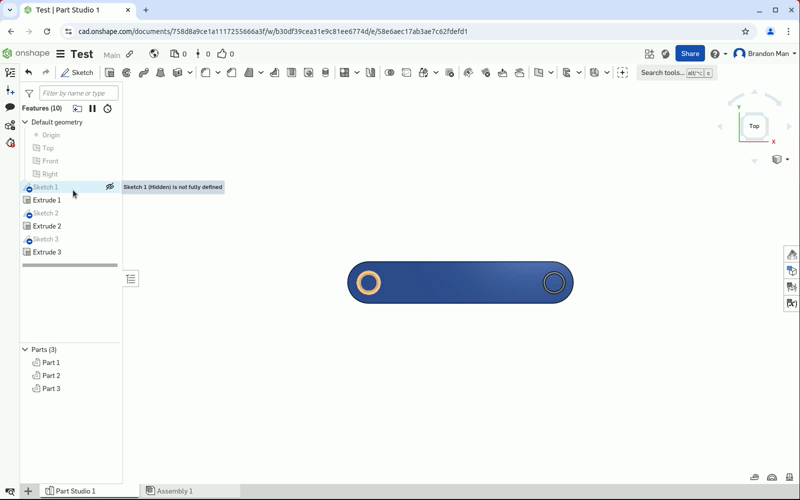
click(73, 189)
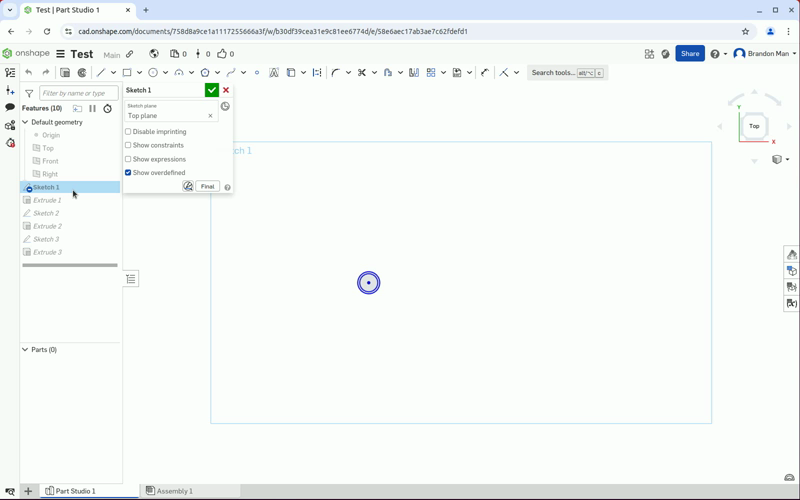
mouse_move(229, 92)
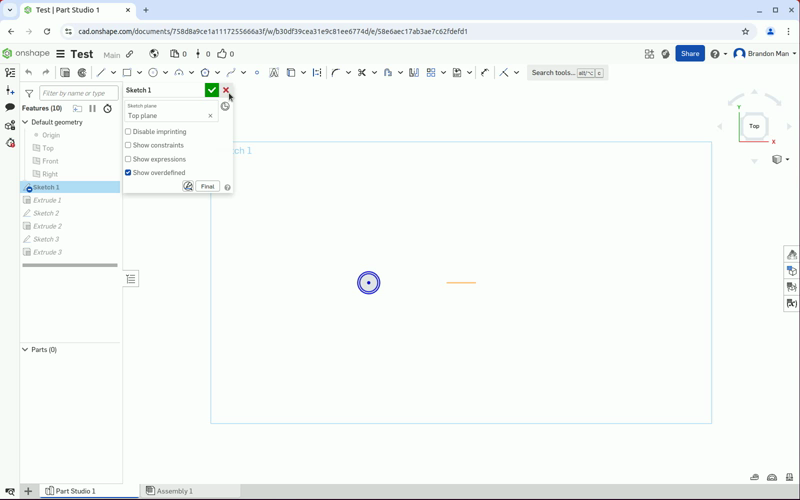
click(229, 92)
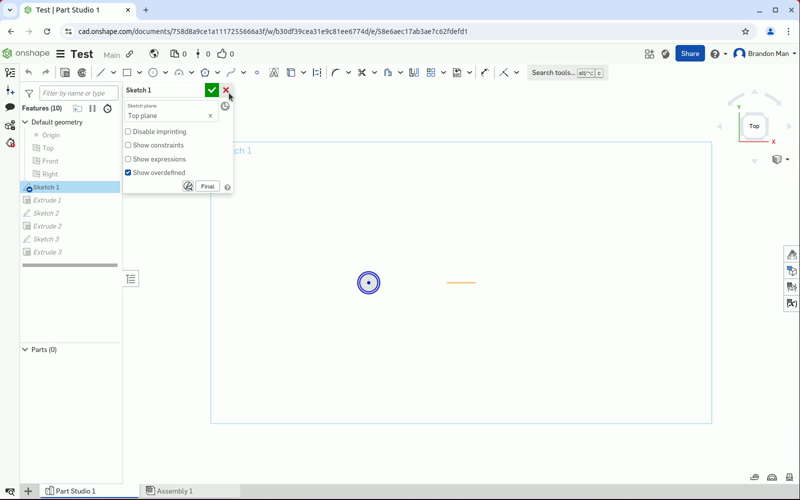
key(shift+s)
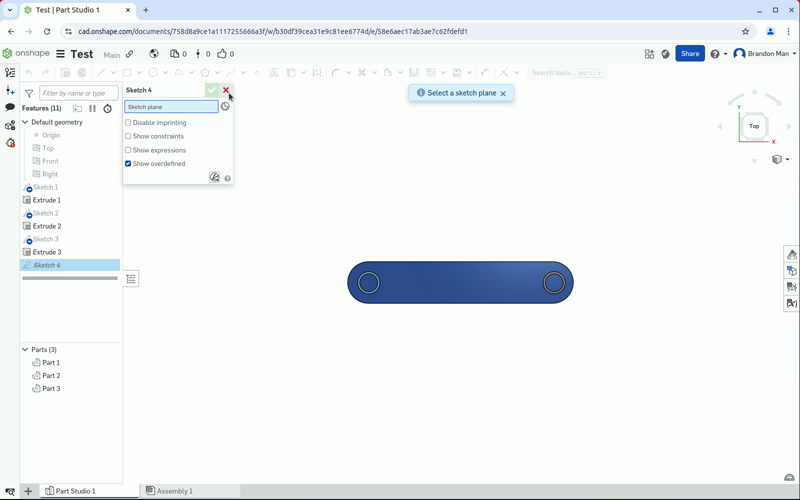
mouse_move(73, 150)
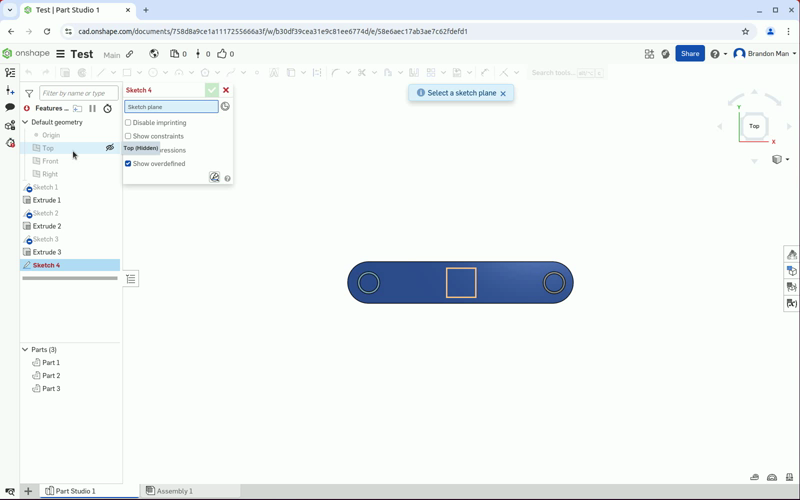
click(73, 150)
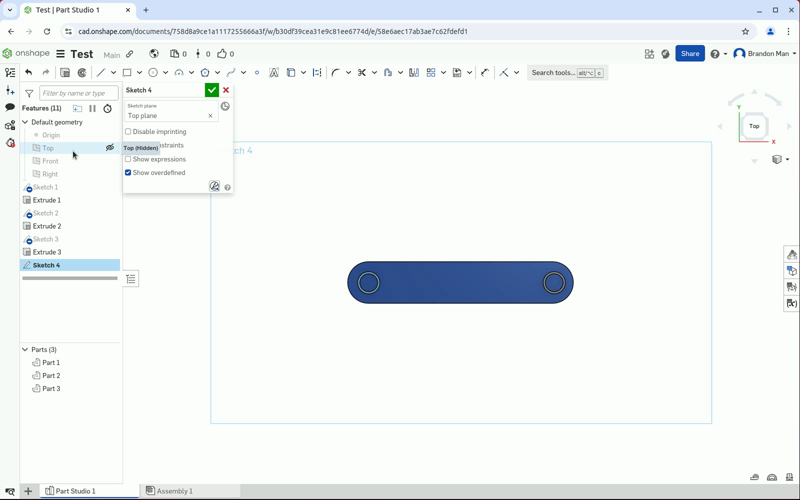
mouse_move(73, 352)
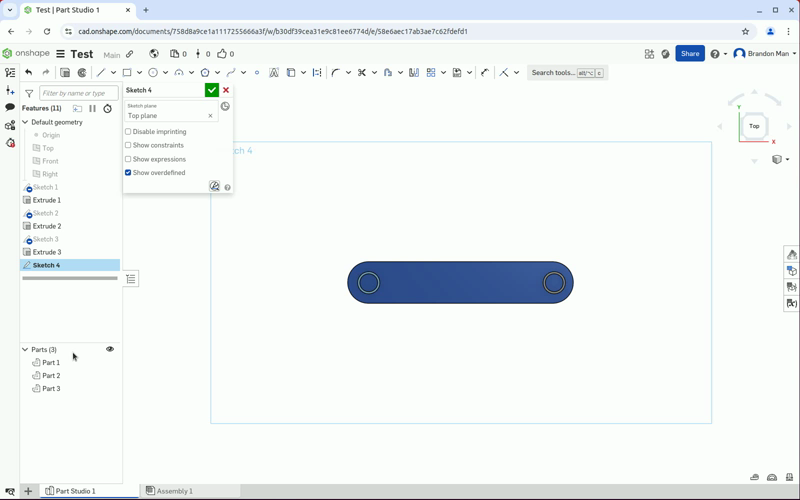
key(y)
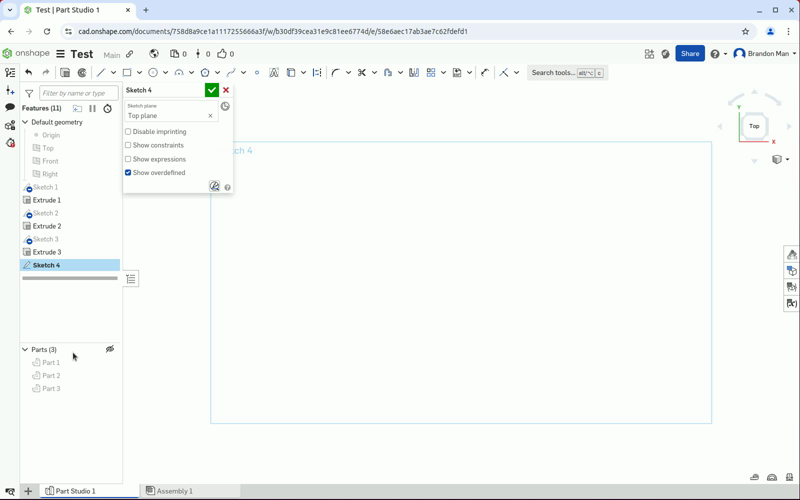
key(l)
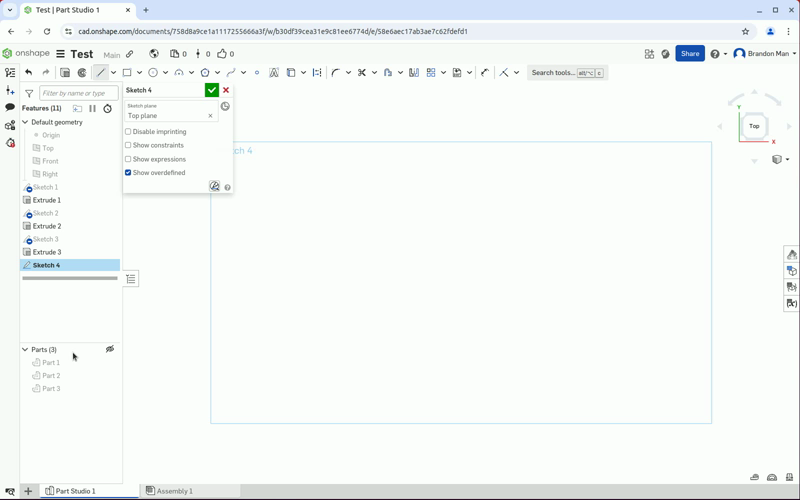
key_down(shift)
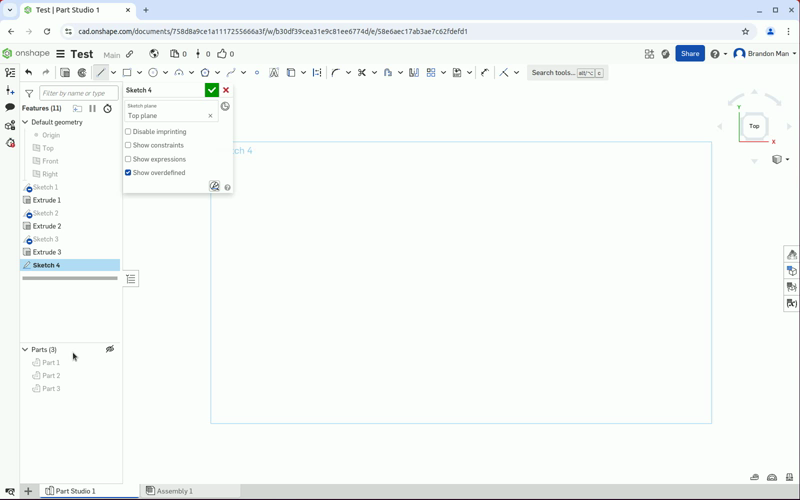
mouse_move(368, 303)
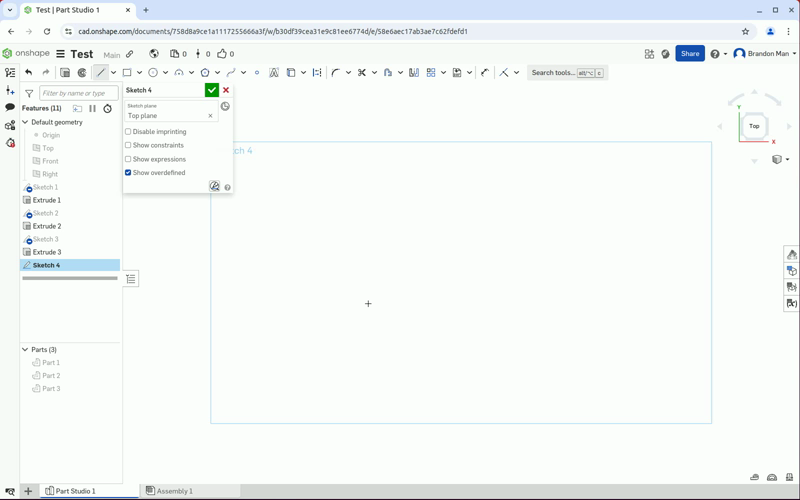
click(368, 303)
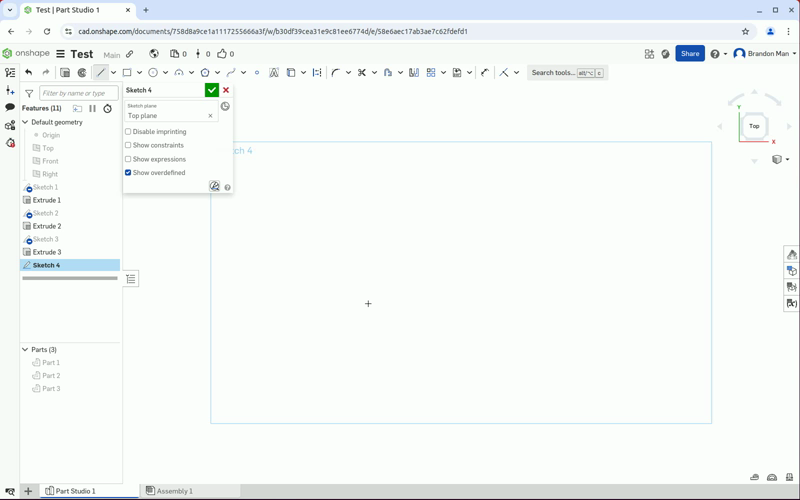
key_up(shift)
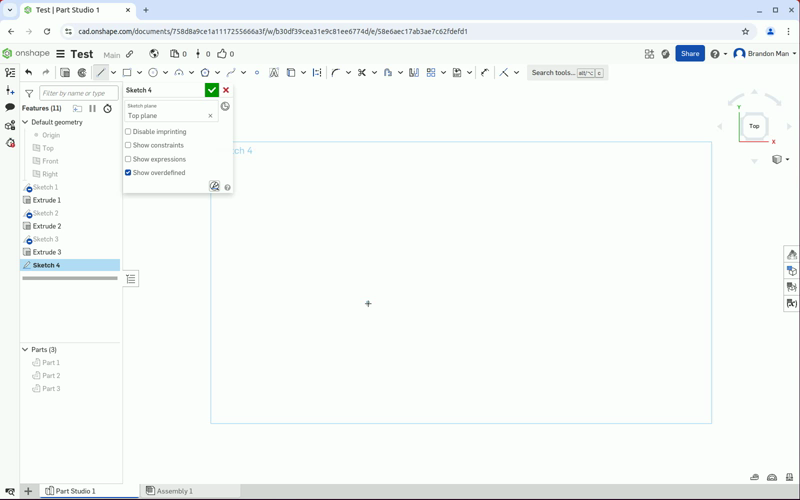
key_down(shift)
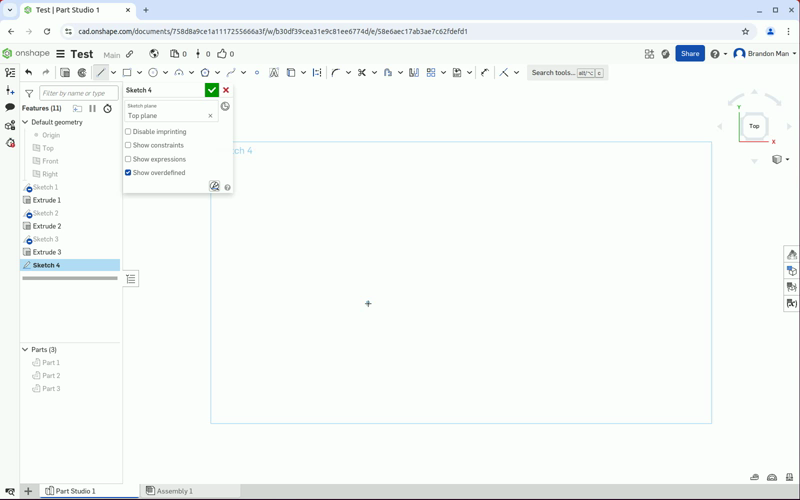
mouse_move(552, 303)
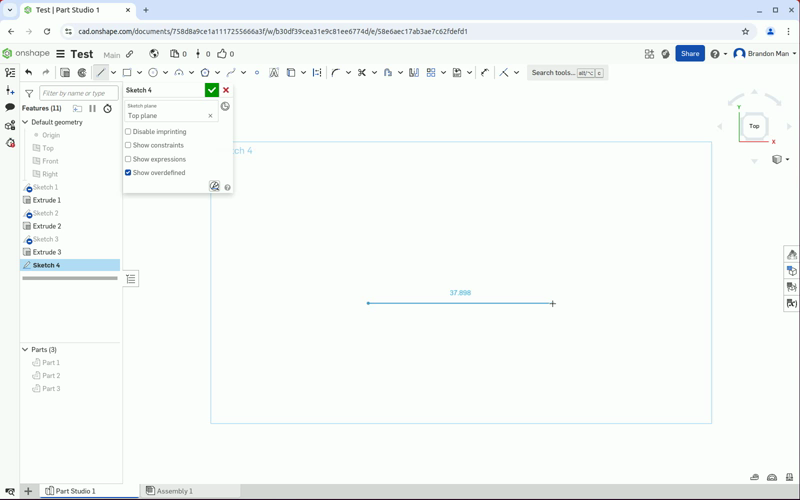
click(552, 303)
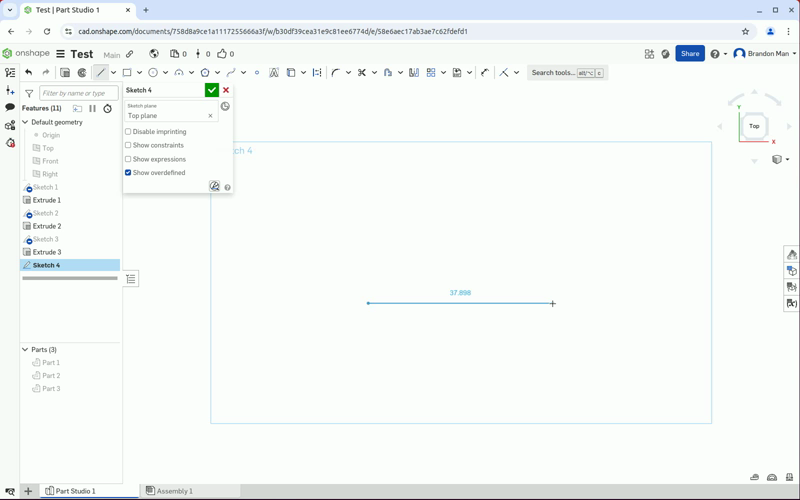
key_up(shift)
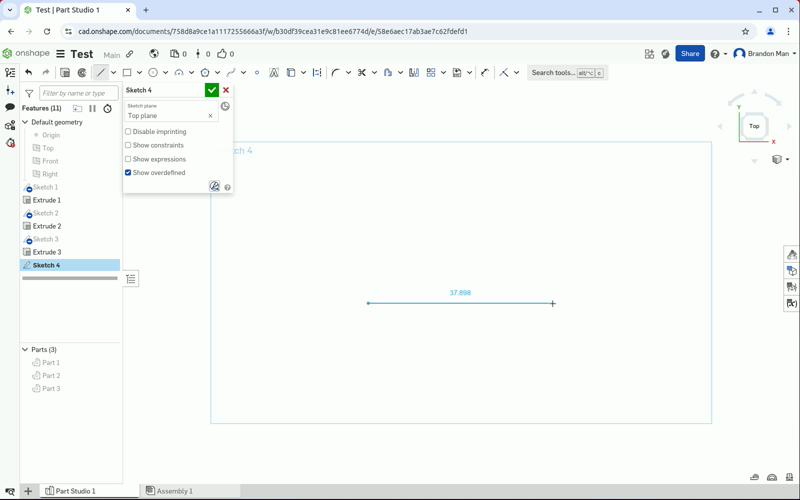
key(esc)
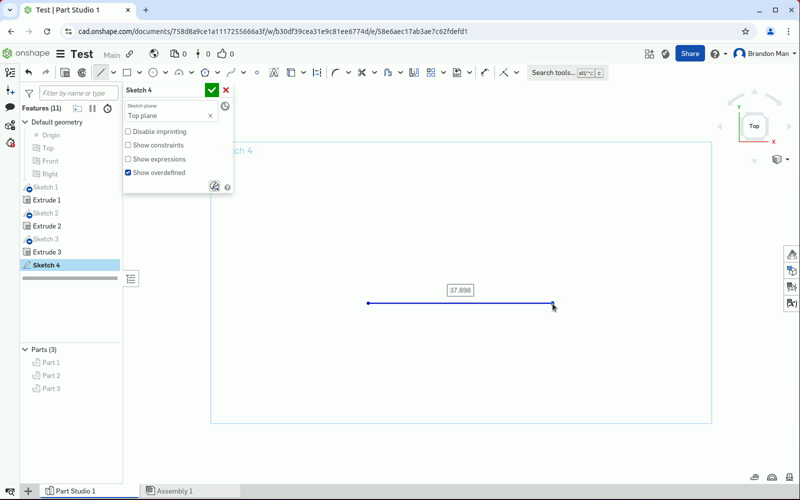
key(a)
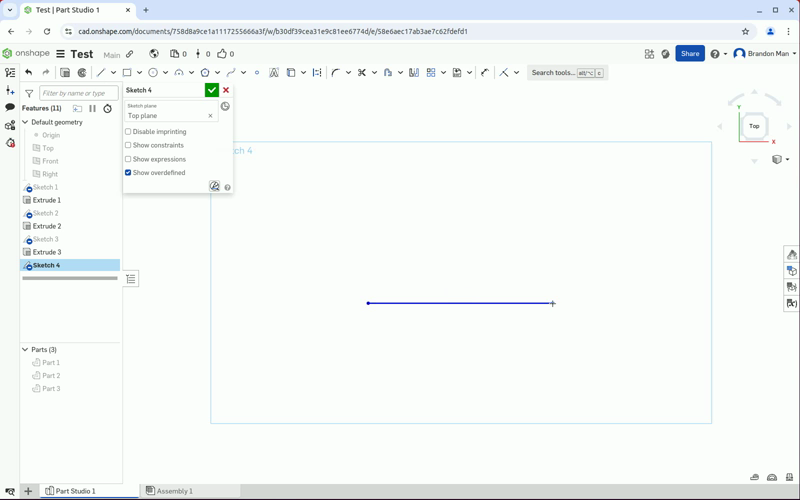
mouse_move(552, 303)
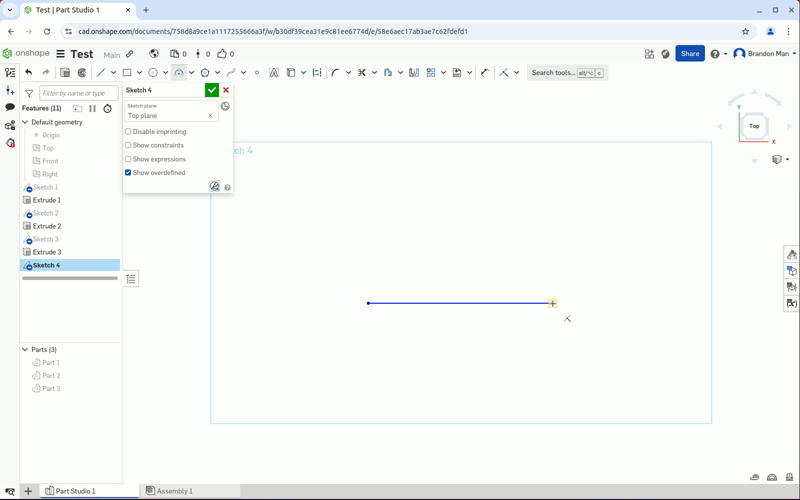
click(552, 303)
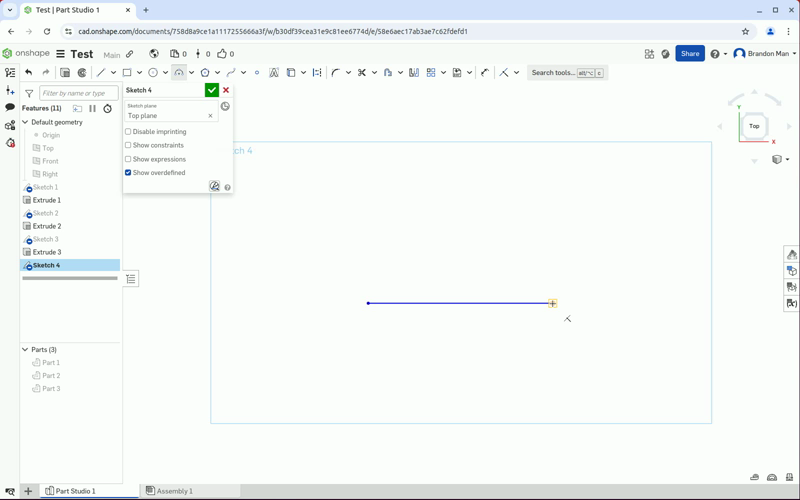
key_down(shift)
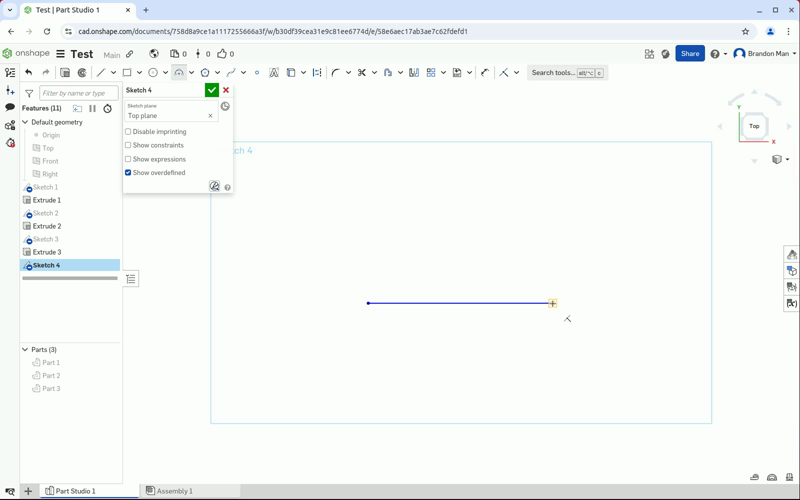
mouse_move(552, 261)
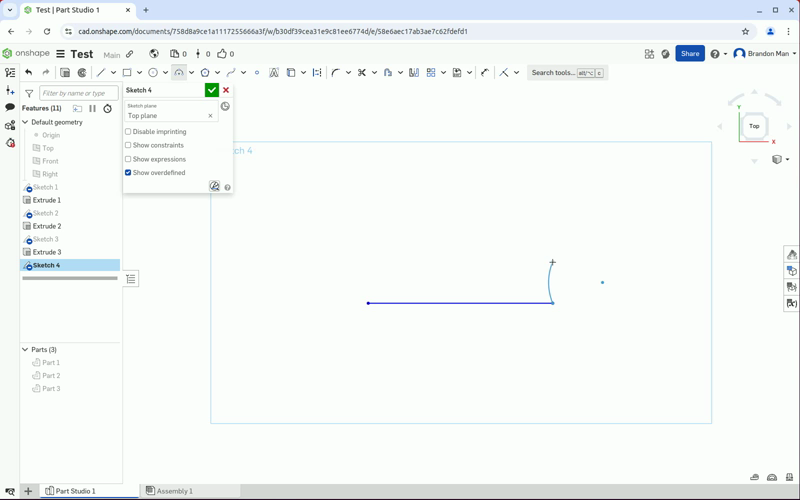
click(552, 261)
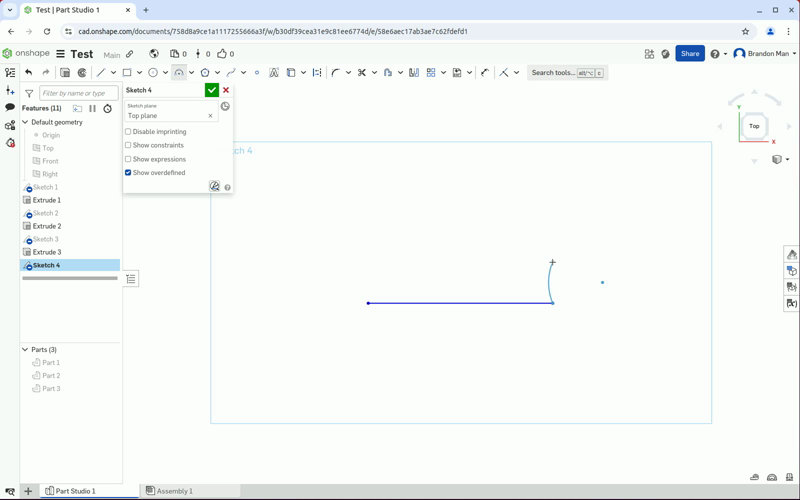
mouse_move(573, 282)
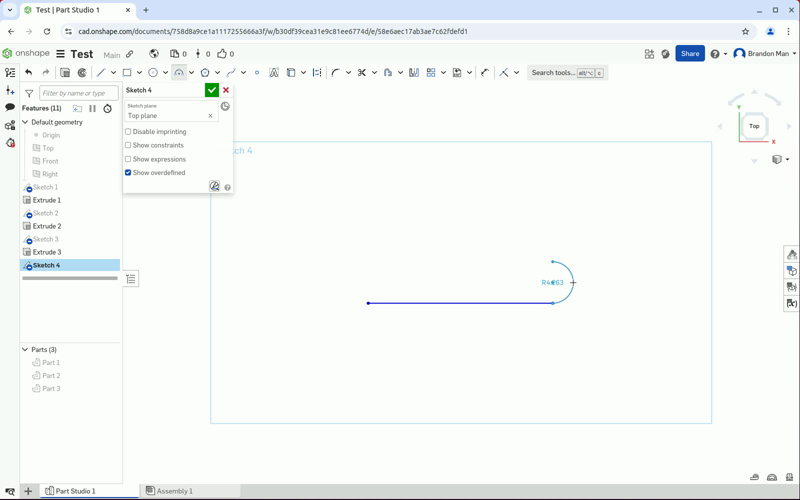
click(573, 282)
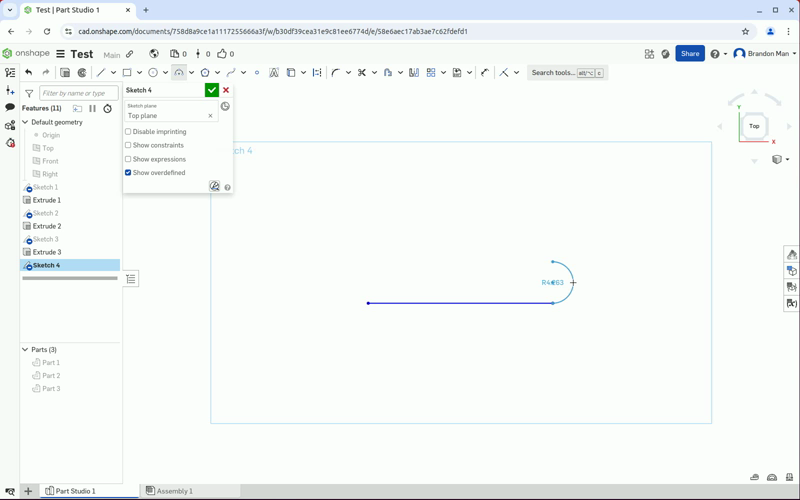
key_up(shift)
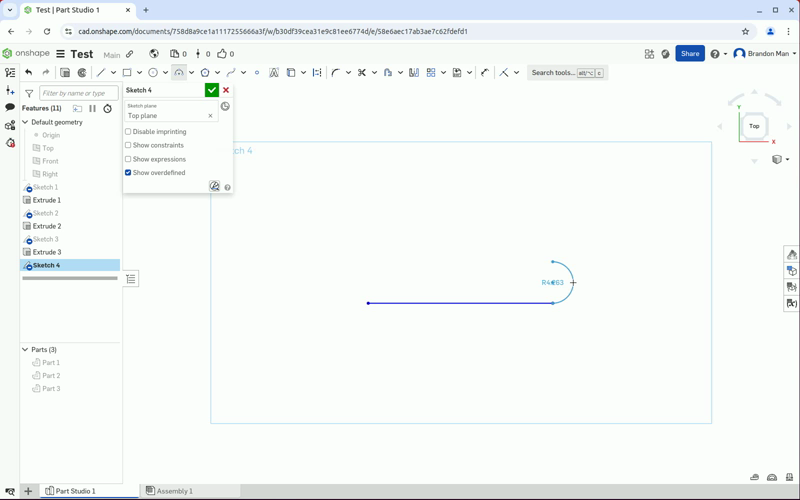
key(esc)
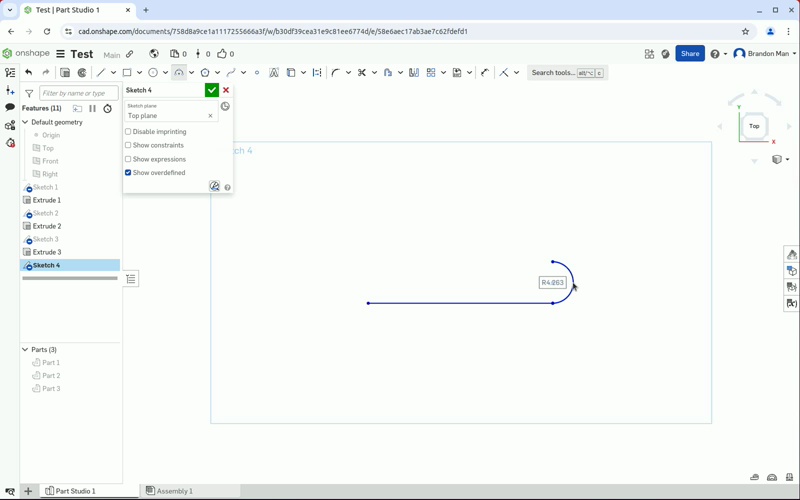
key(l)
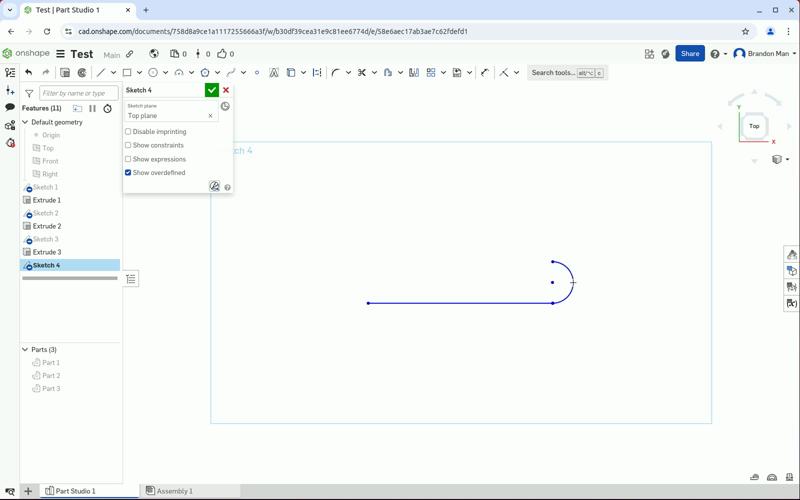
mouse_move(552, 261)
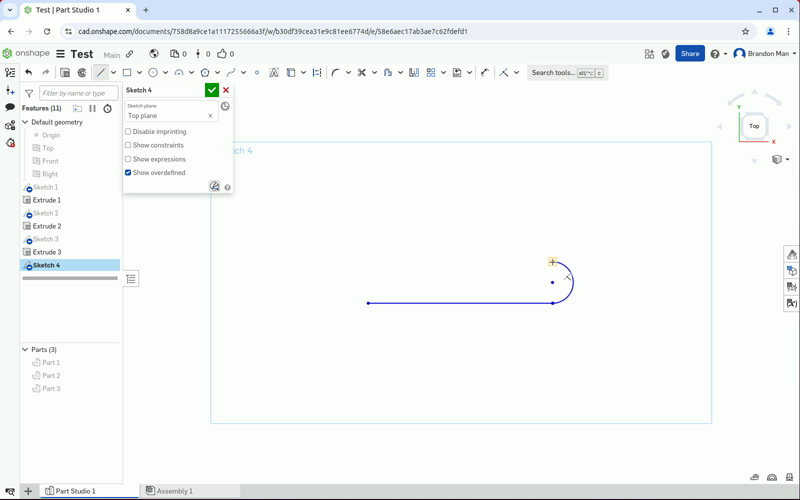
click(552, 261)
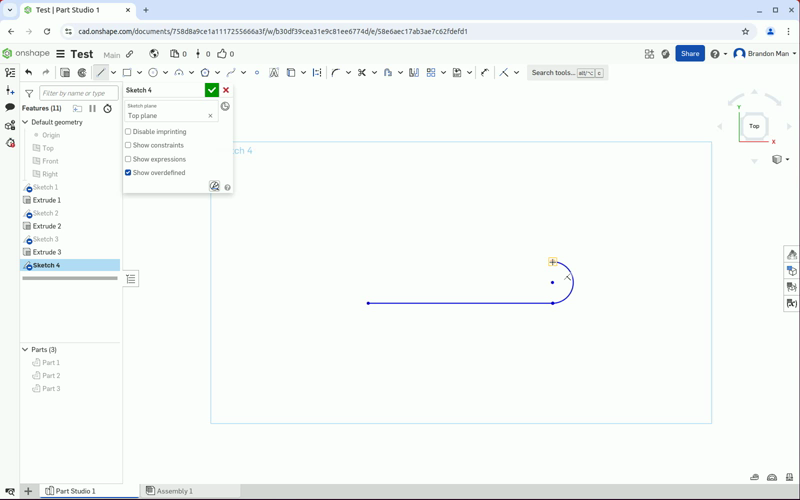
key_down(shift)
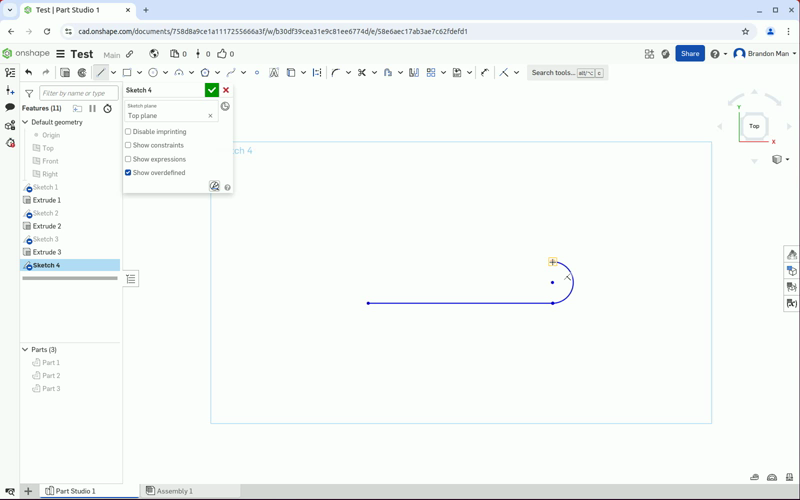
mouse_move(368, 261)
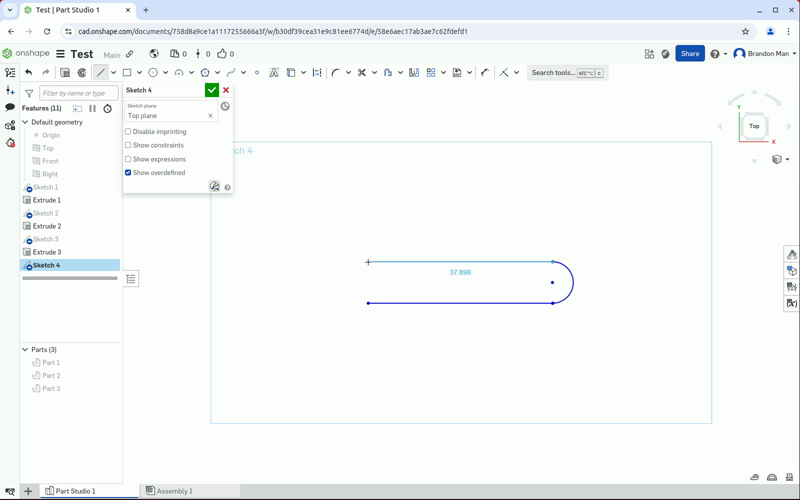
click(368, 261)
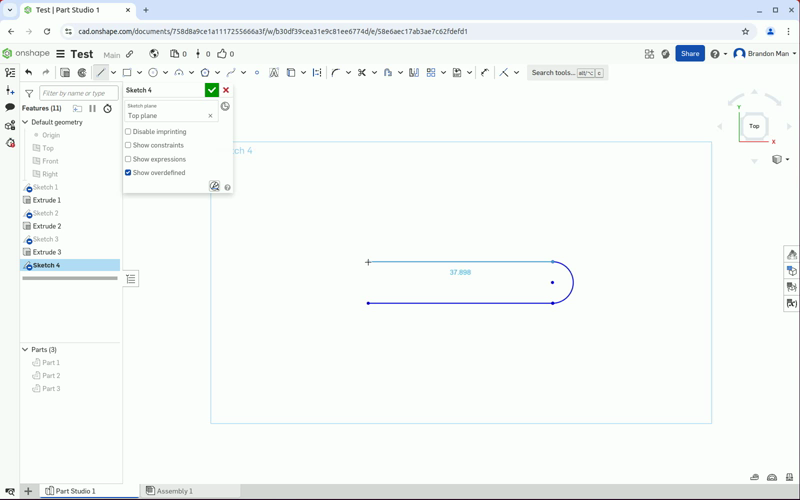
key_up(shift)
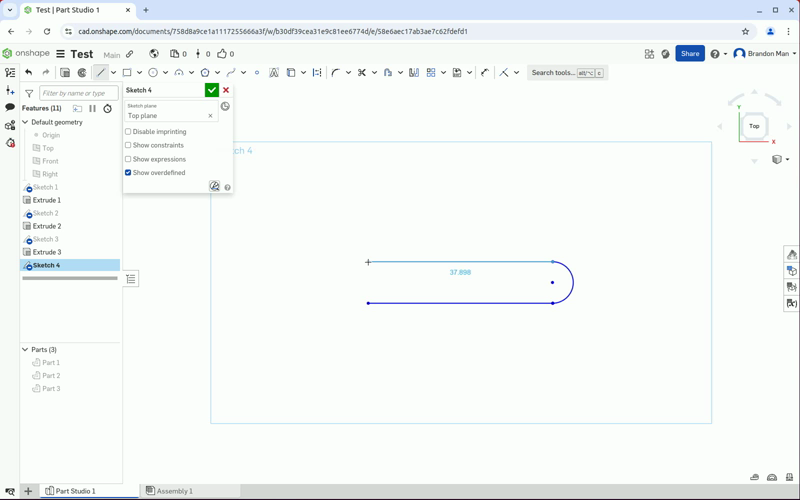
key(esc)
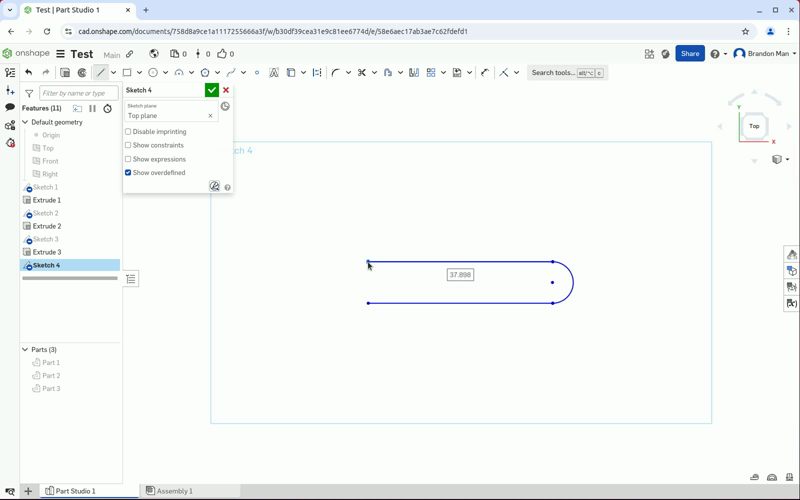
key(a)
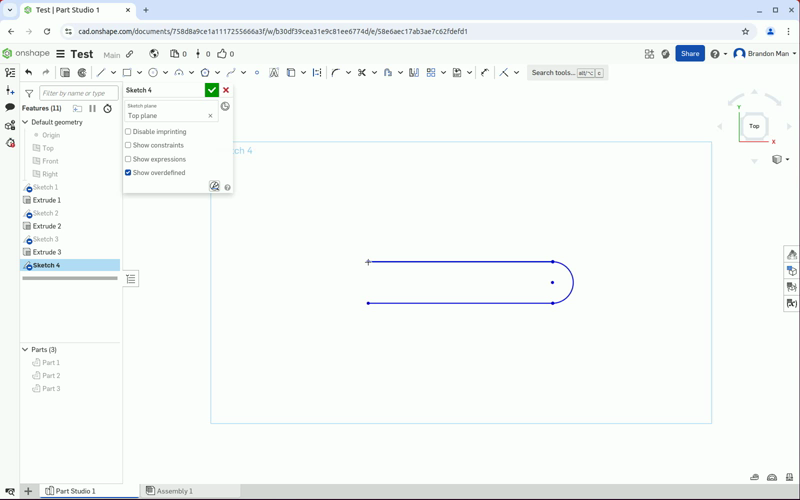
mouse_move(368, 261)
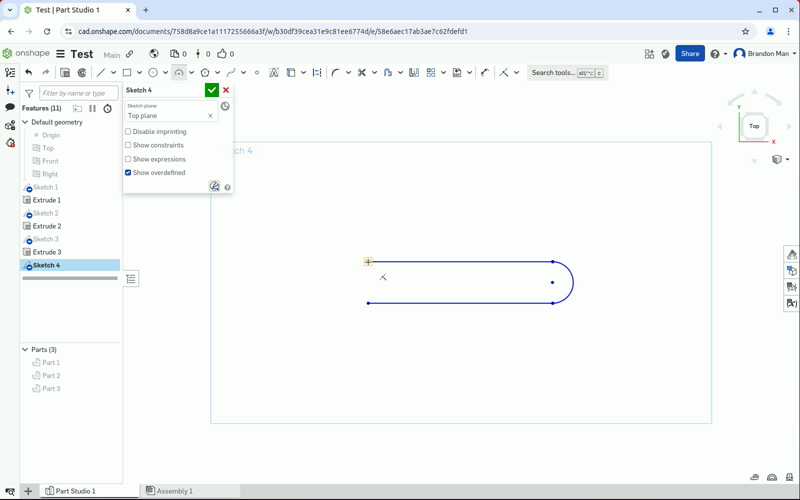
click(368, 261)
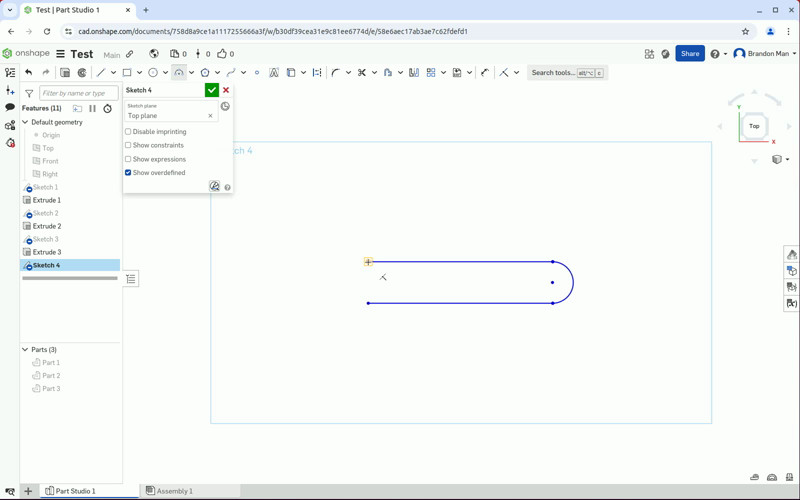
mouse_move(368, 303)
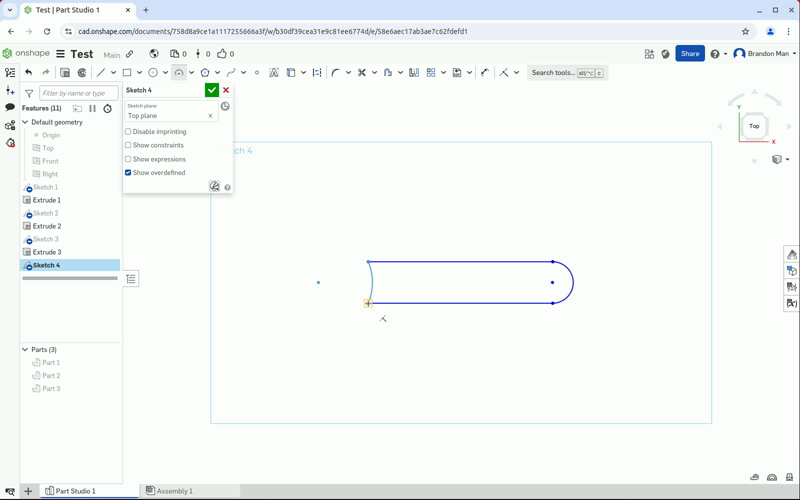
click(368, 303)
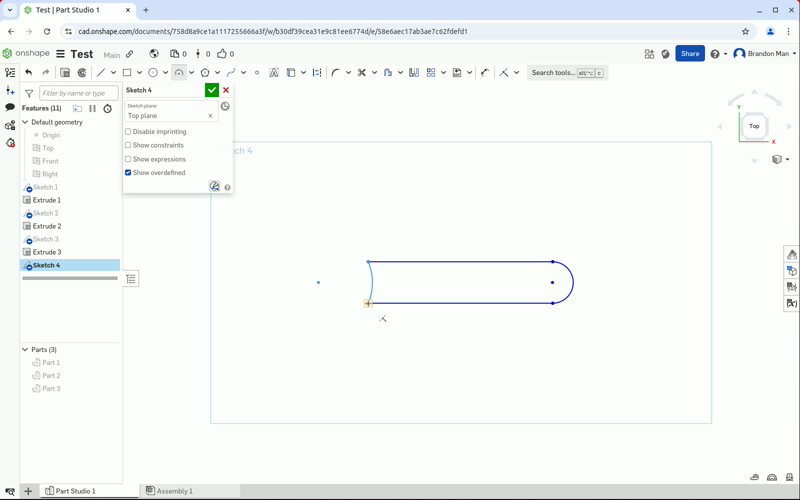
key_down(shift)
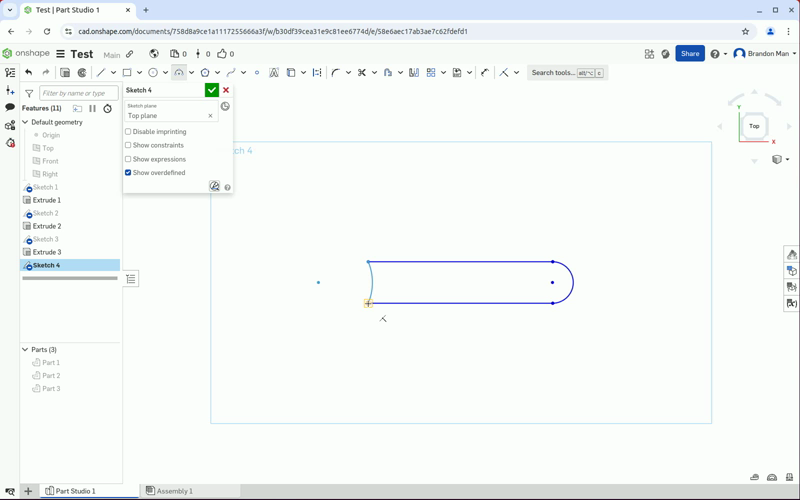
mouse_move(347, 282)
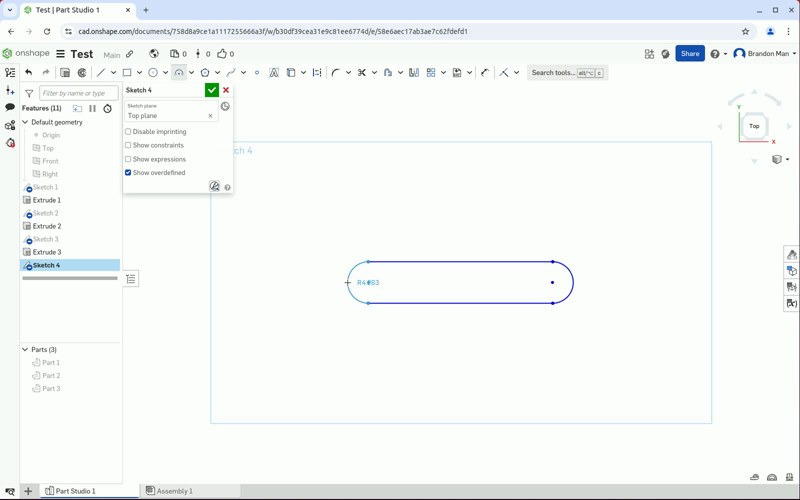
click(347, 282)
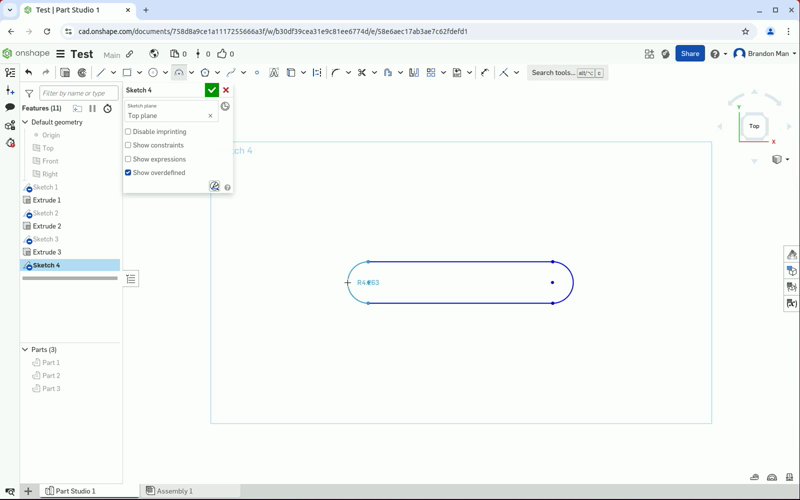
key_up(shift)
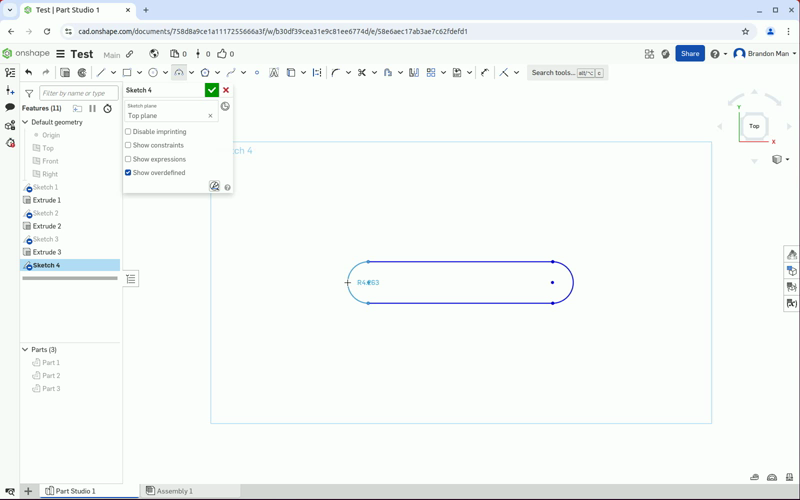
key(esc)
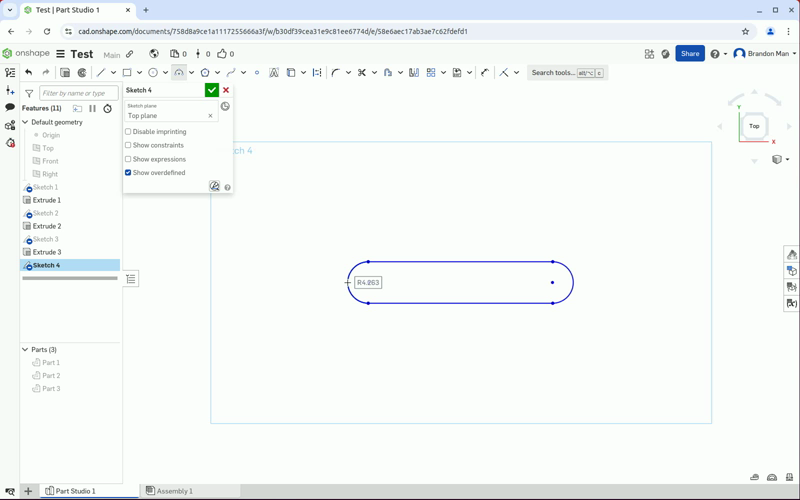
mouse_move(409, 283)
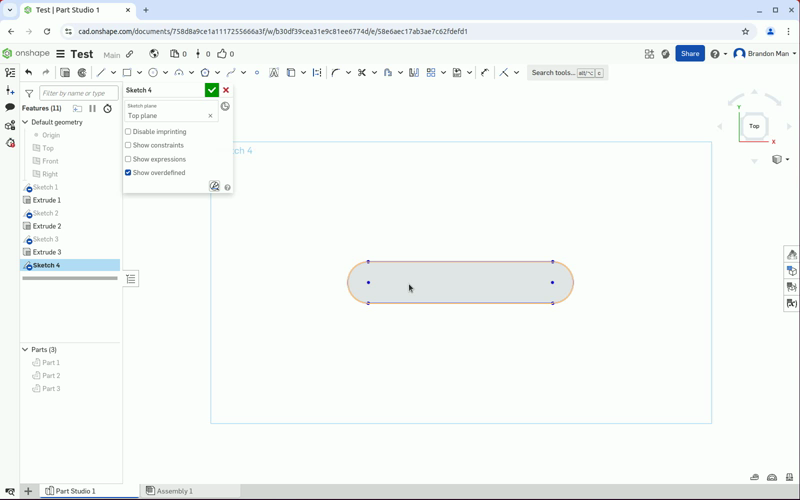
click(409, 283)
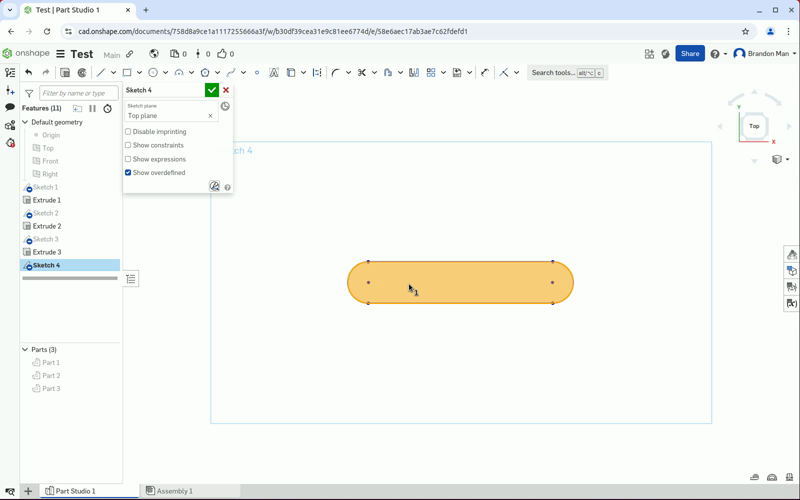
mouse_move(73, 352)
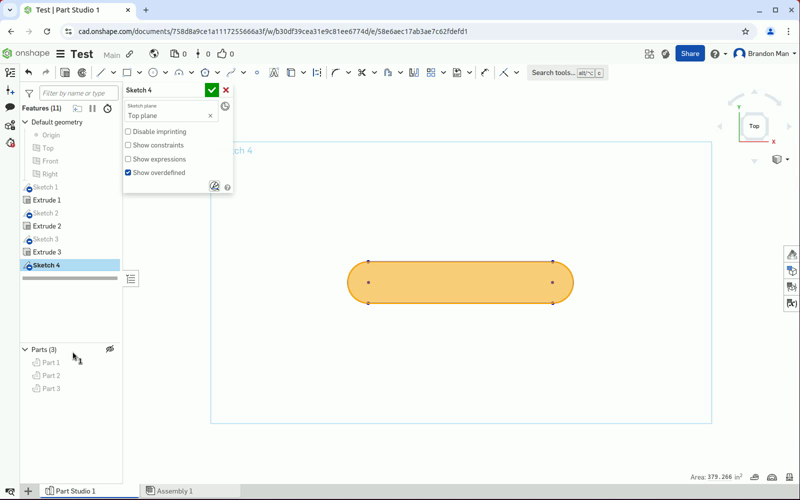
key(shift+y)
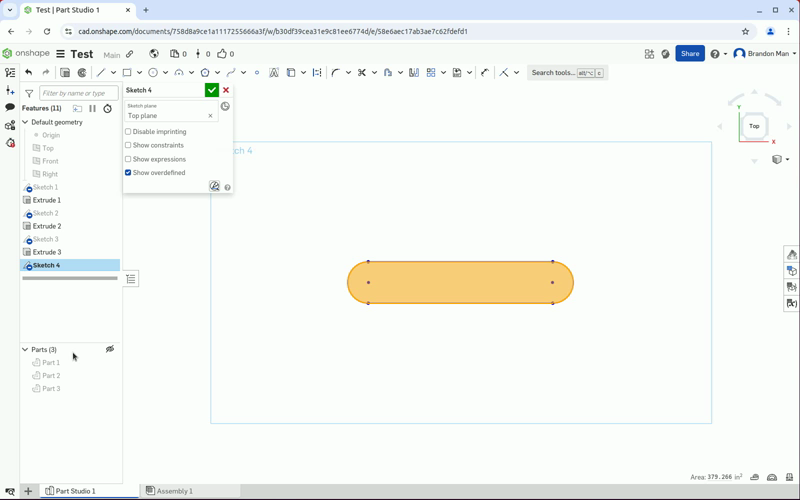
key(shift+e)
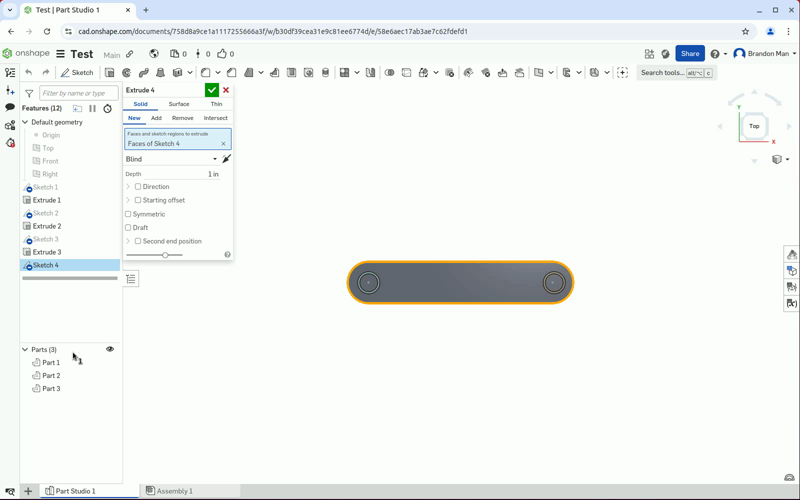
mouse_move(143, 106)
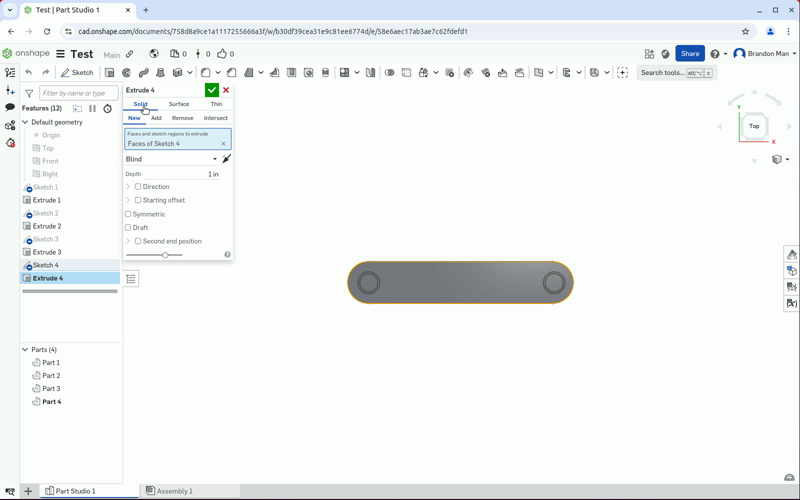
click(143, 106)
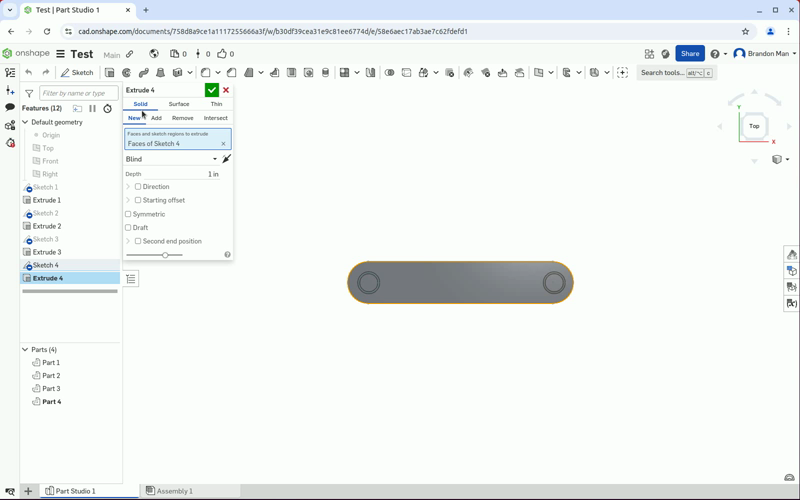
mouse_move(137, 120)
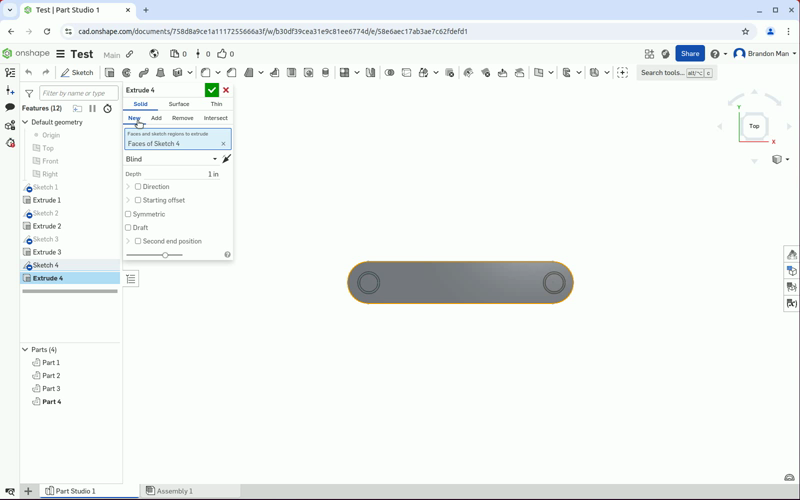
click(137, 120)
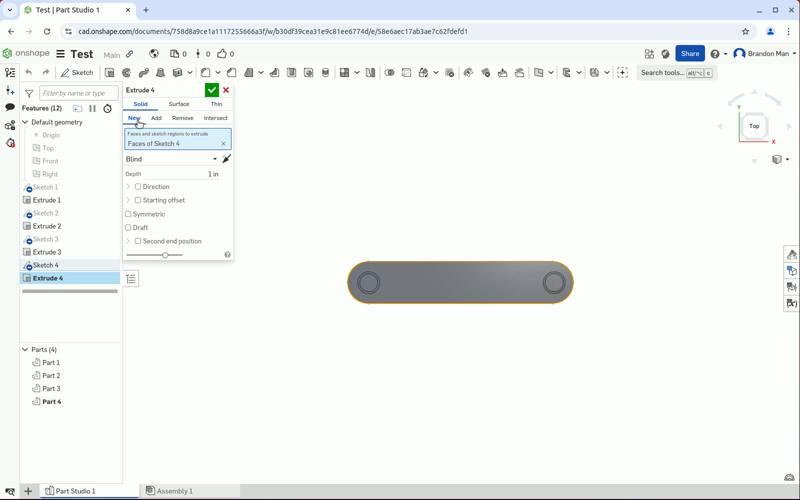
key(tab, 4)
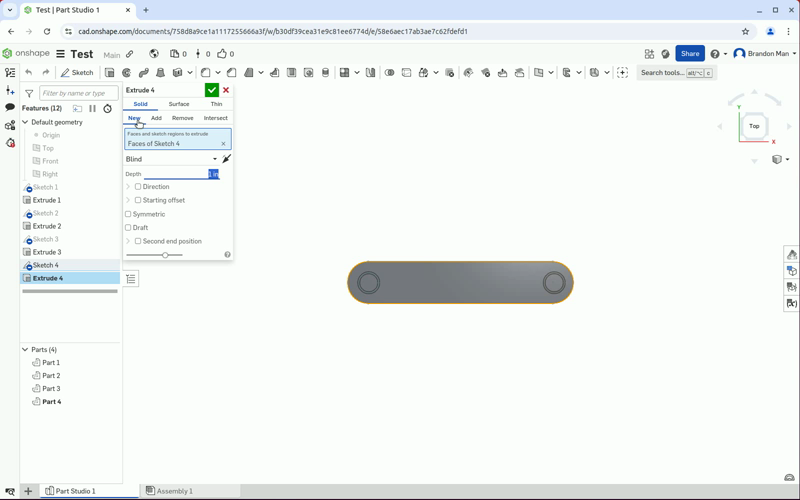
text(-2.166)
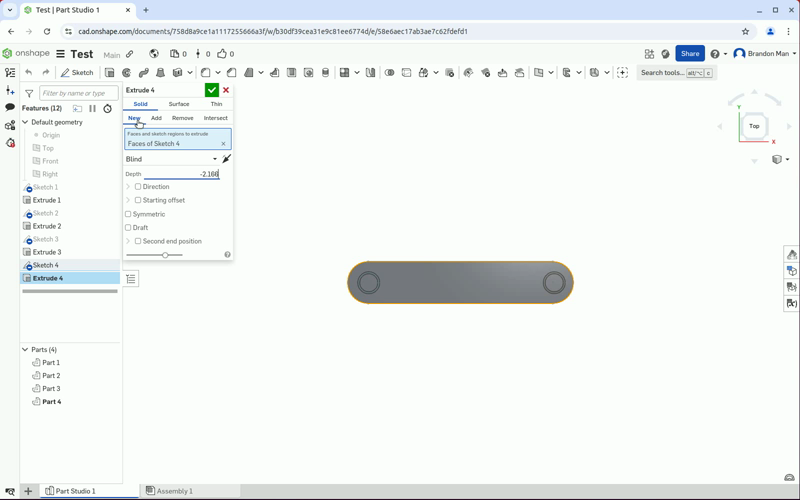
key(enter)
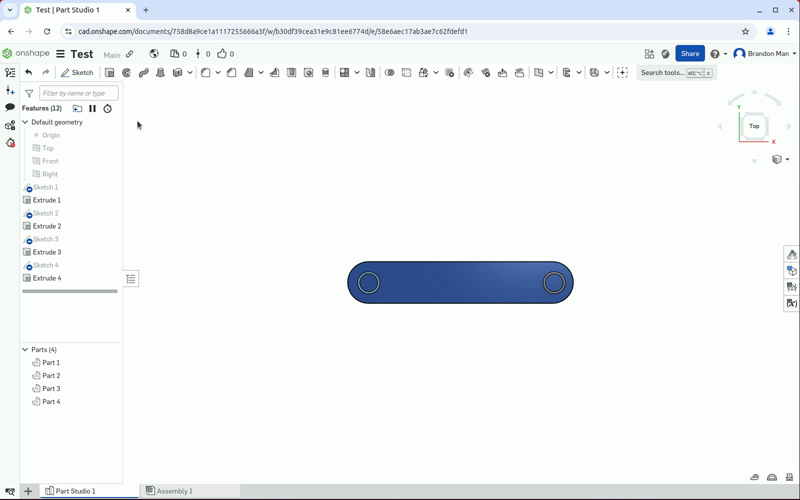
key(shift+h)
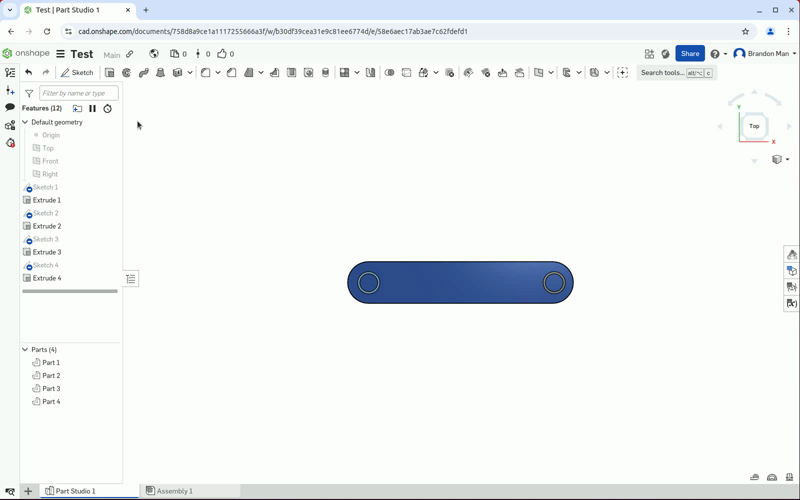
key(shift+h)
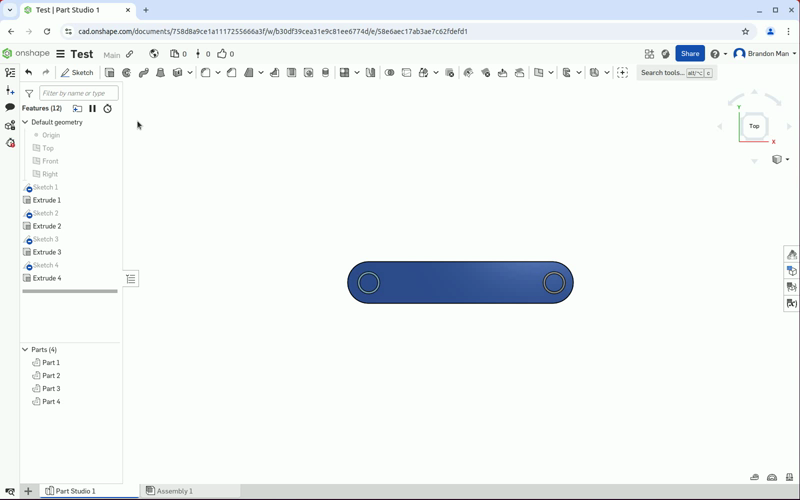
mouse_move(73, 189)
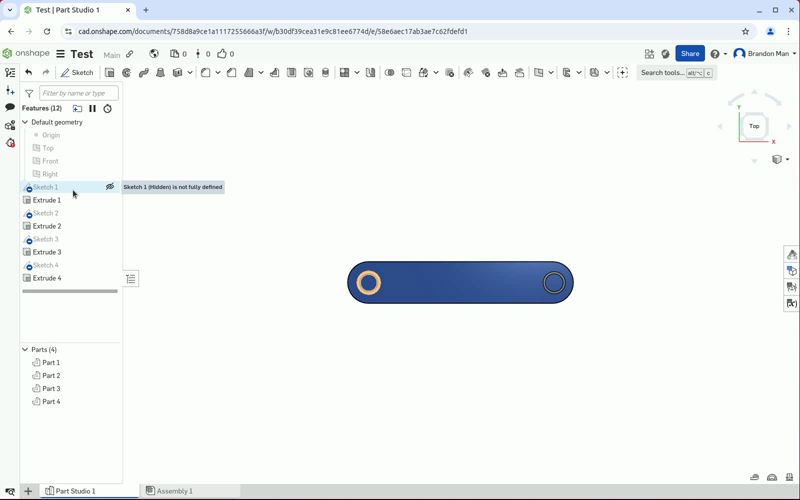
click(73, 189)
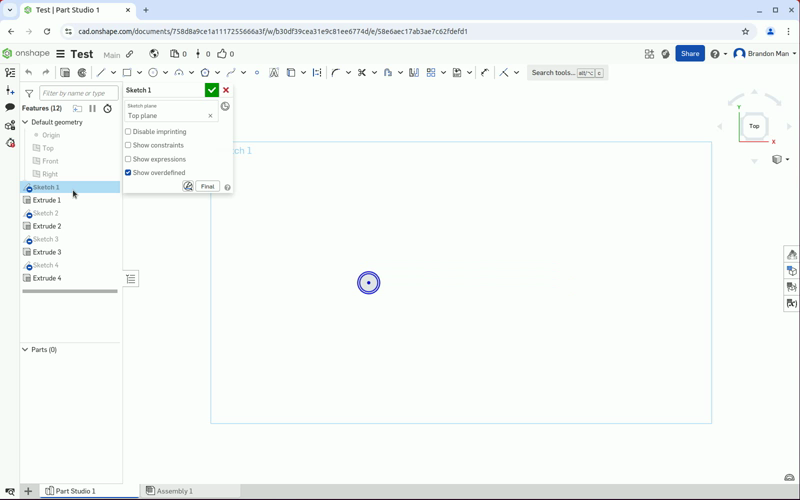
mouse_move(229, 92)
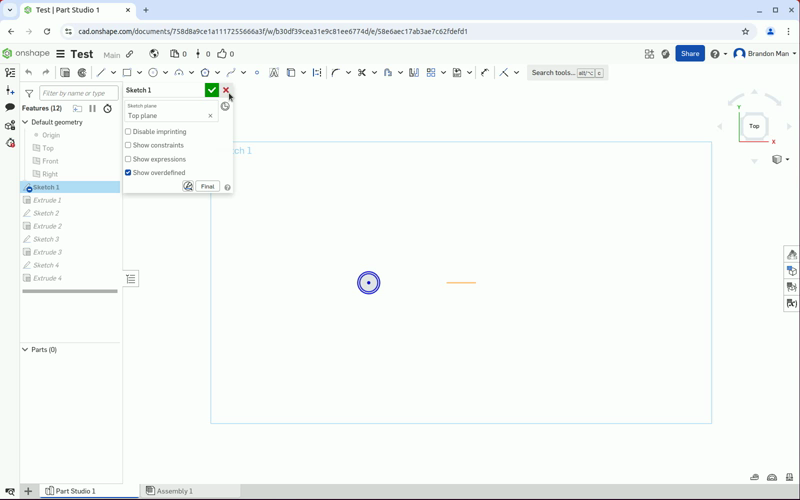
click(229, 92)
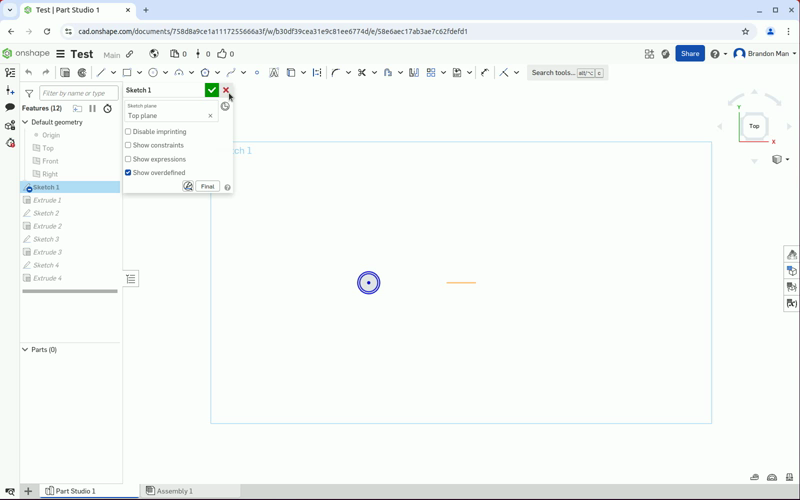
key(shift+s)
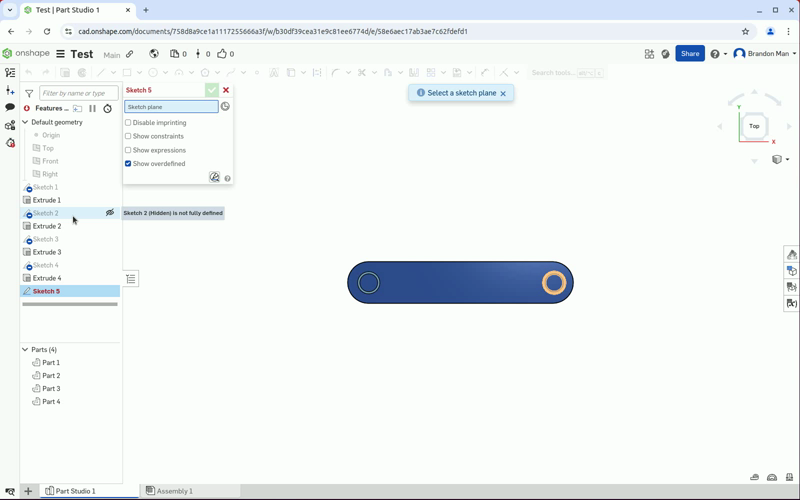
scroll(3)
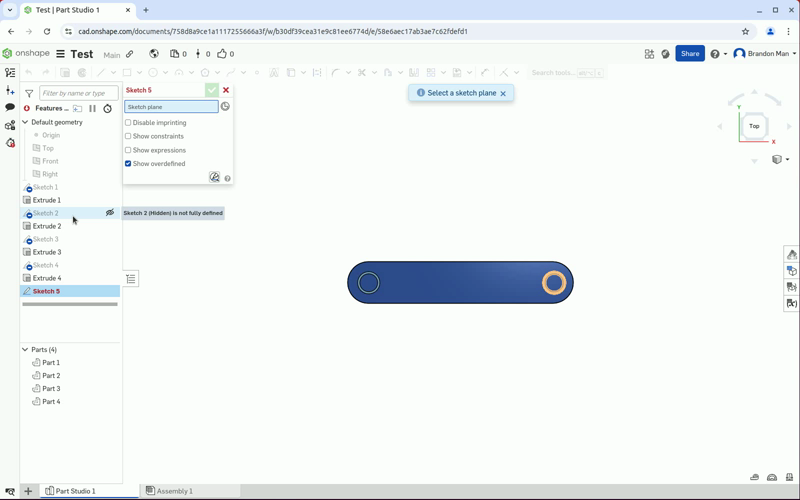
mouse_move(73, 150)
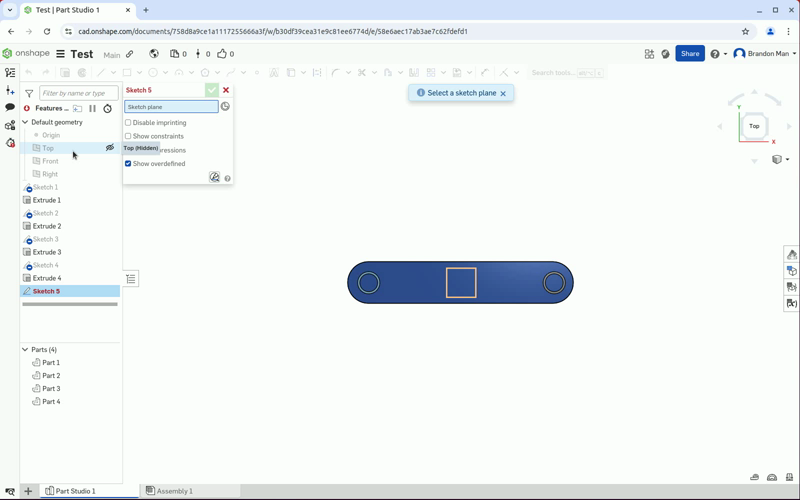
click(73, 150)
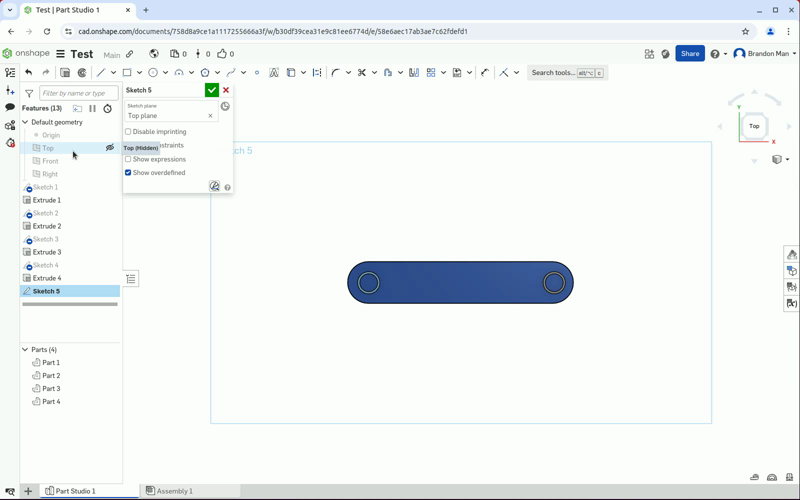
mouse_move(73, 352)
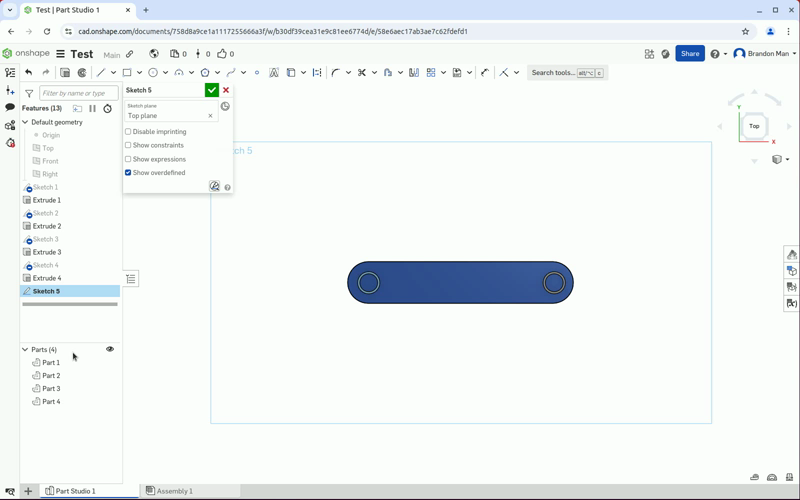
key(y)
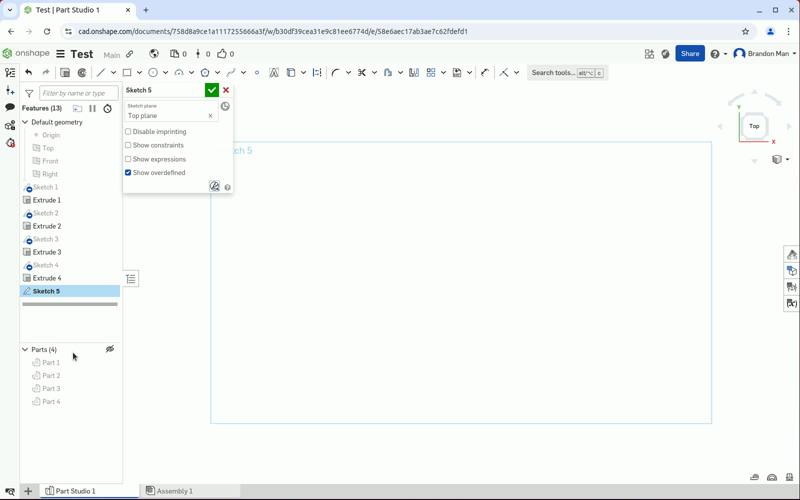
key(l)
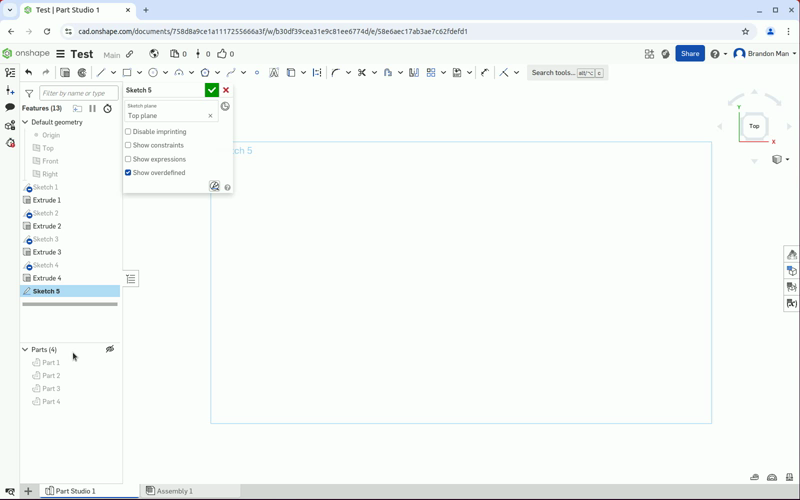
key_down(shift)
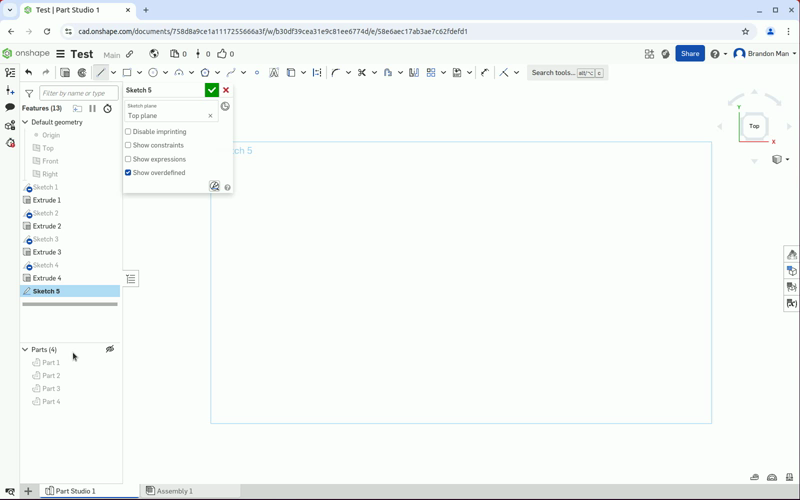
mouse_move(368, 303)
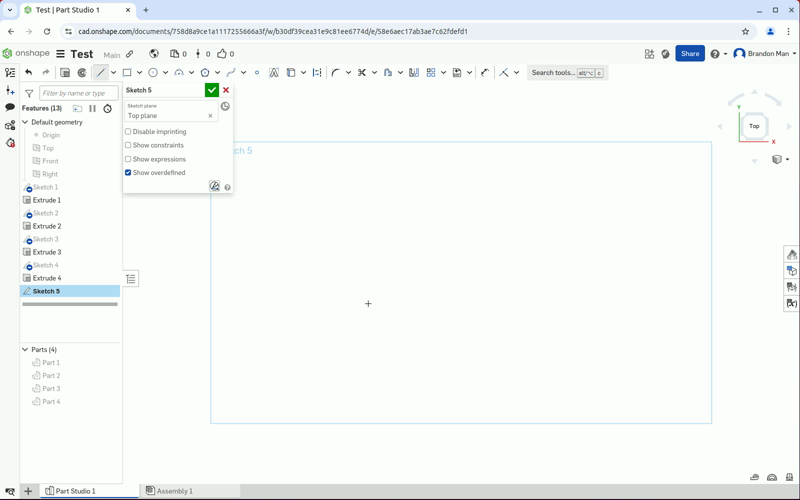
click(368, 303)
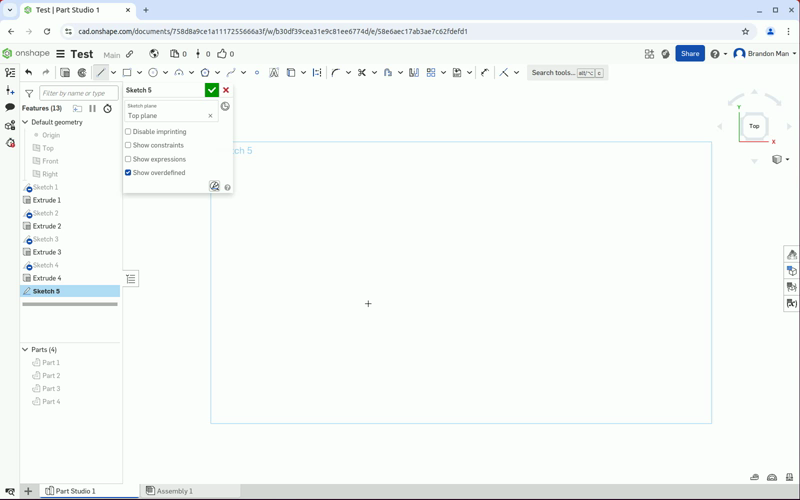
key_up(shift)
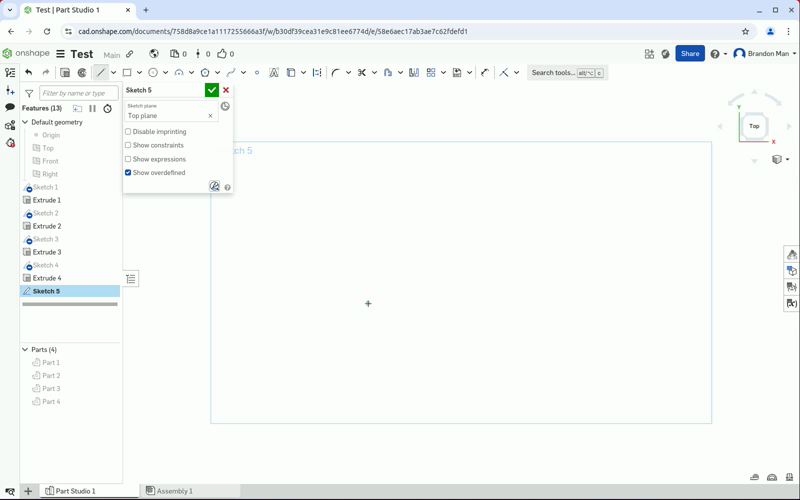
key_down(shift)
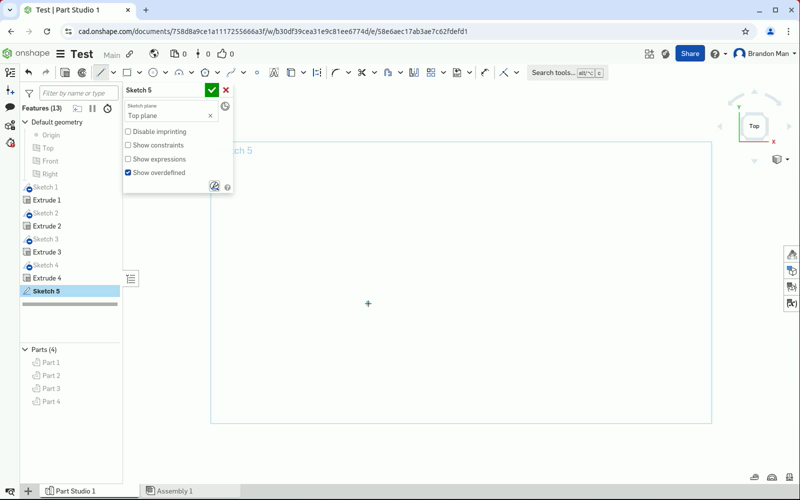
mouse_move(552, 303)
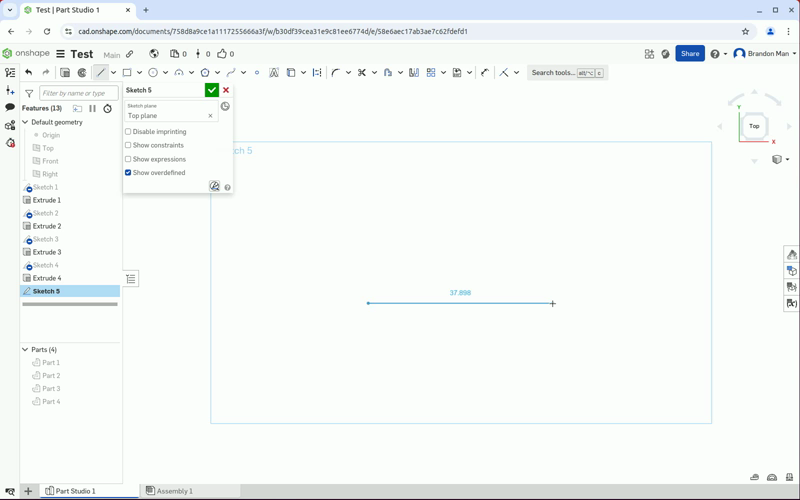
click(552, 303)
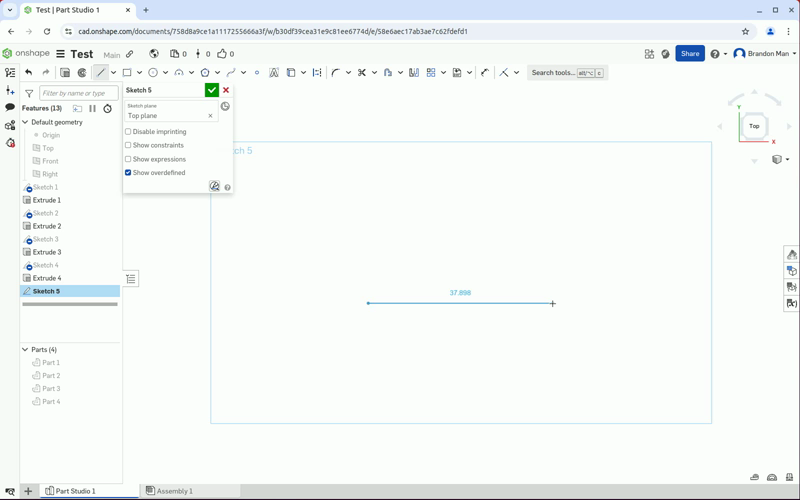
key_up(shift)
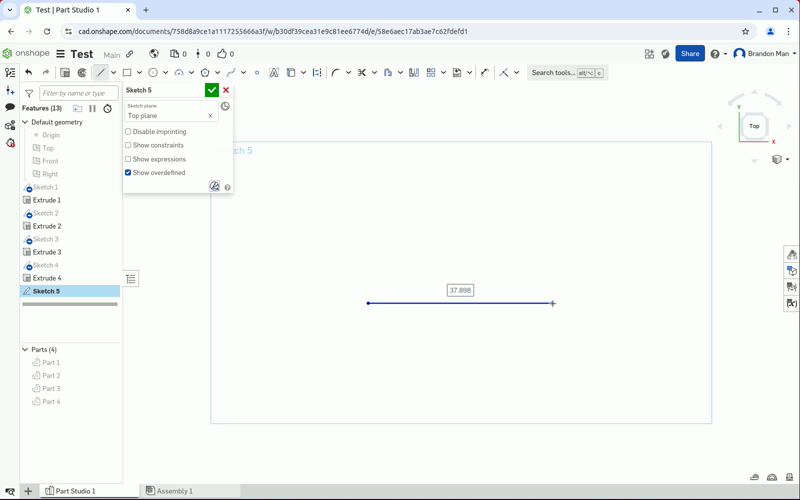
key(esc)
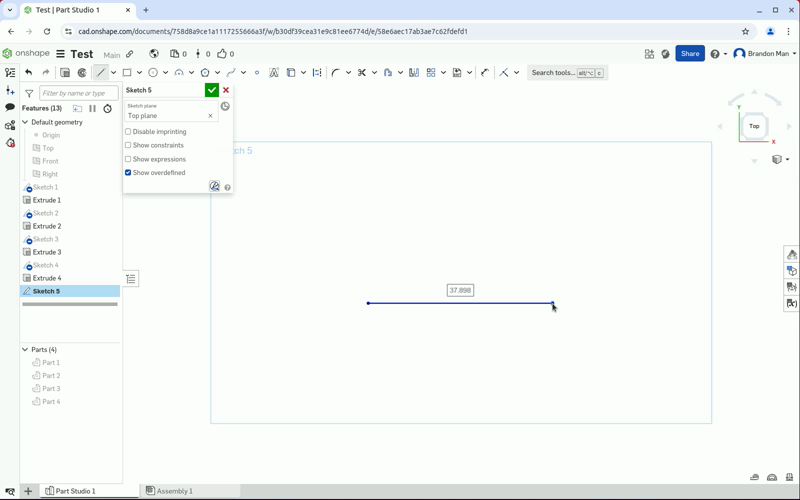
key(a)
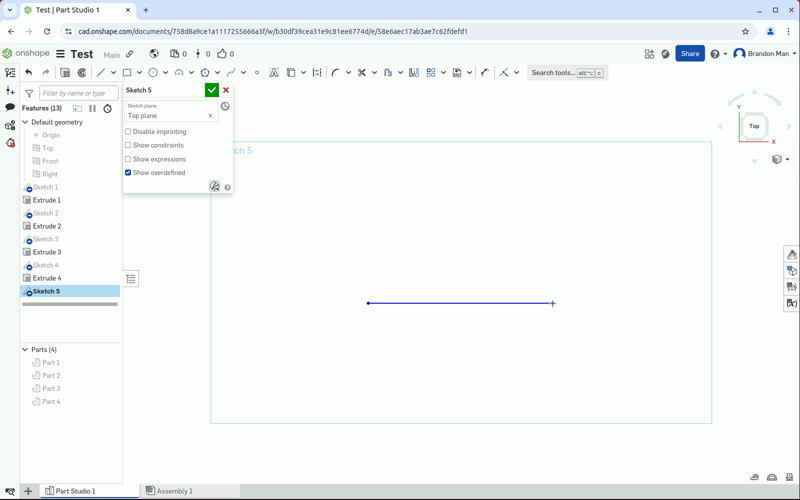
mouse_move(552, 303)
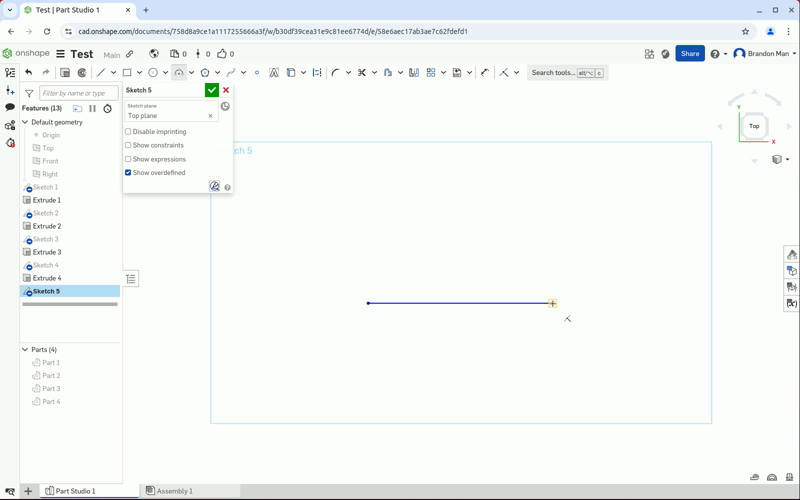
click(552, 303)
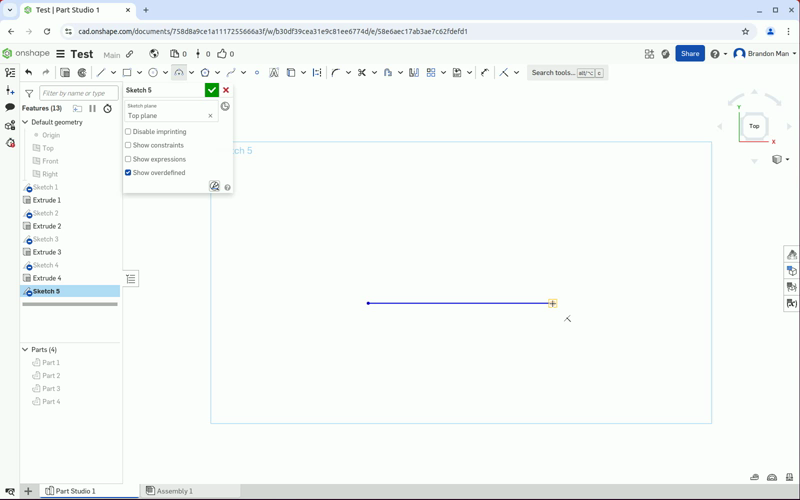
key_down(shift)
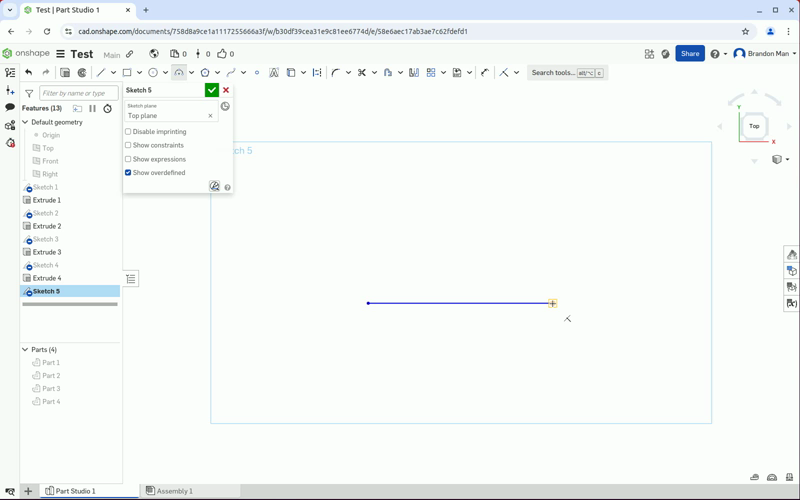
mouse_move(552, 261)
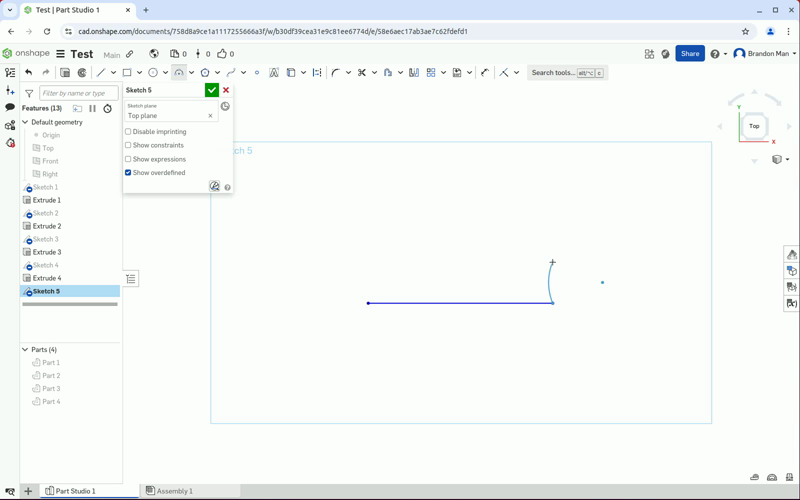
click(552, 261)
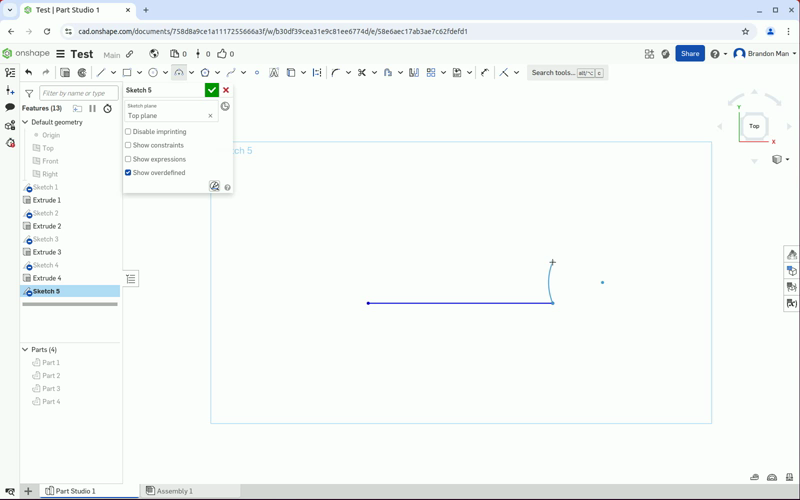
mouse_move(573, 282)
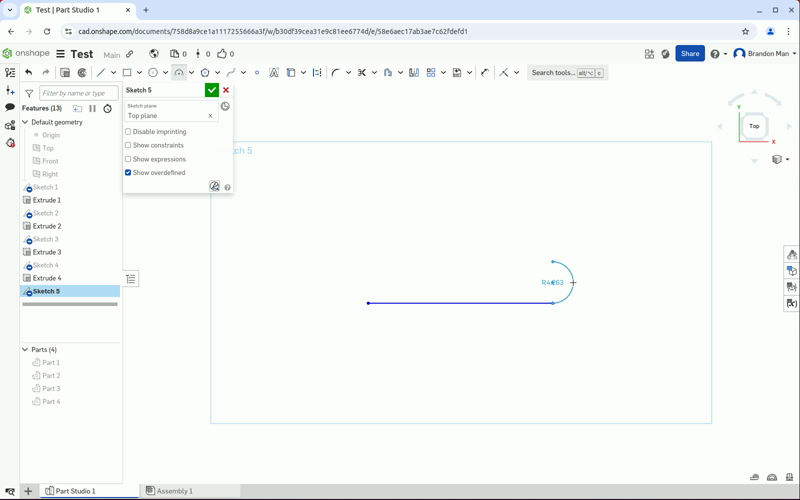
click(573, 282)
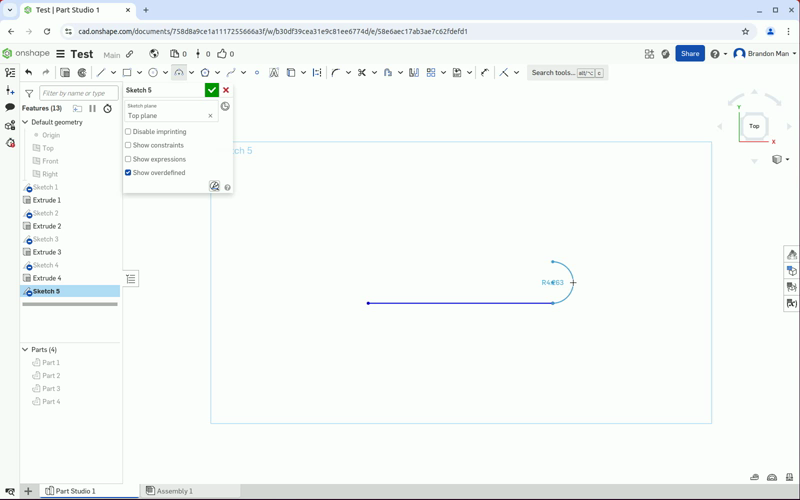
key_up(shift)
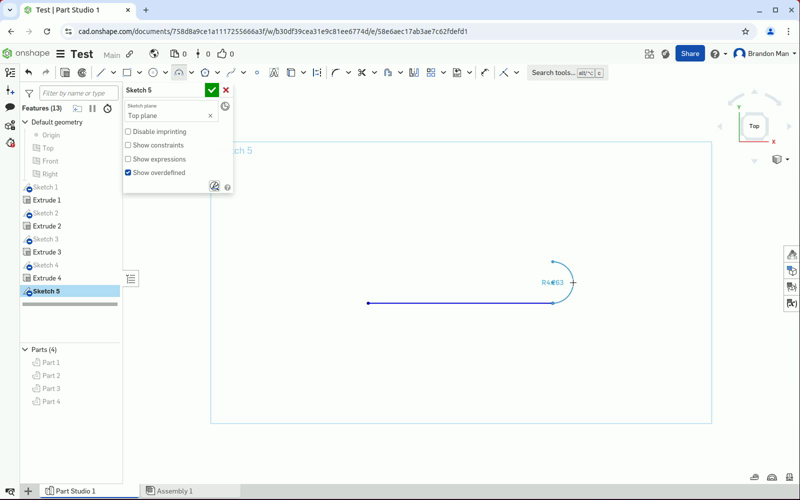
key(esc)
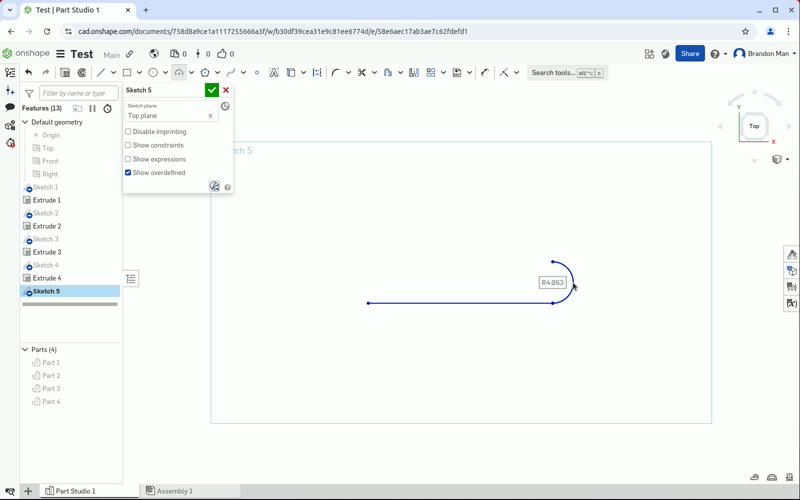
key(l)
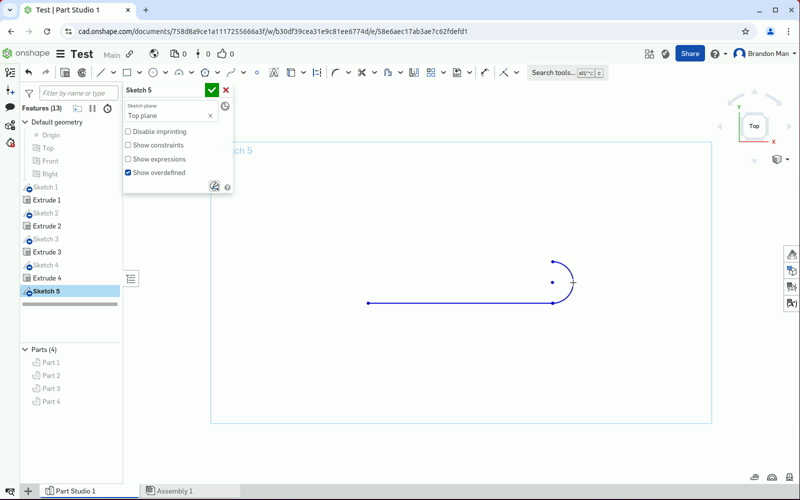
mouse_move(552, 261)
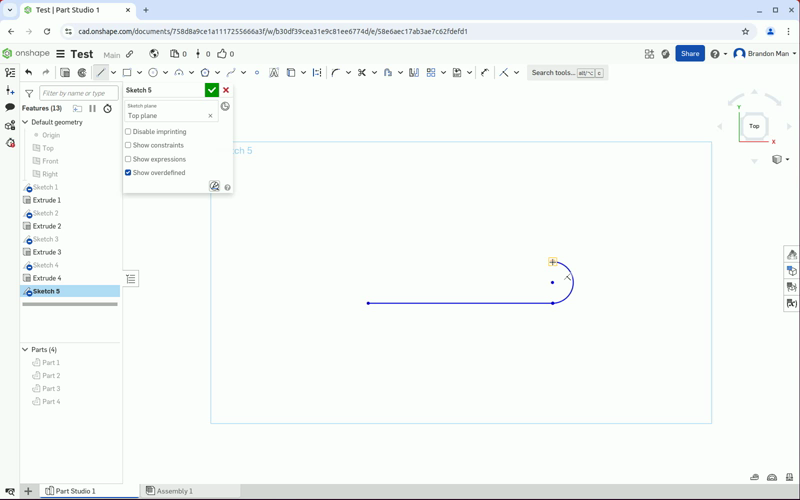
click(552, 261)
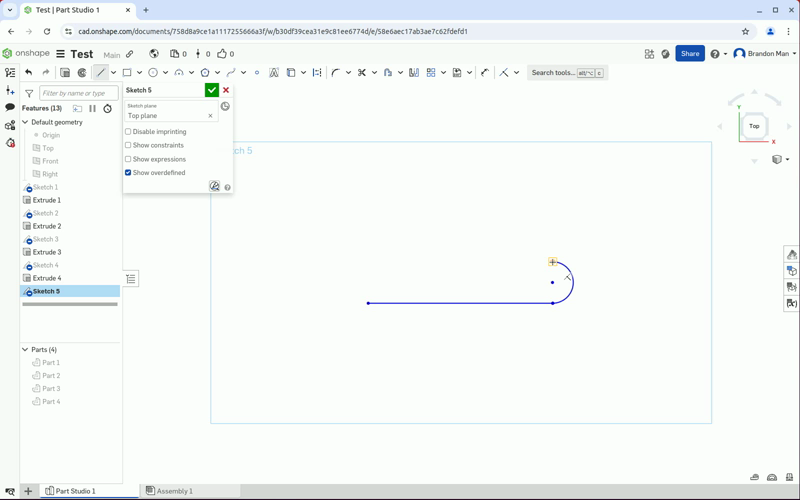
key_down(shift)
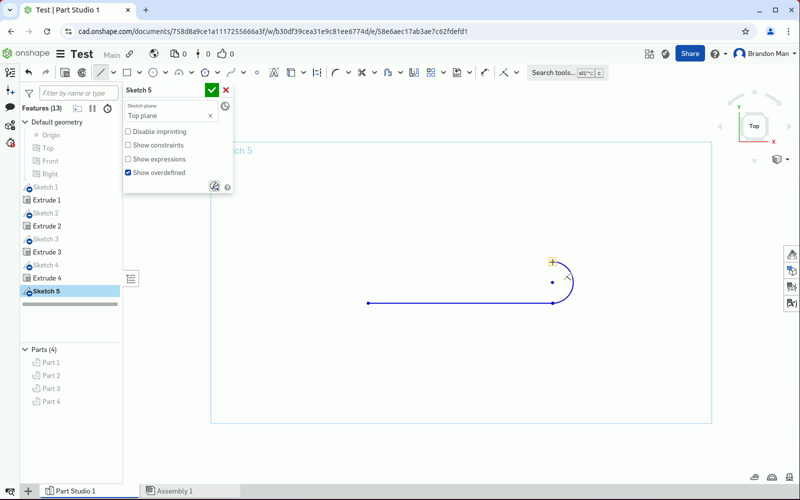
mouse_move(368, 261)
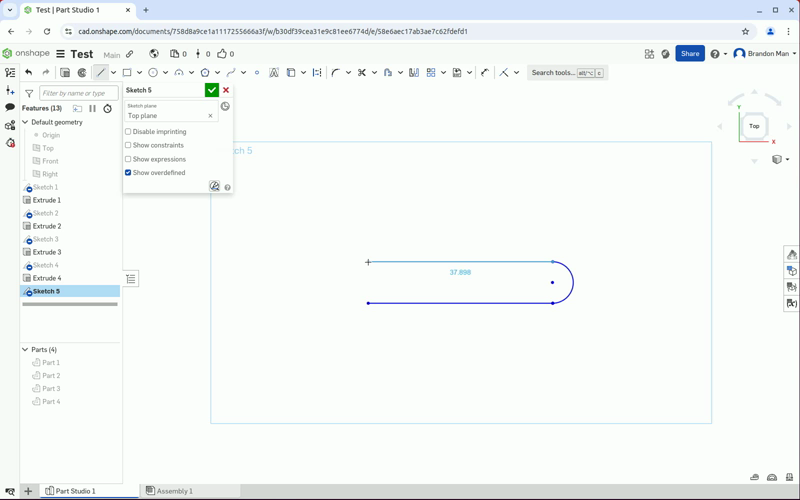
click(368, 261)
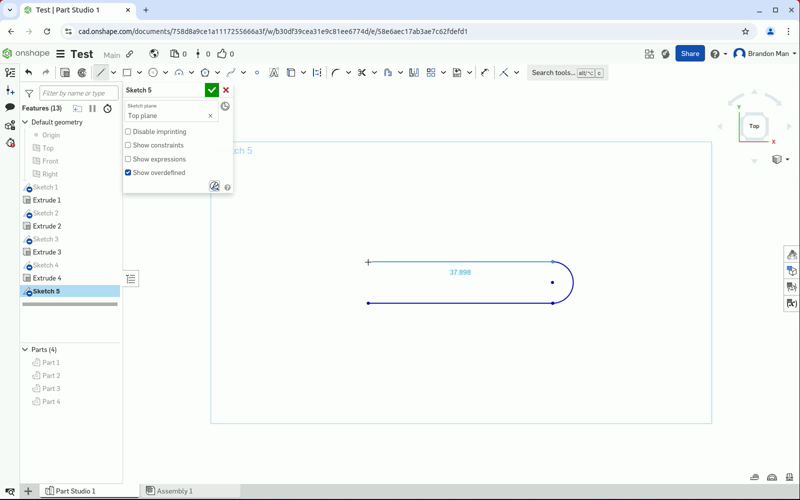
key_up(shift)
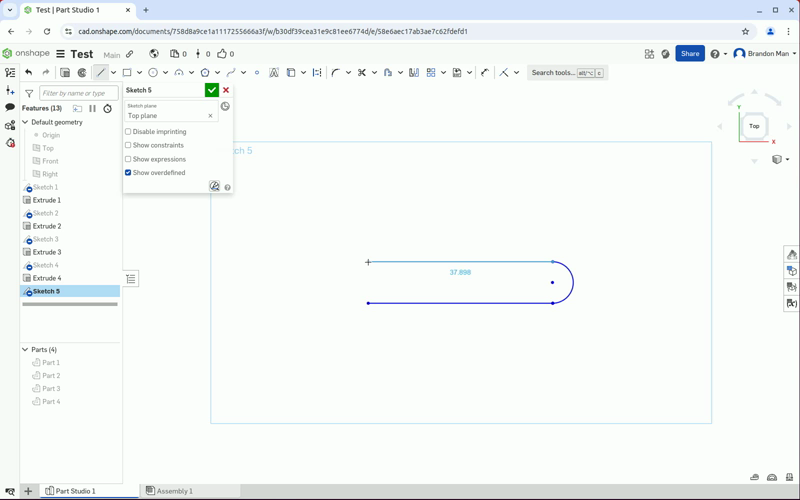
key(esc)
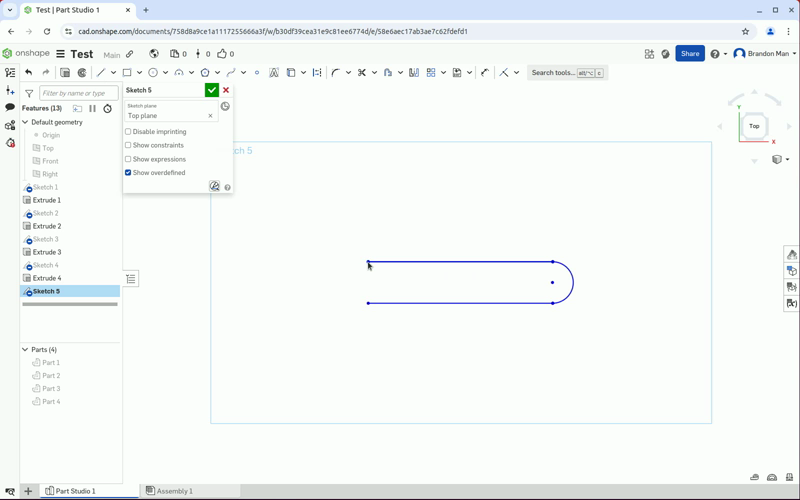
key(a)
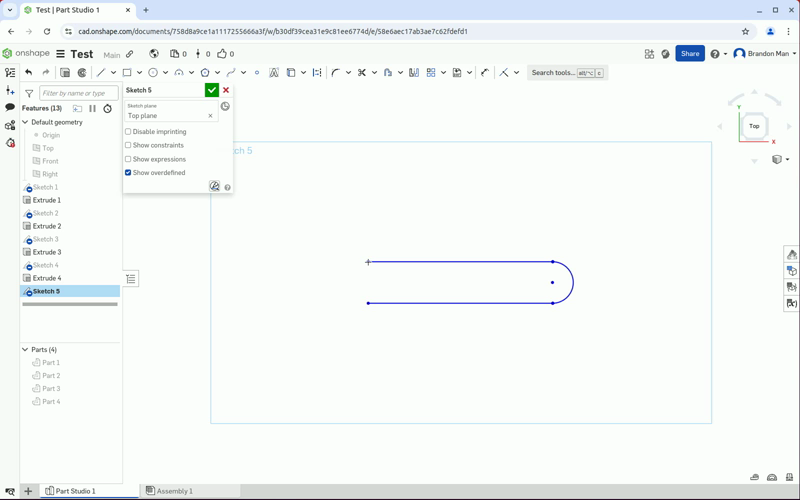
mouse_move(368, 261)
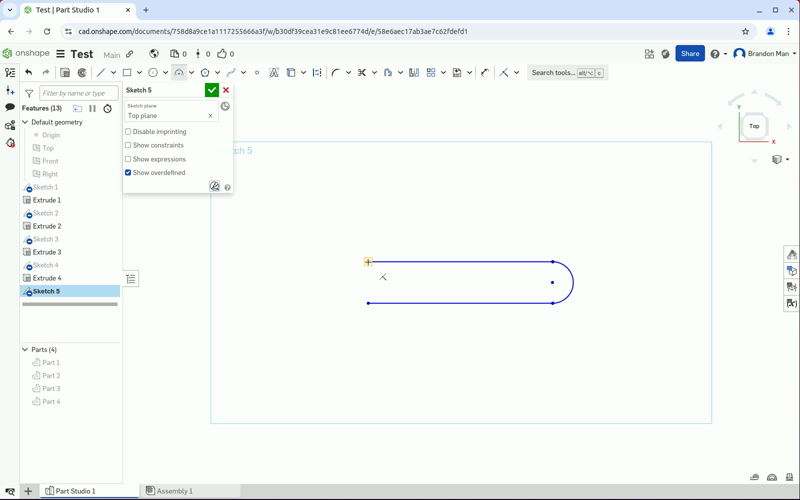
click(368, 261)
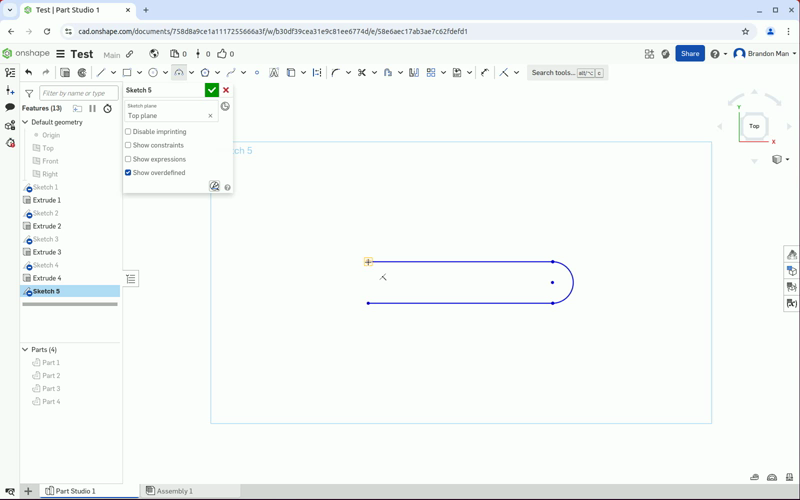
mouse_move(368, 303)
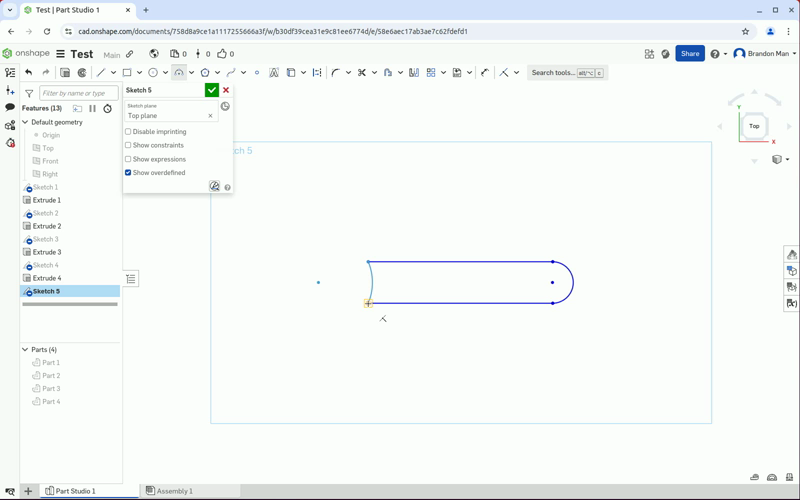
click(368, 303)
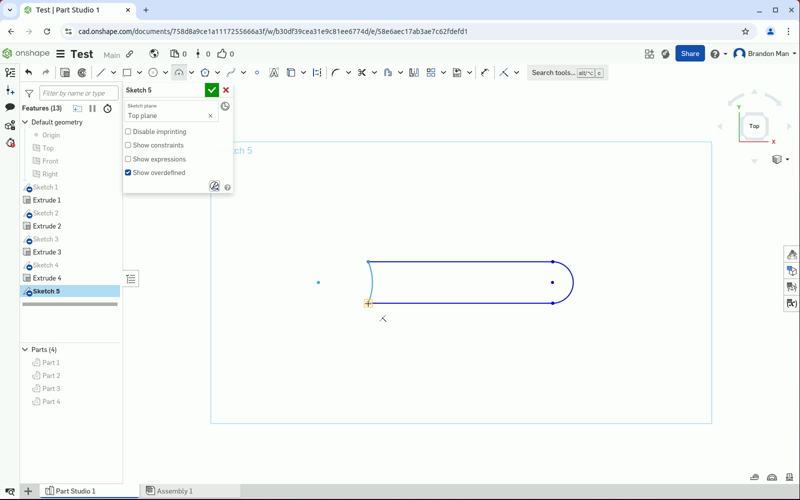
key_down(shift)
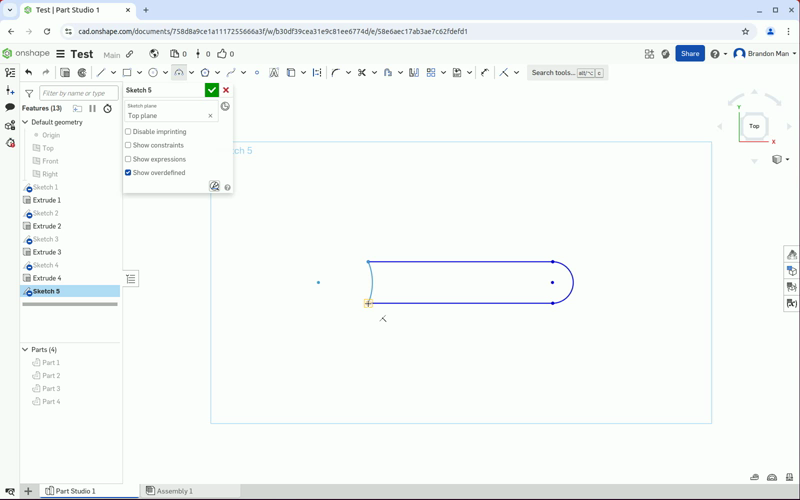
mouse_move(347, 282)
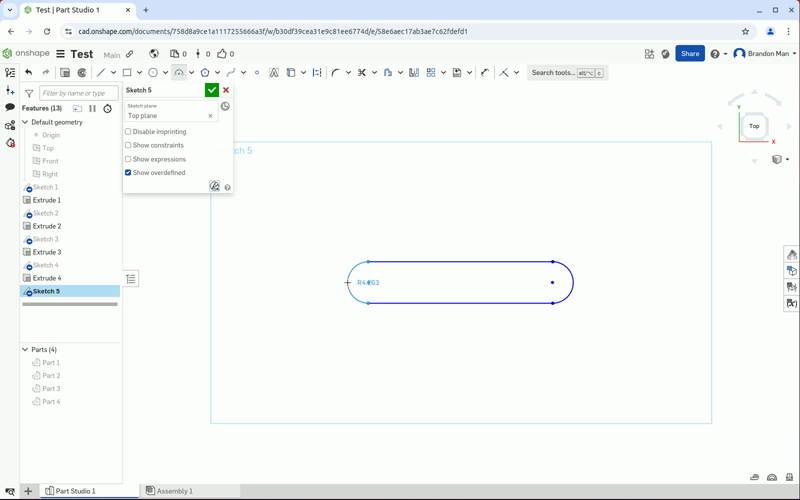
click(347, 282)
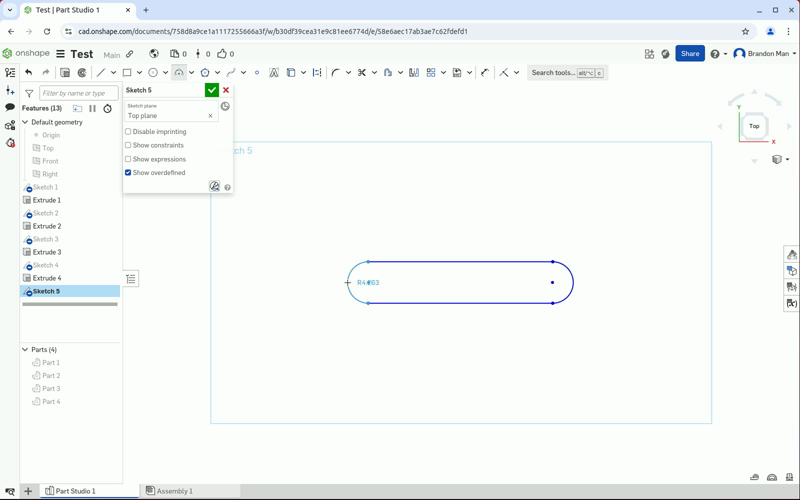
key_up(shift)
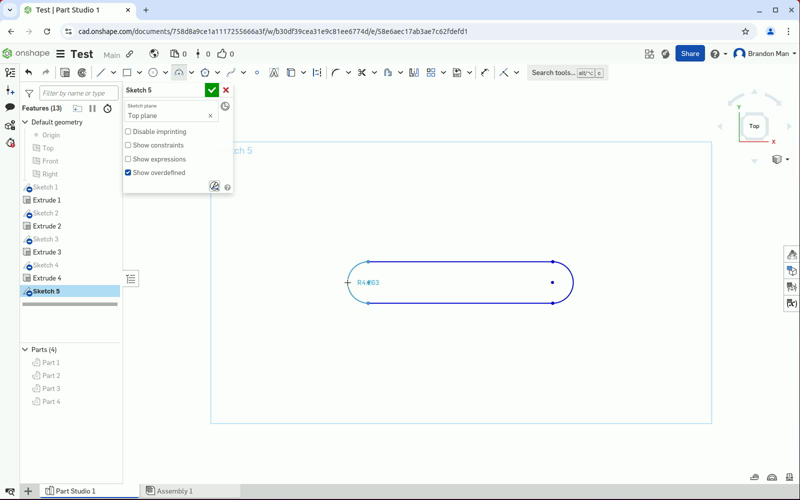
key(esc)
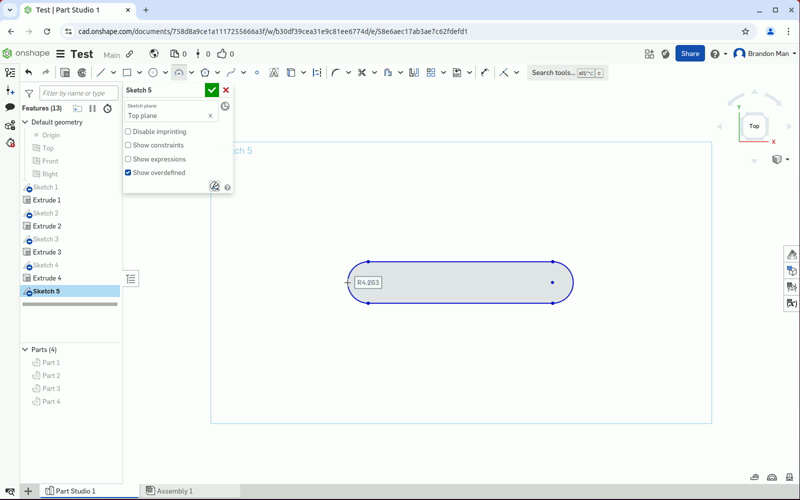
mouse_move(483, 288)
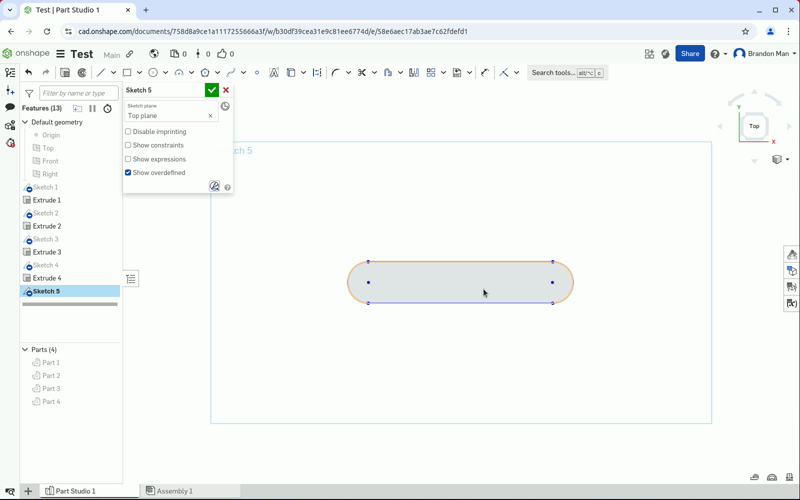
click(483, 288)
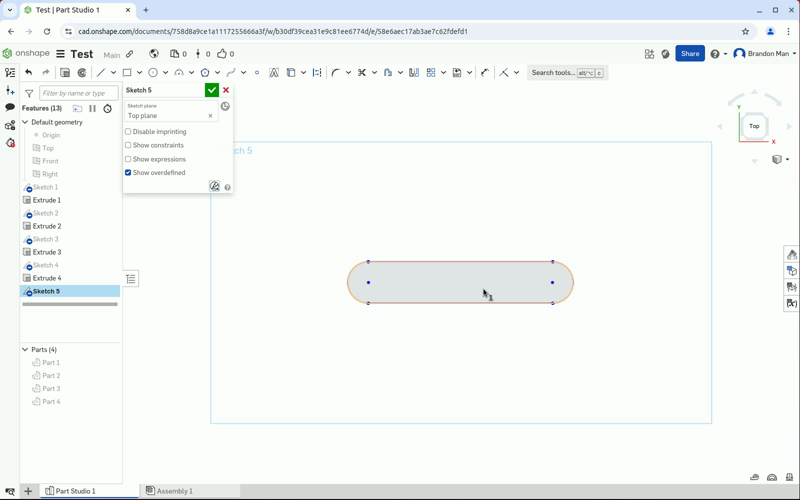
mouse_move(73, 352)
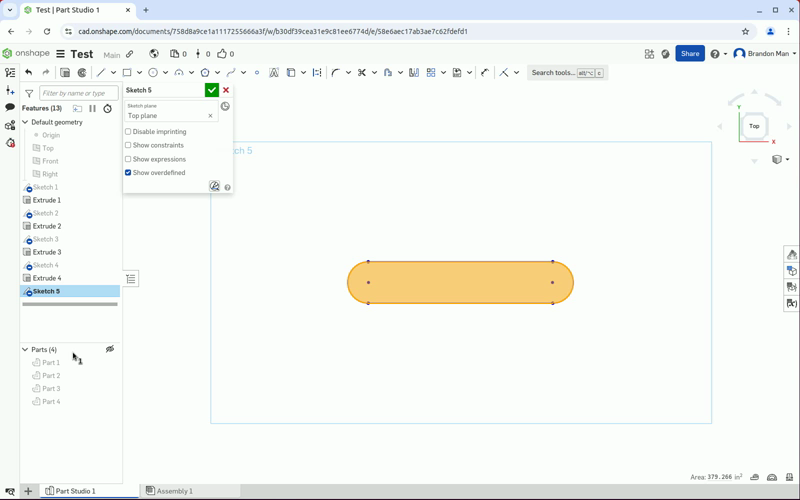
key(shift+y)
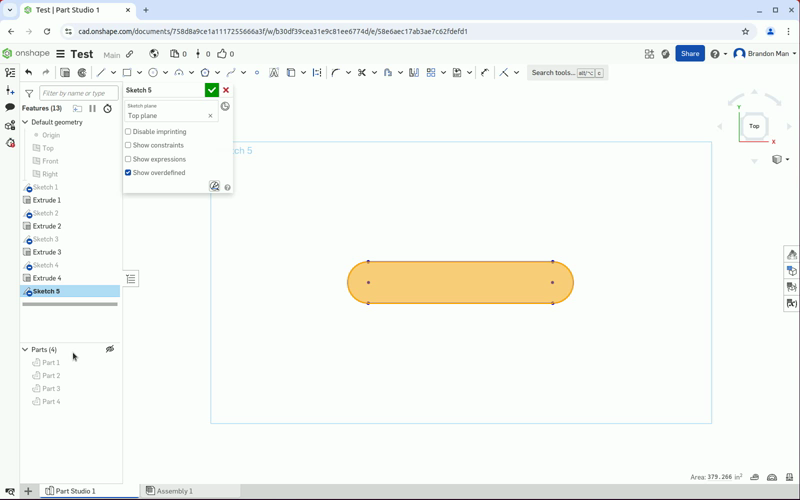
key(shift+e)
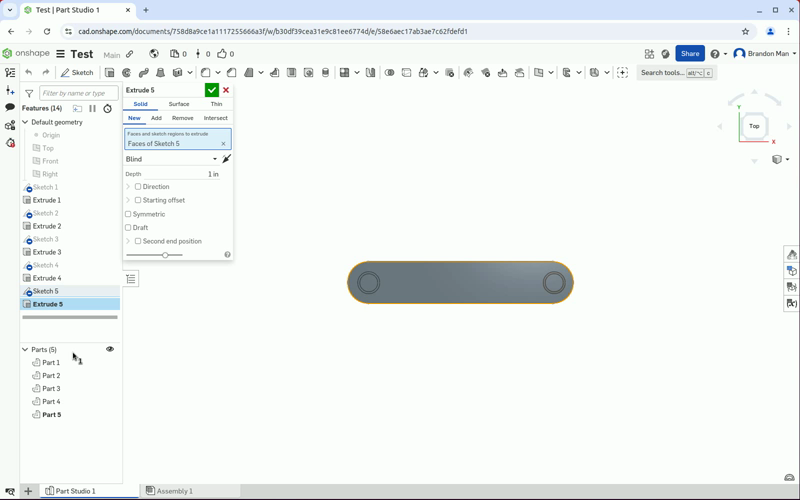
mouse_move(143, 106)
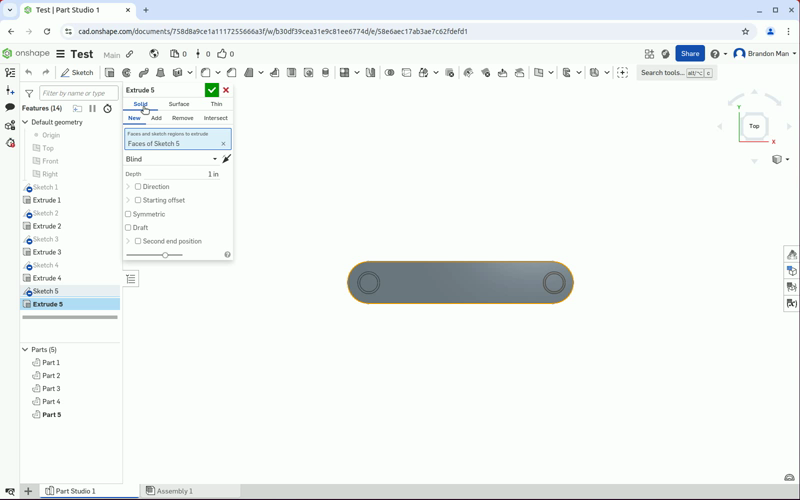
click(143, 106)
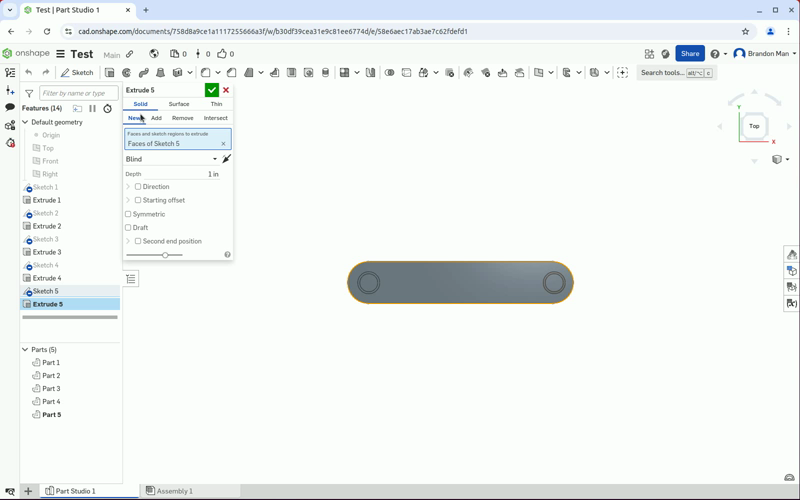
mouse_move(137, 120)
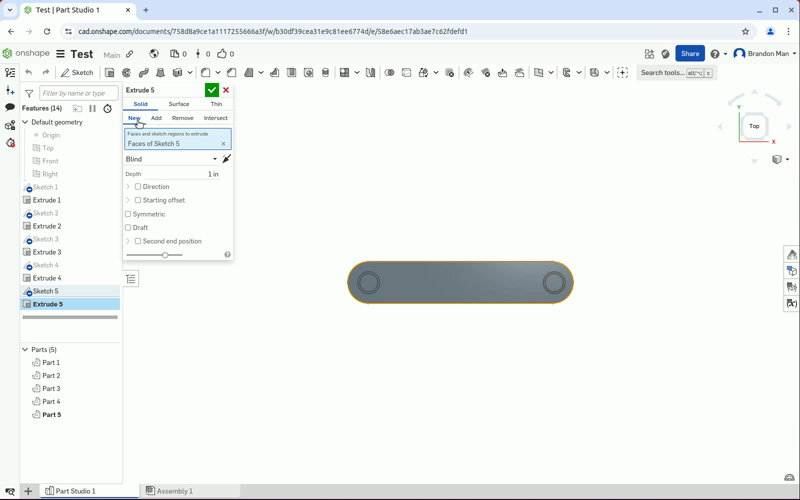
click(137, 120)
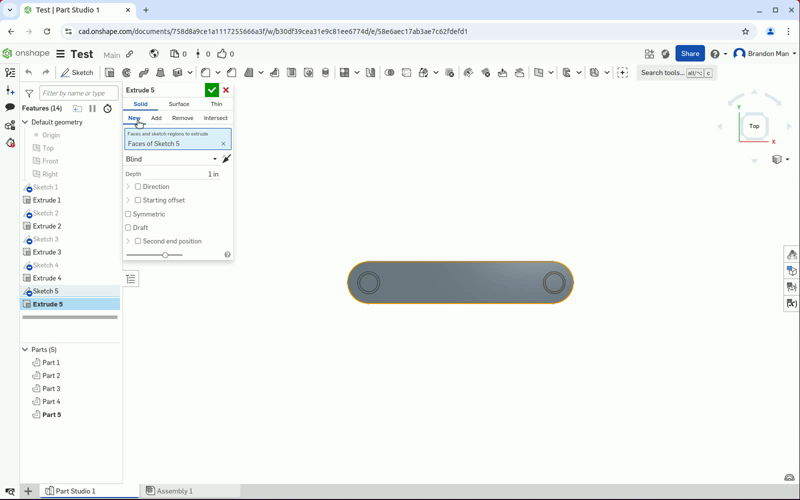
key(tab, 4)
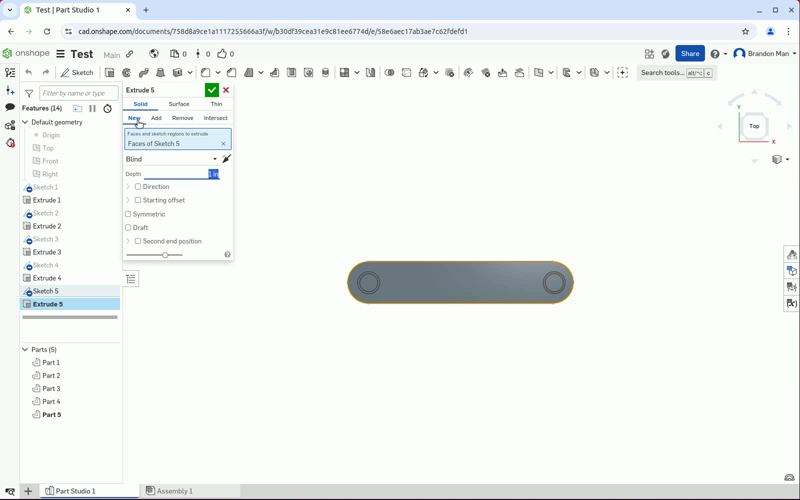
text(-2.166)
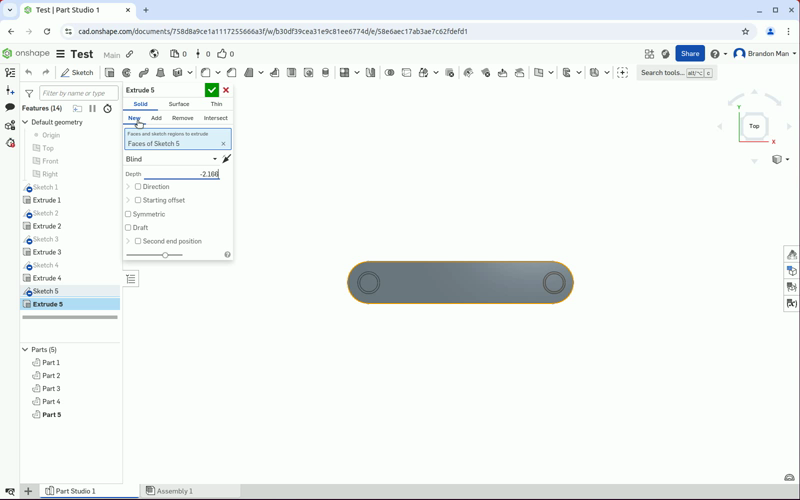
key(enter)
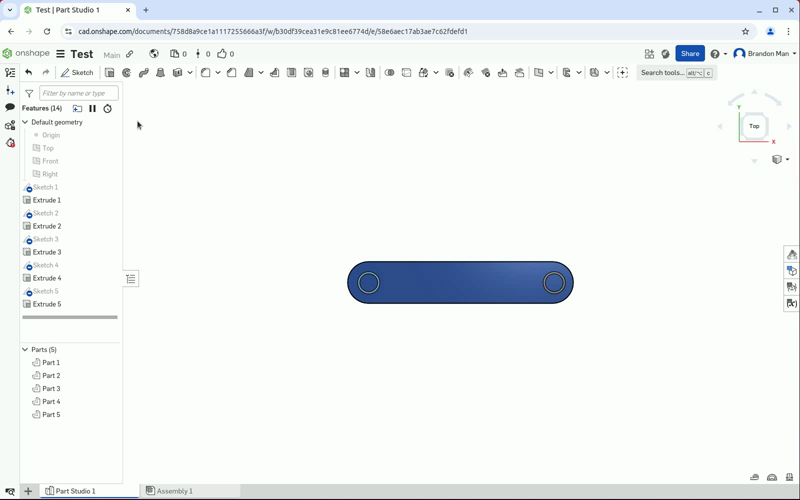
key(shift+h)
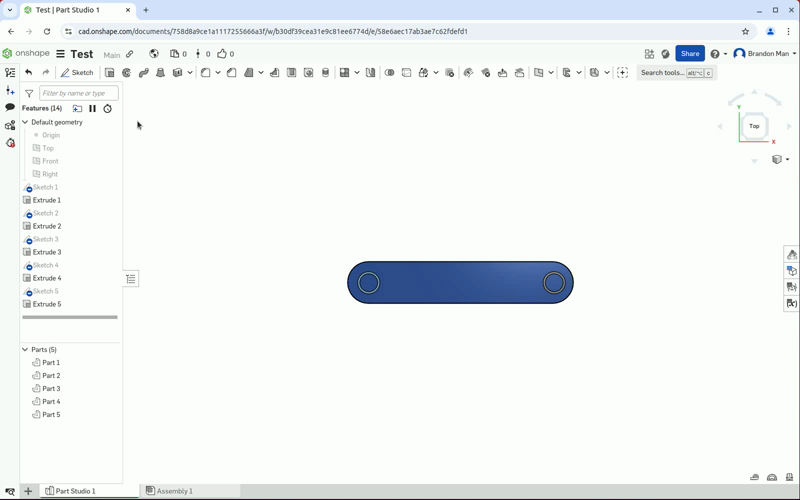
key(shift+h)
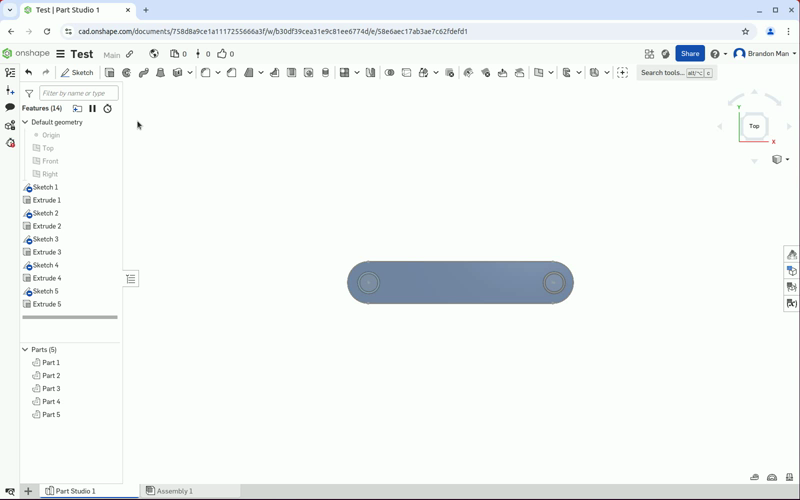
key(shift+7)
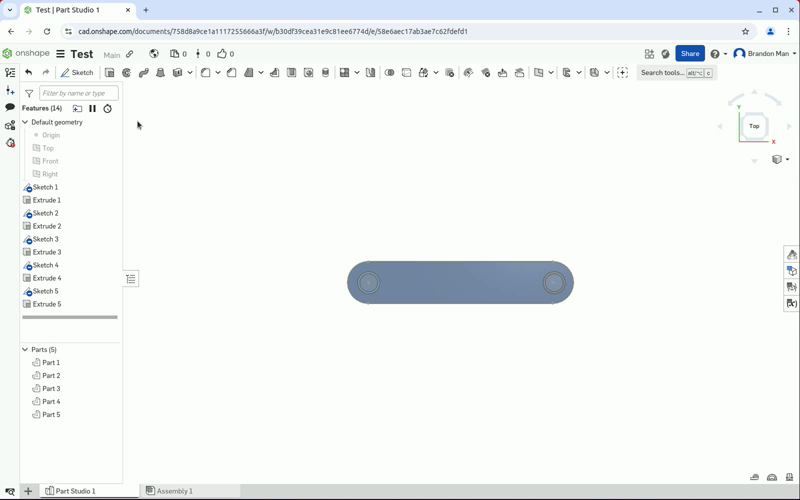
key(up, 3)
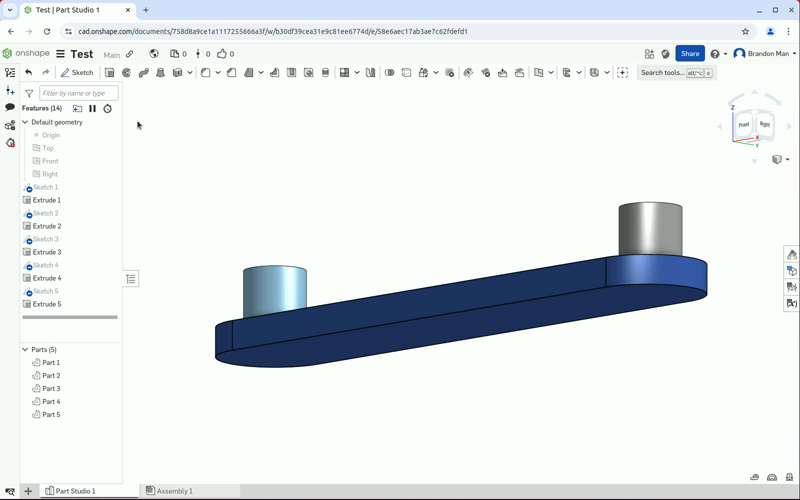
key(left, 3)
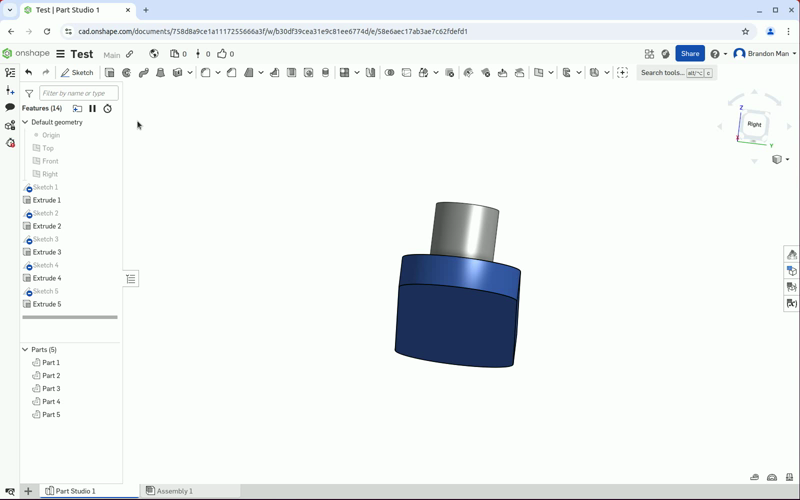
key(right, 3)
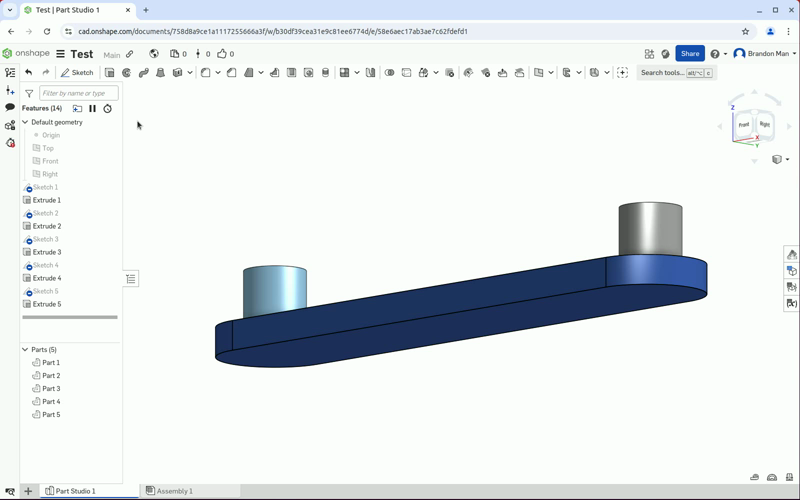
key(down, 3)
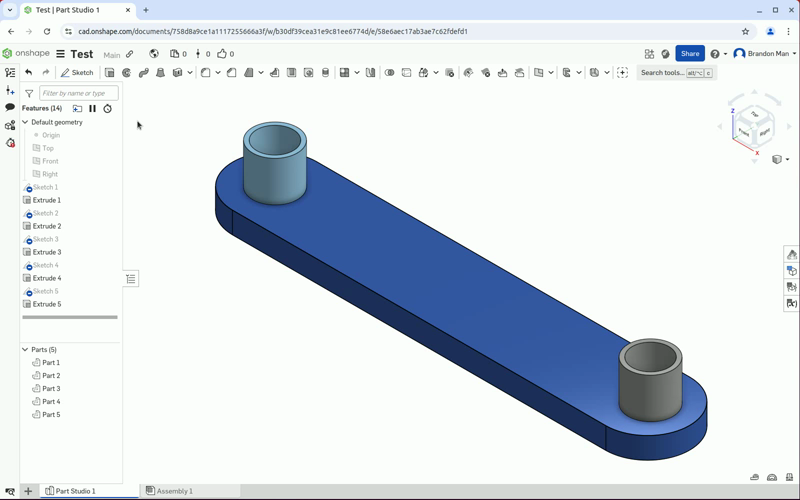
mouse_move(73, 189)
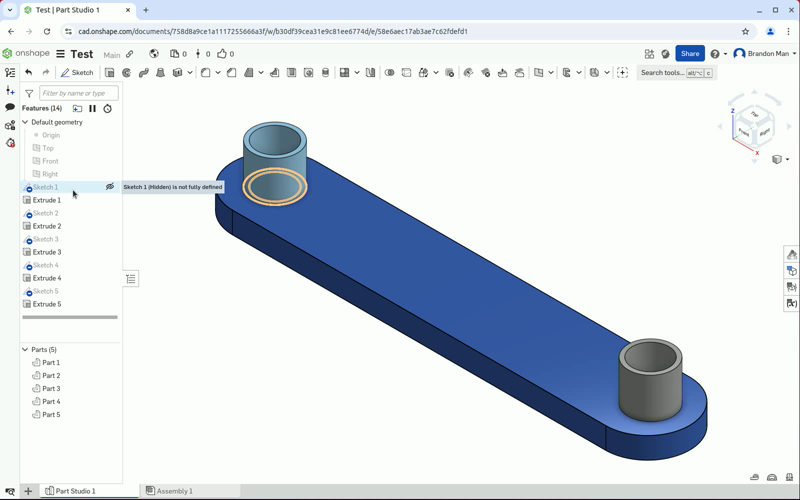
click(73, 189)